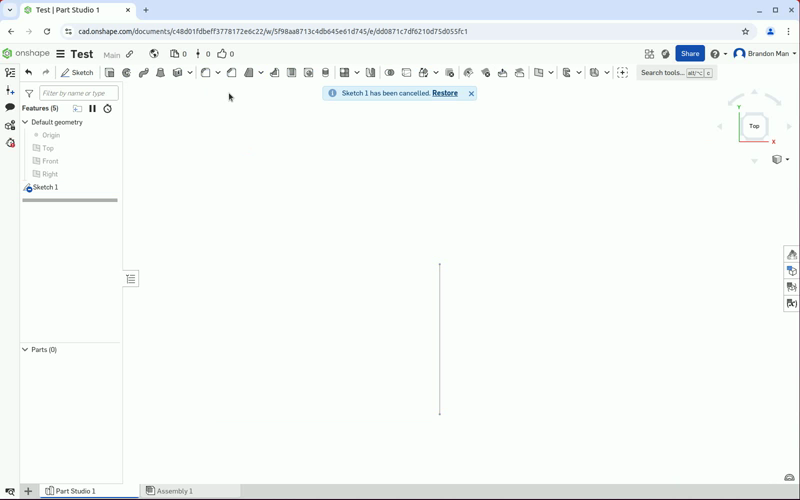
key(shift+h)
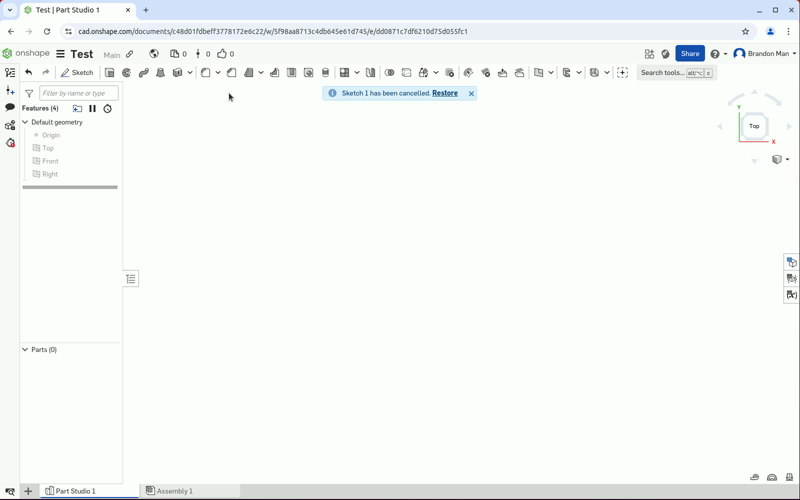
mouse_move(73, 352)
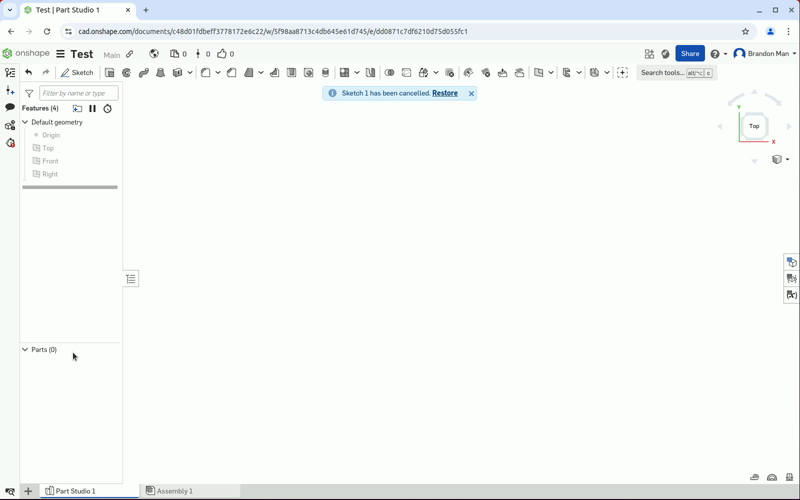
key(y)
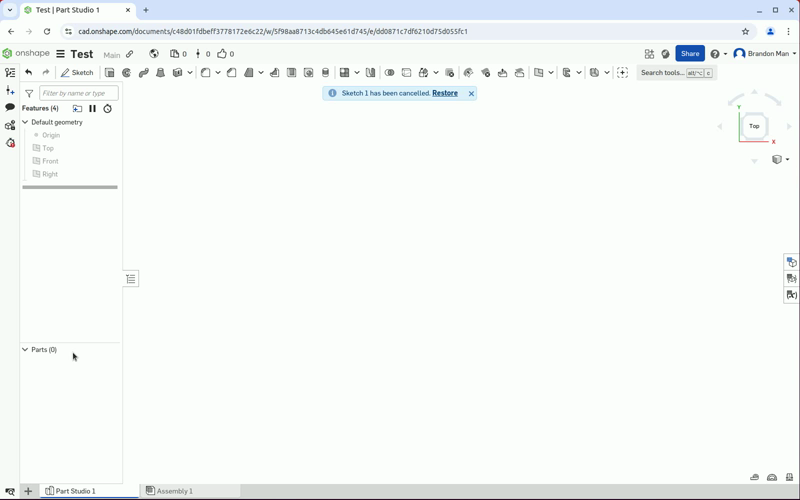
key(shift+p)
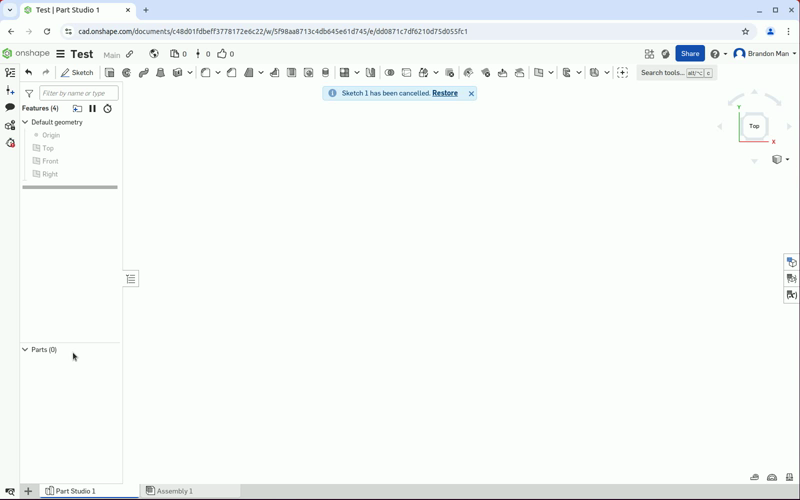
key(space)
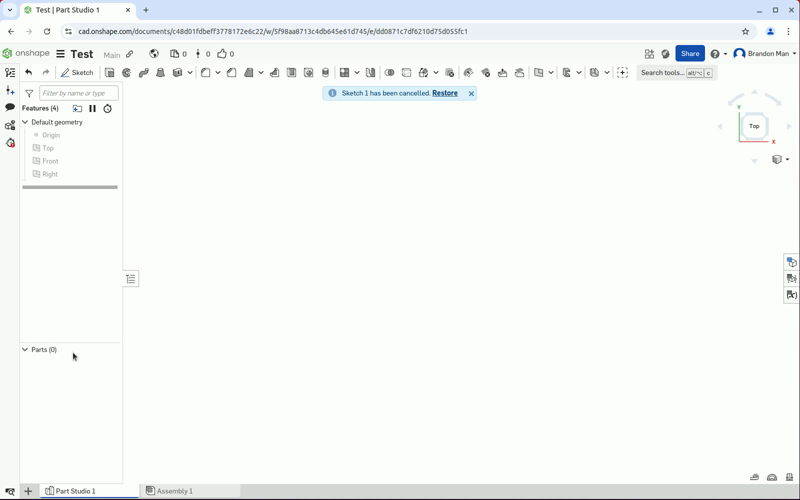
key_down(shift)
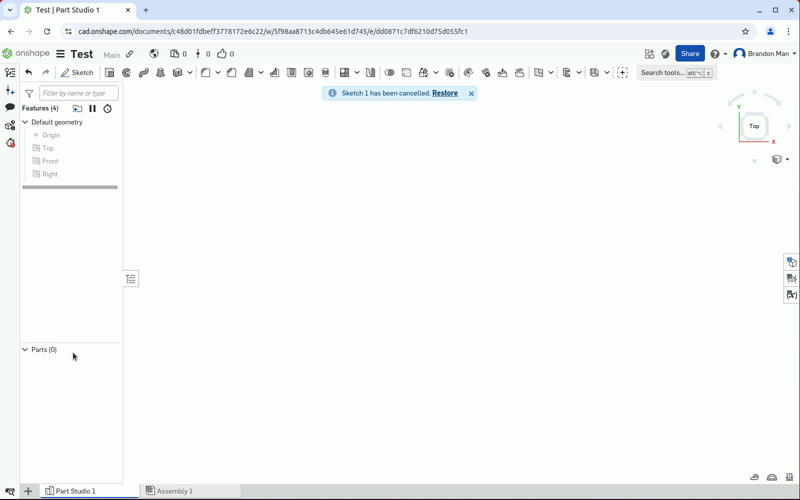
key(up)
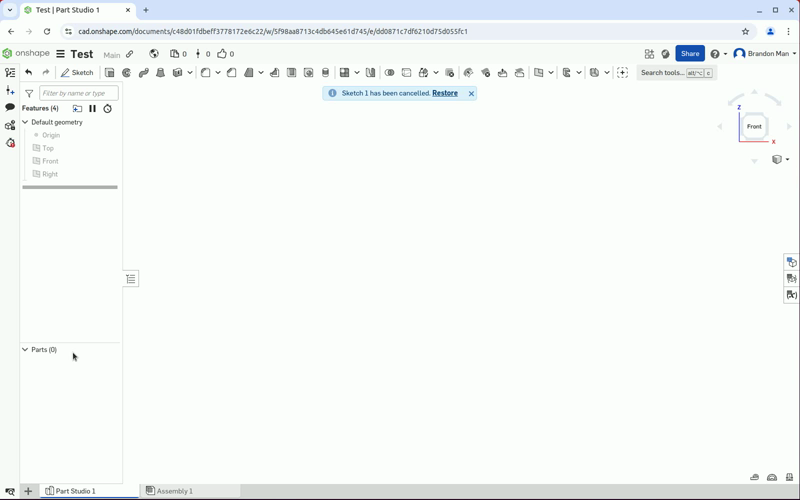
key_up(shift)
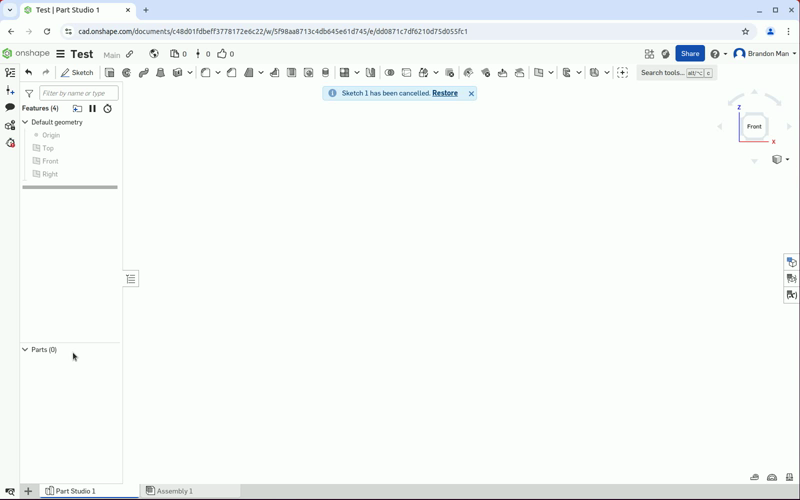
mouse_move(73, 352)
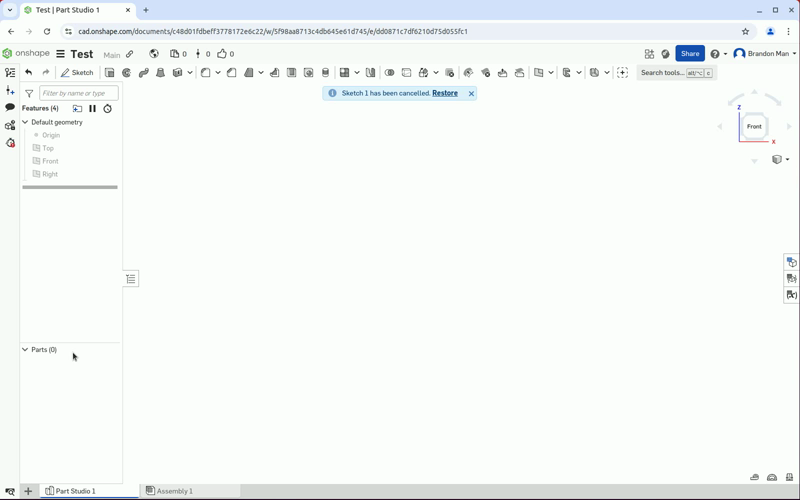
key(shift+y)
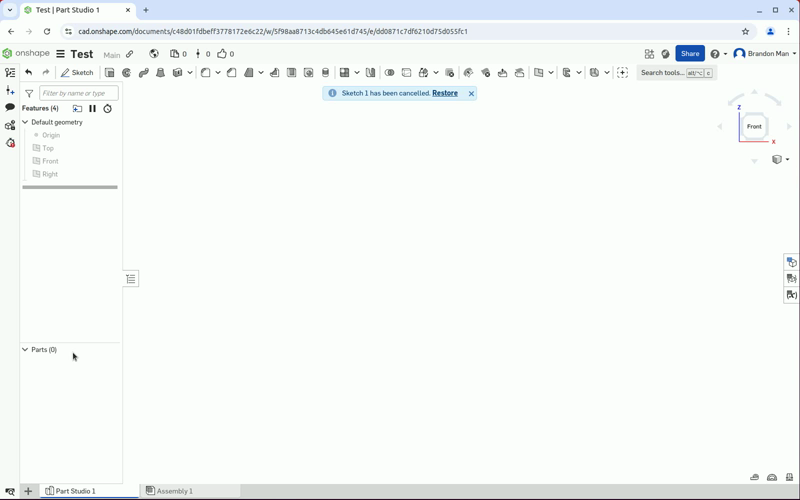
key(shift+s)
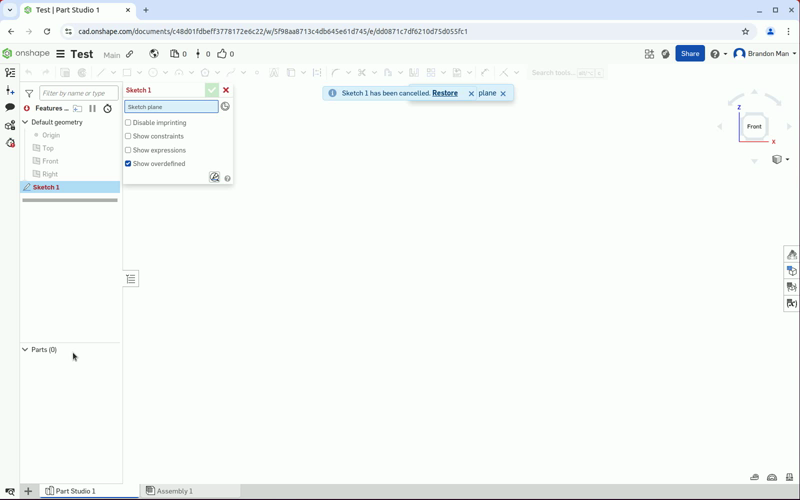
mouse_move(73, 163)
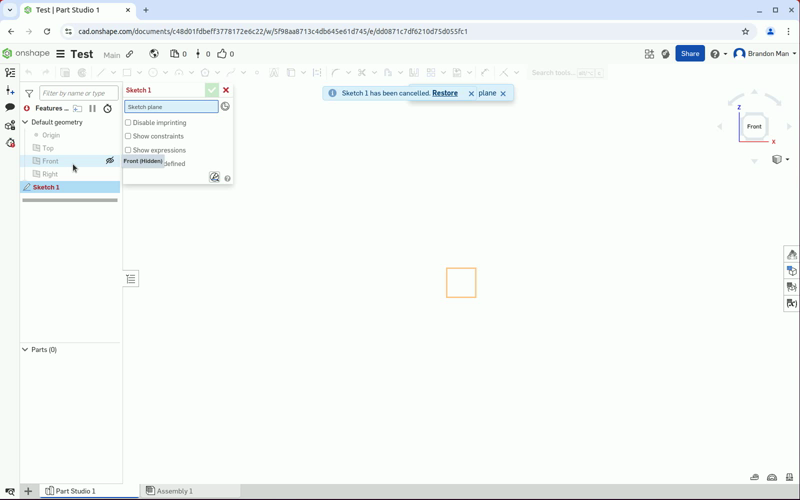
click(73, 163)
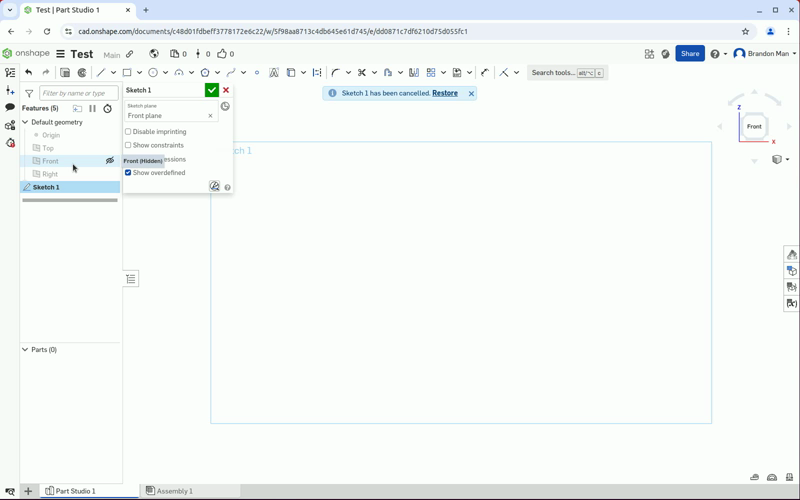
mouse_move(73, 352)
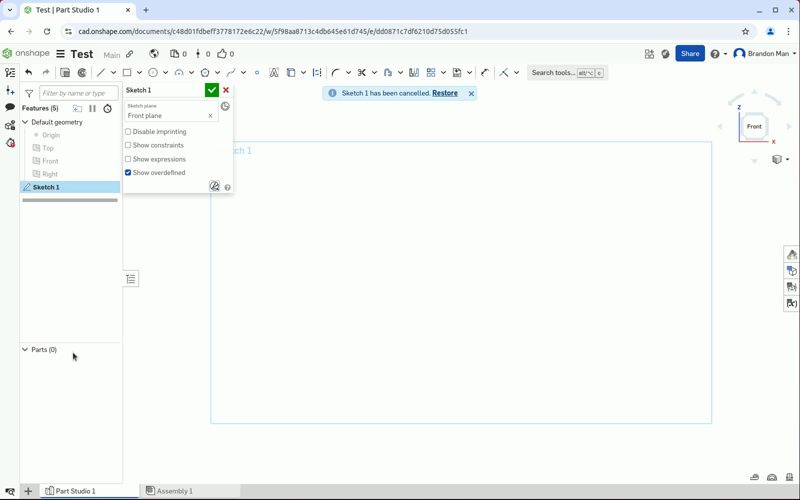
key(y)
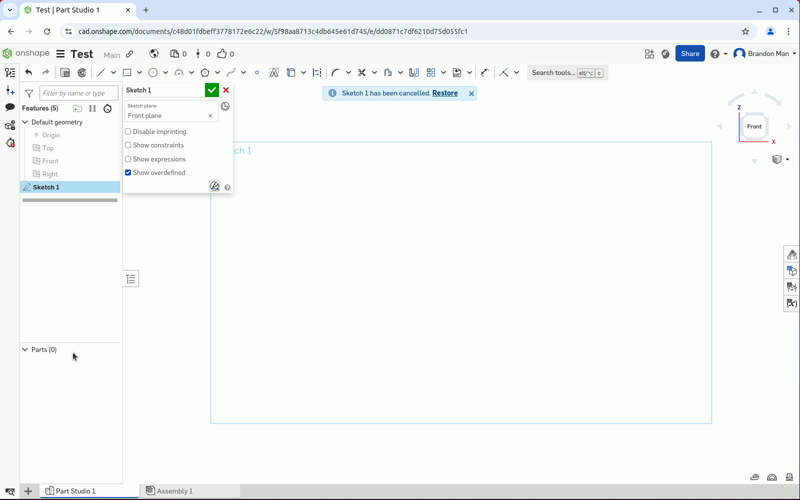
key(l)
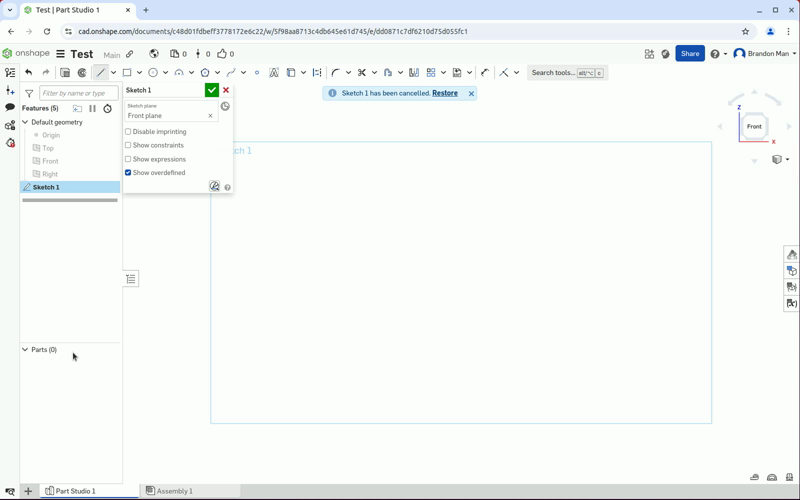
key_down(shift)
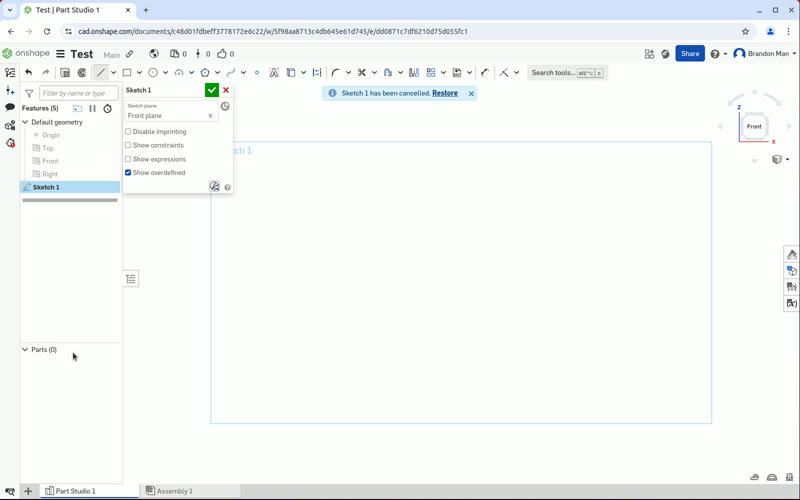
mouse_move(348, 282)
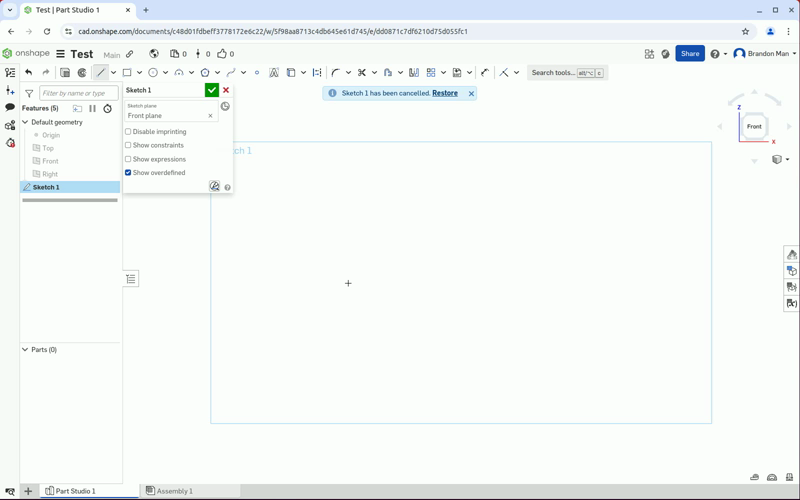
click(348, 282)
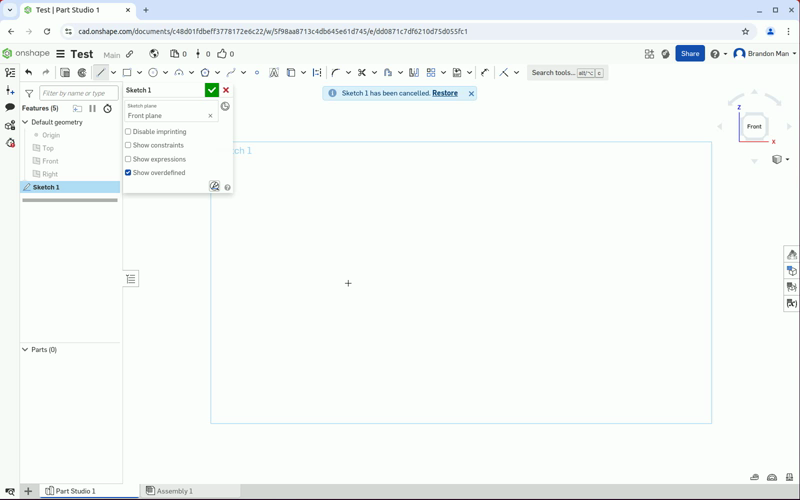
key_up(shift)
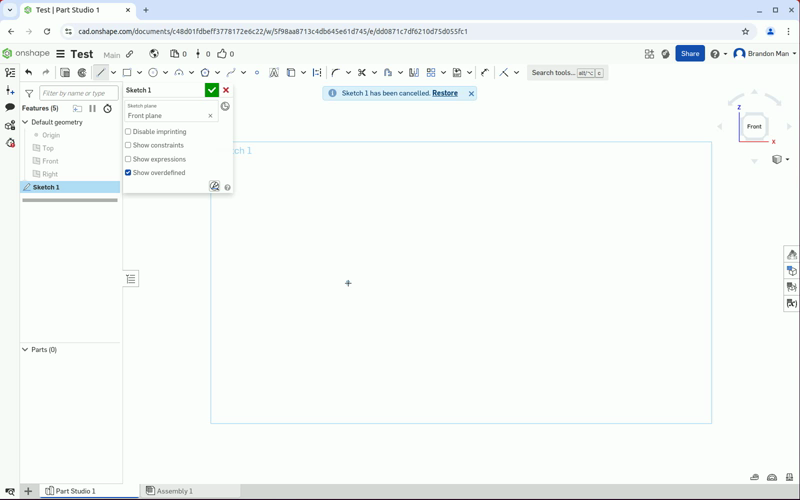
key_down(shift)
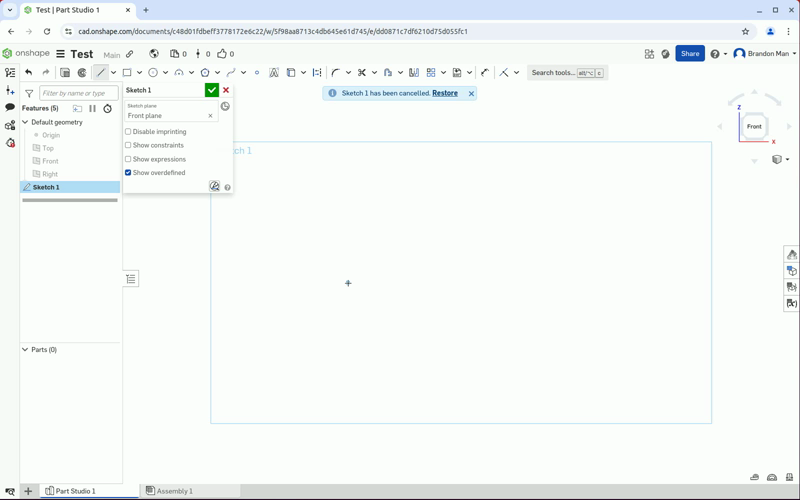
mouse_move(460, 282)
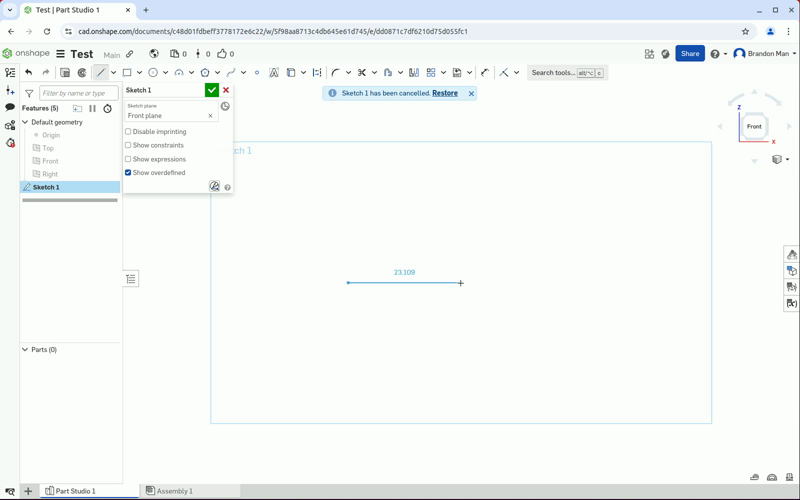
click(460, 282)
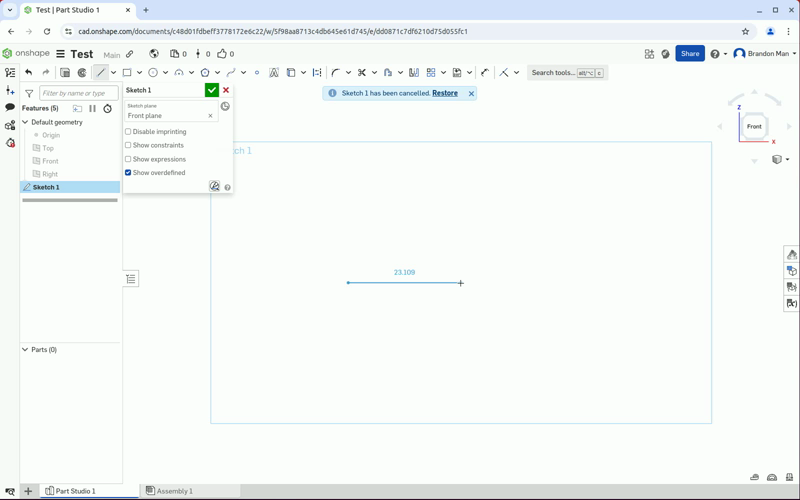
key_up(shift)
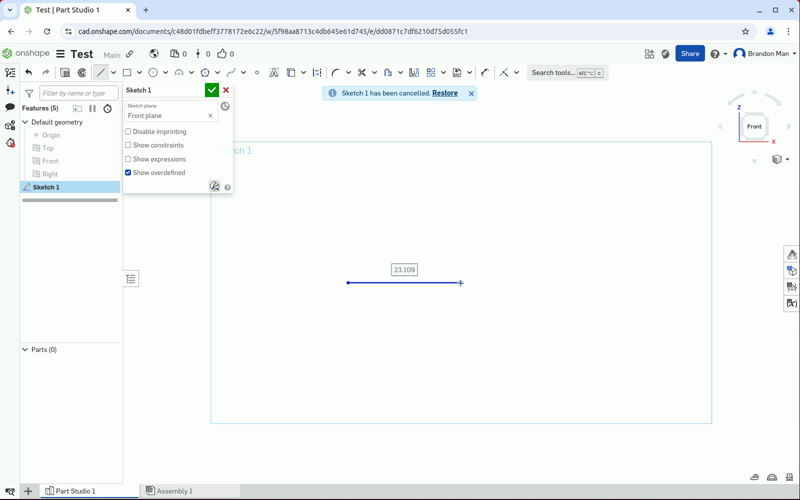
key_down(shift)
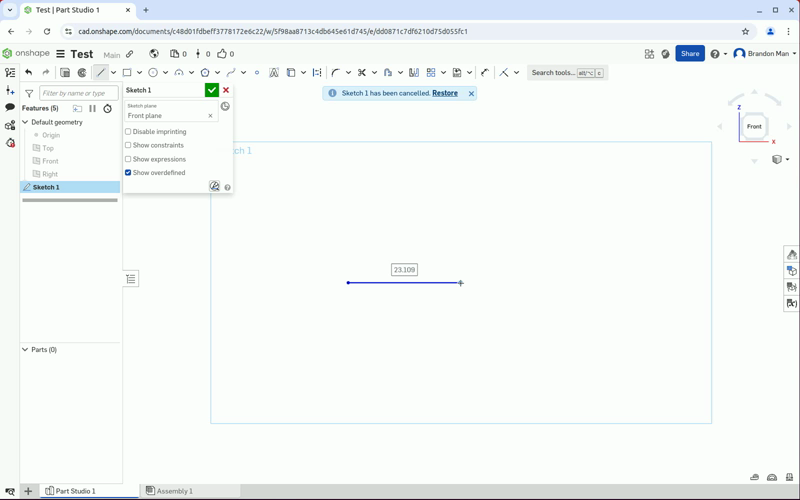
mouse_move(490, 282)
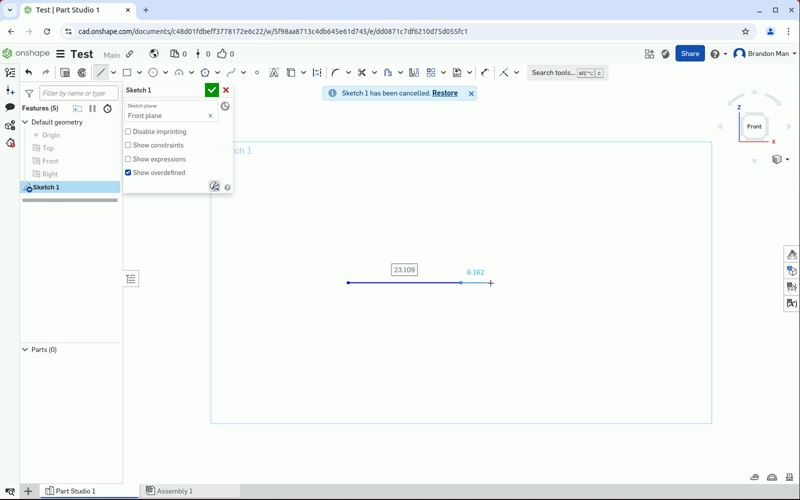
mouse_move(460, 273)
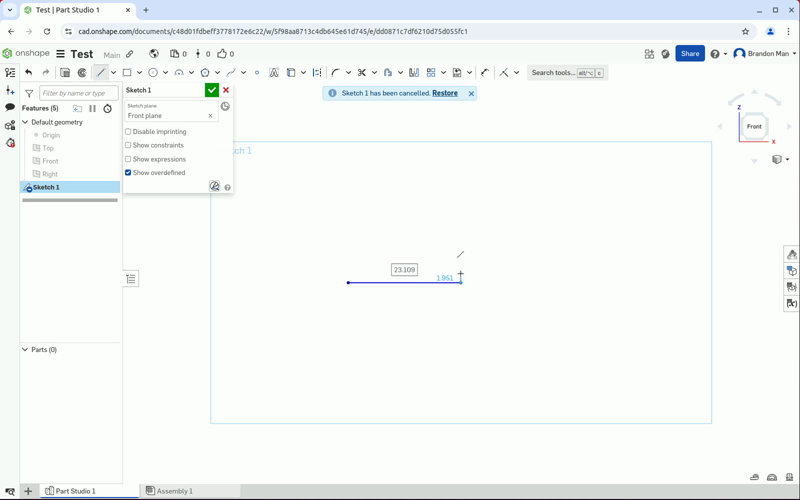
click(460, 273)
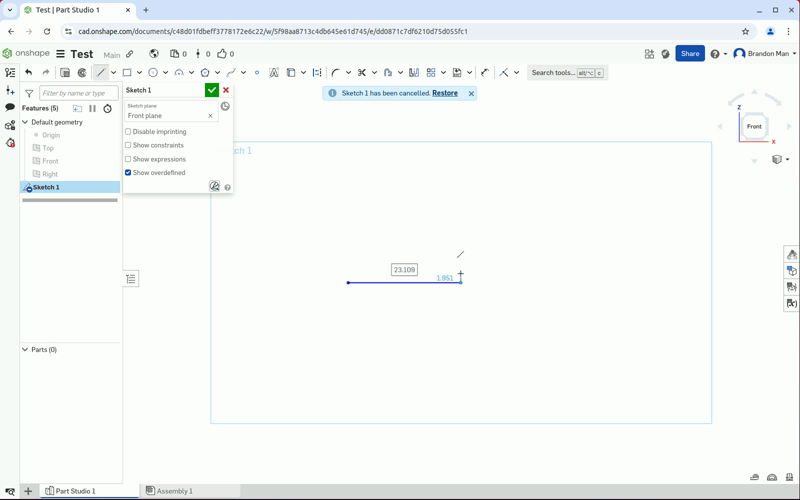
key_up(shift)
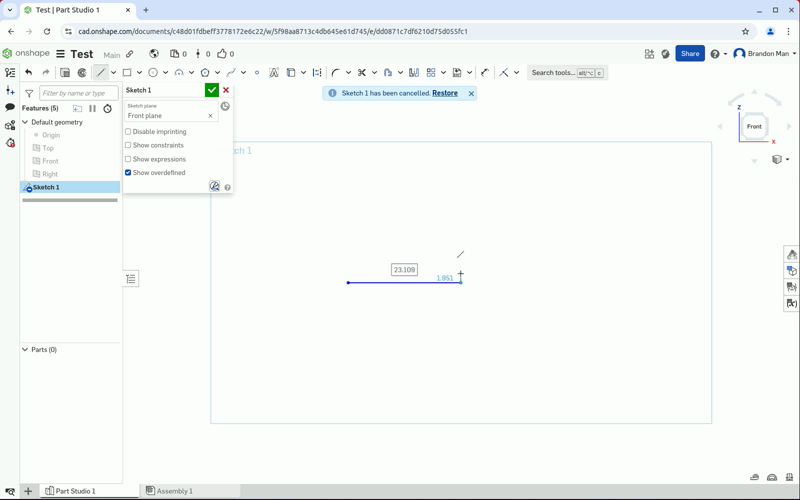
key_down(shift)
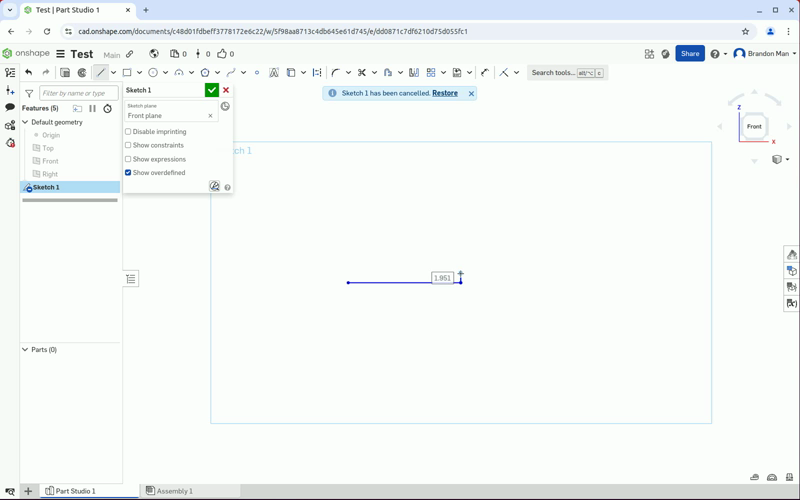
mouse_move(490, 273)
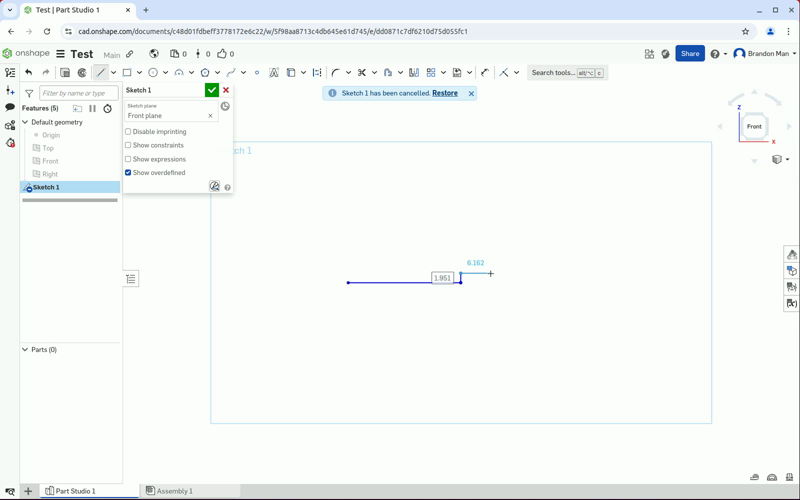
mouse_move(437, 273)
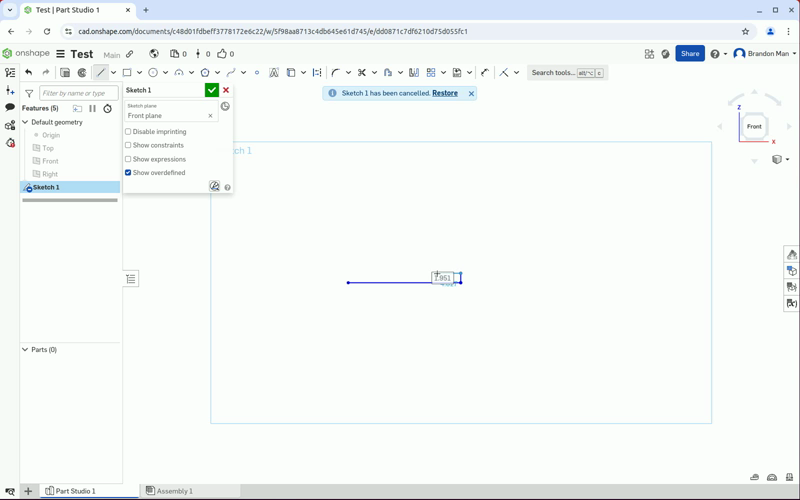
click(437, 273)
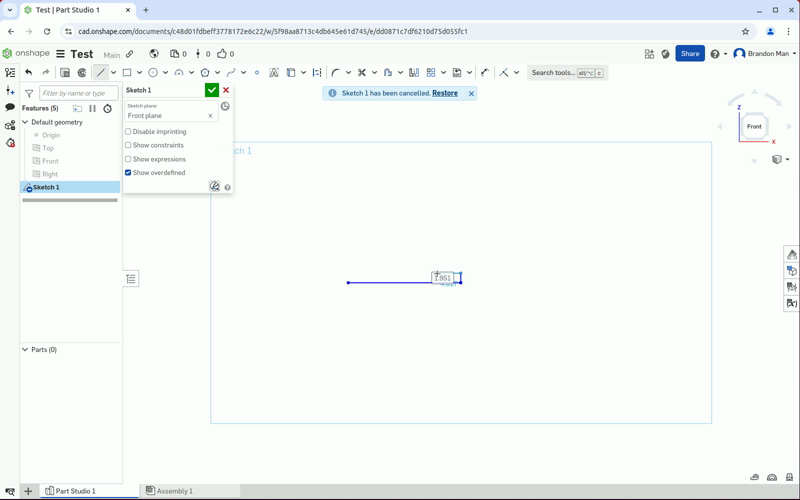
key_up(shift)
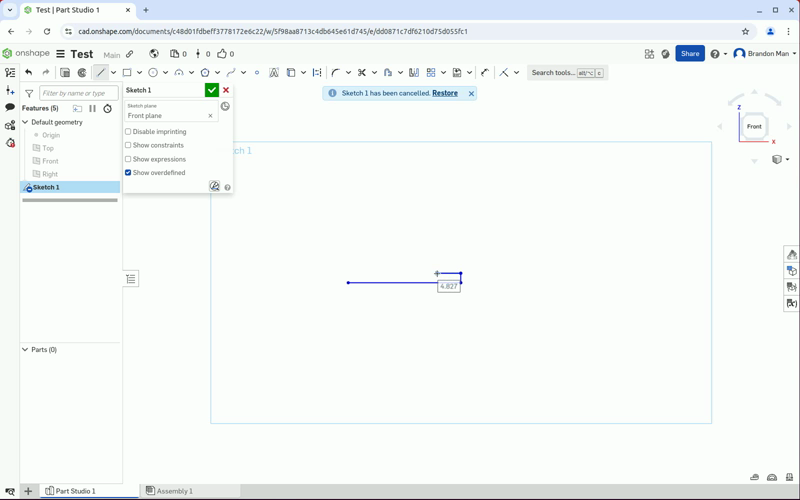
key_down(shift)
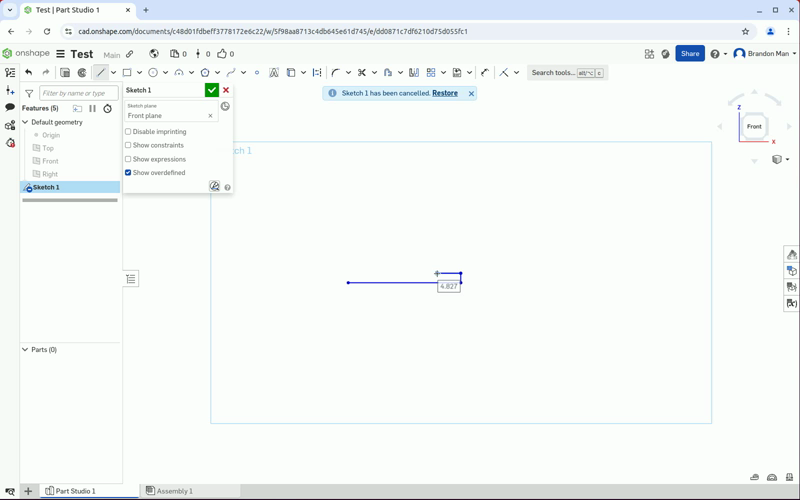
mouse_move(467, 273)
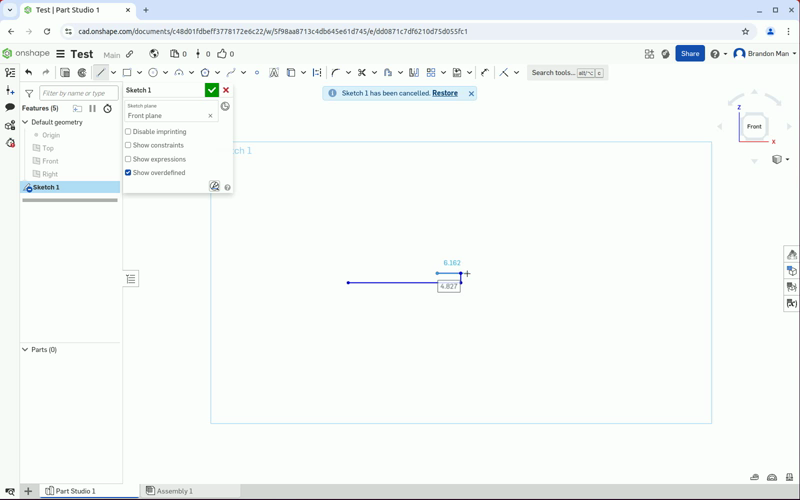
mouse_move(437, 249)
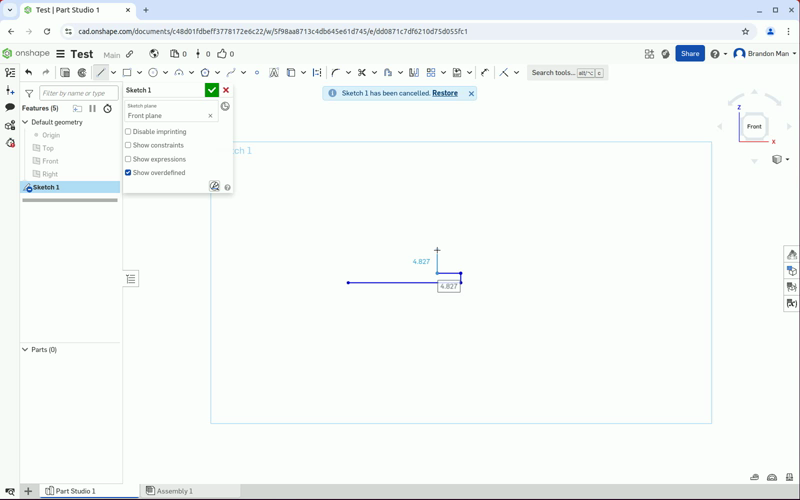
click(437, 249)
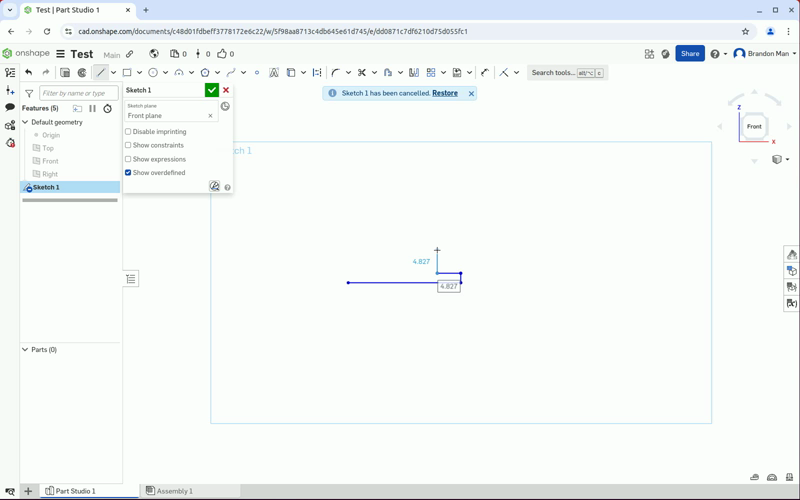
key_up(shift)
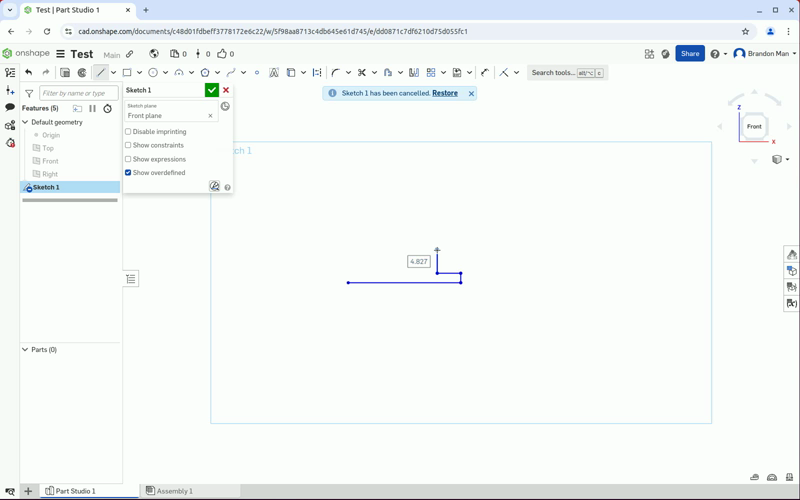
key_down(shift)
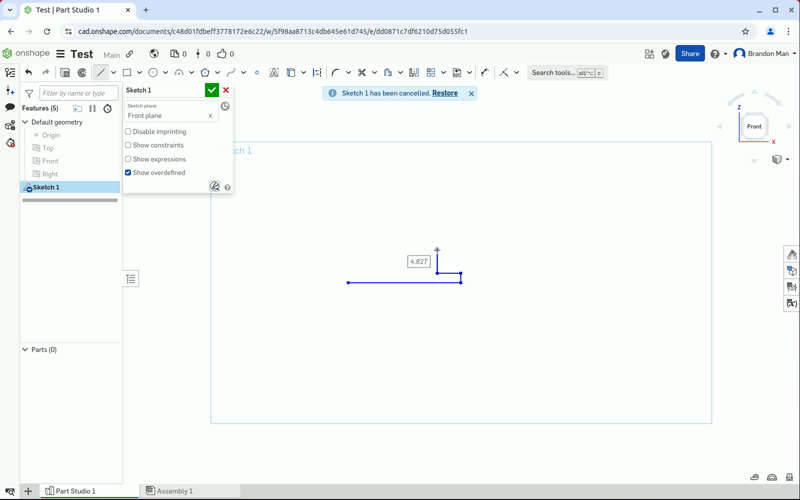
mouse_move(467, 249)
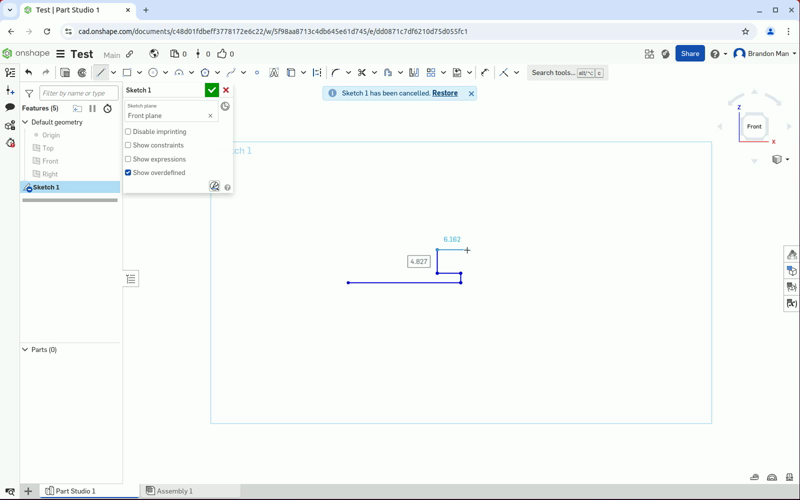
mouse_move(427, 249)
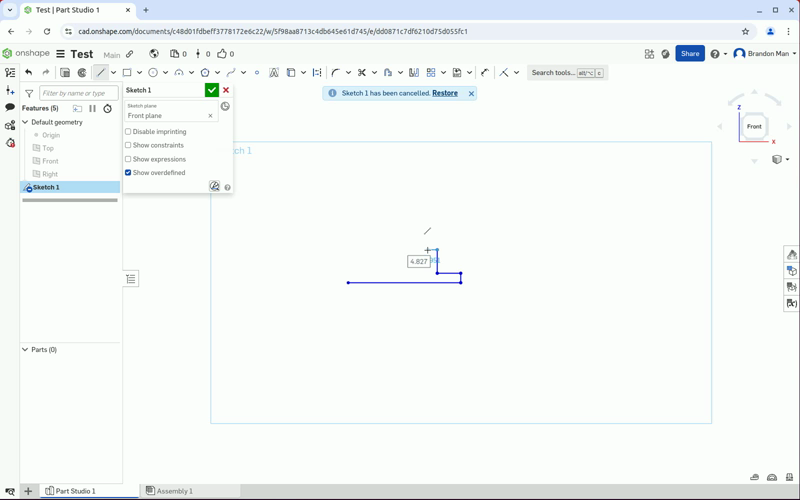
click(427, 249)
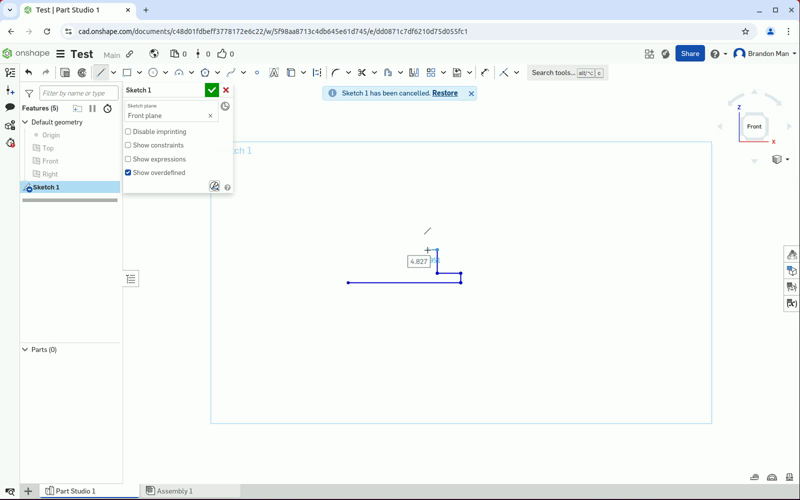
key_up(shift)
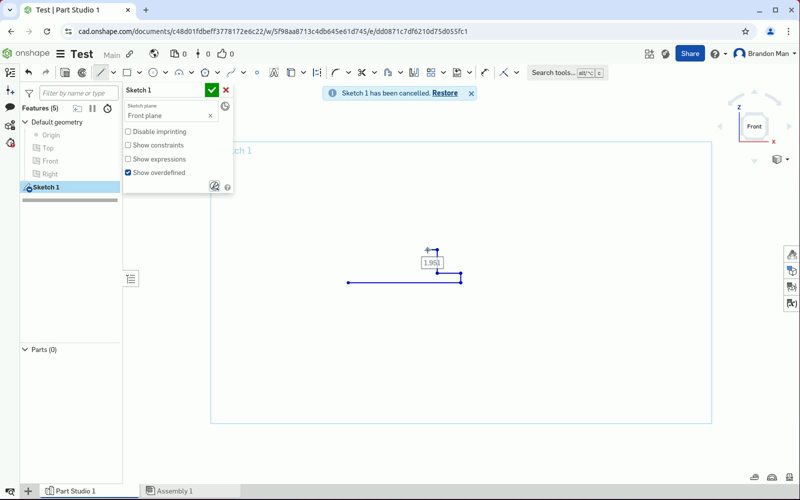
key(esc)
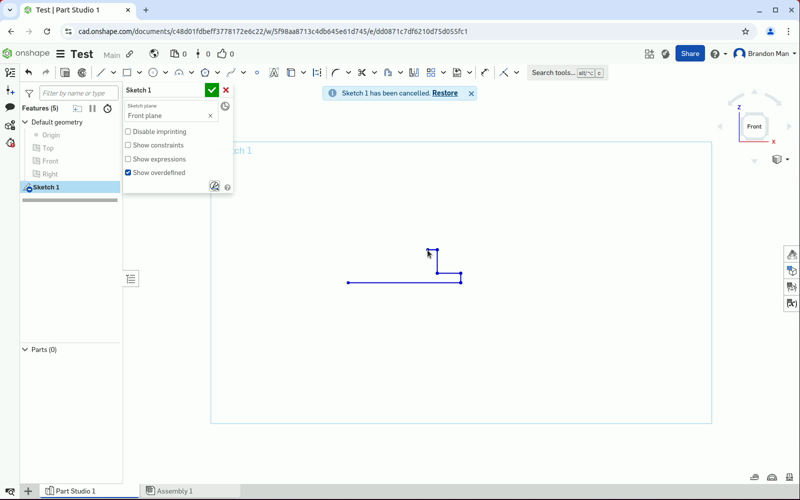
key(a)
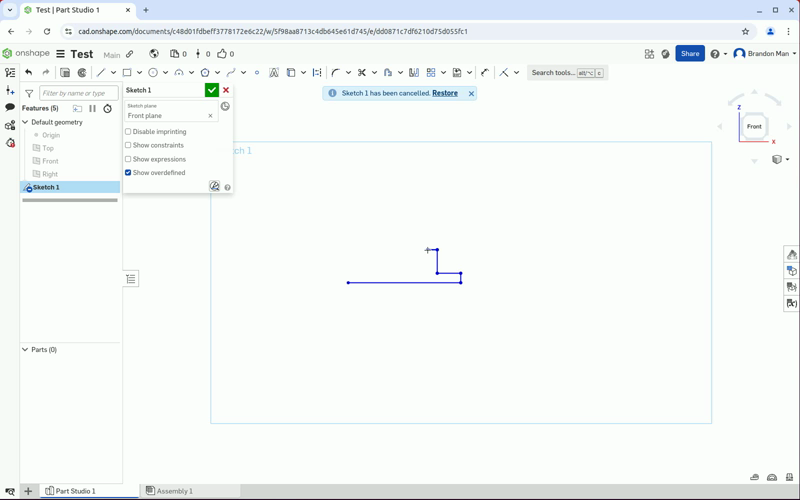
mouse_move(427, 249)
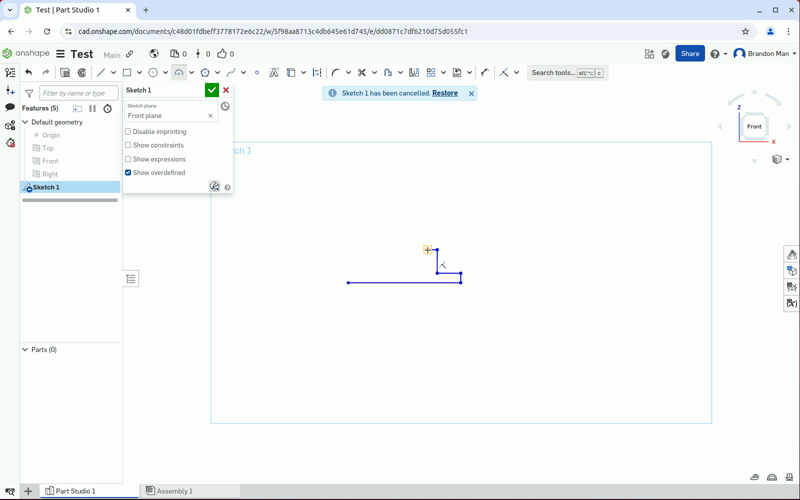
click(427, 249)
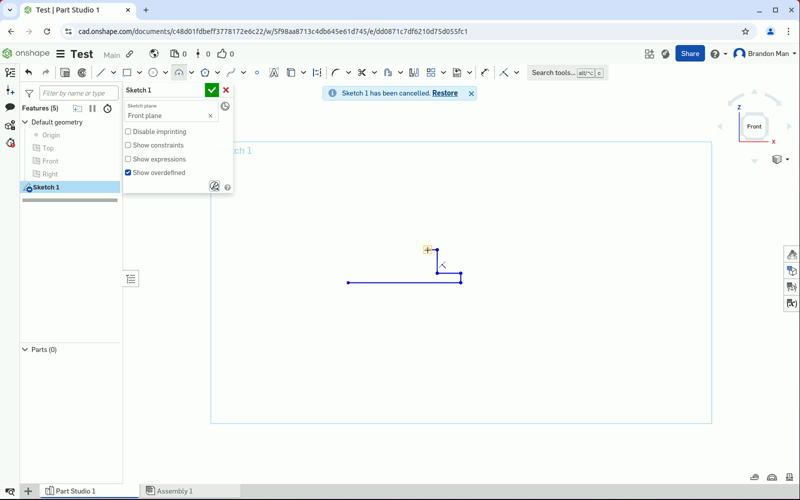
key_down(shift)
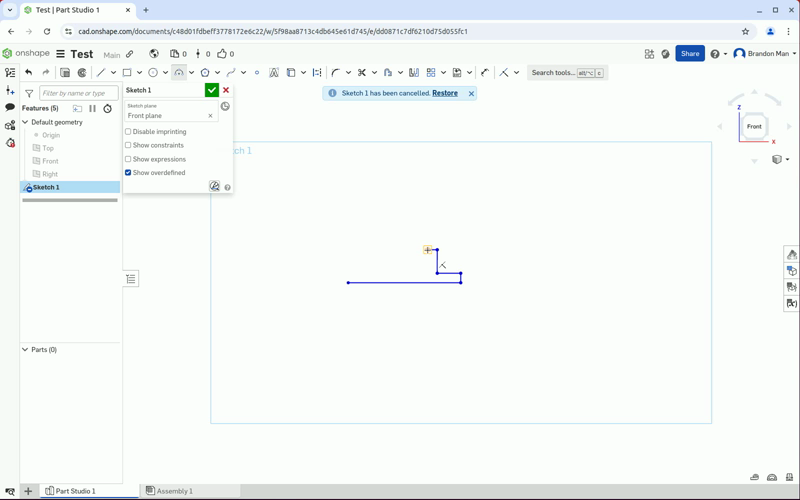
mouse_move(381, 249)
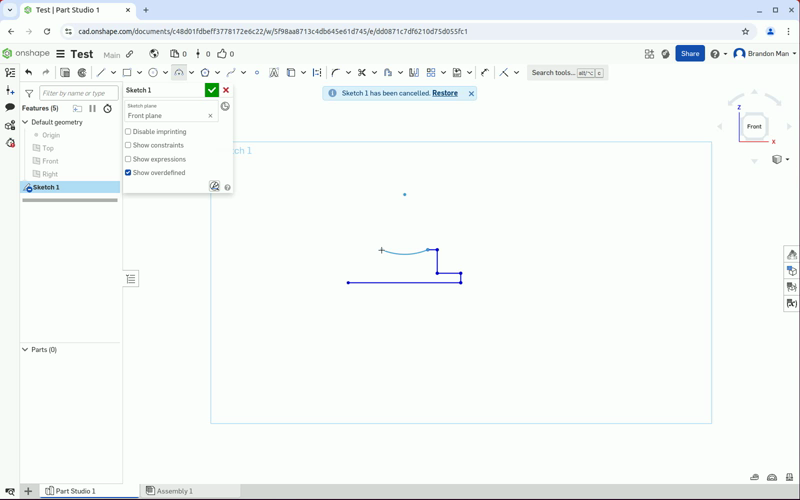
click(381, 249)
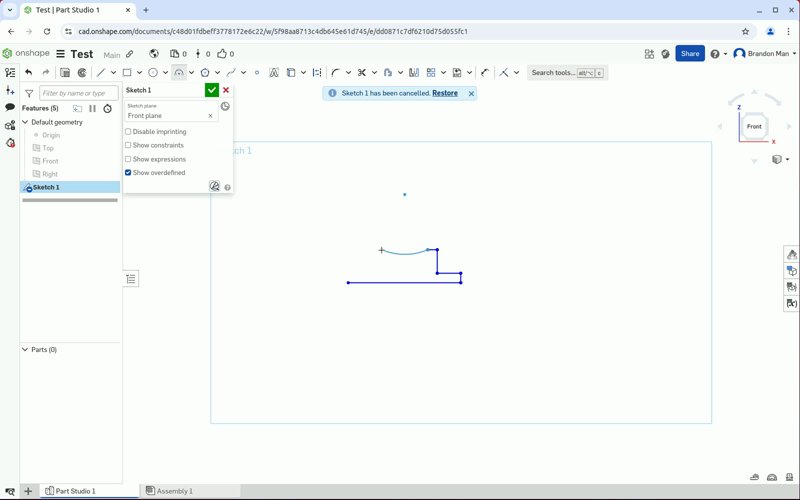
mouse_move(404, 272)
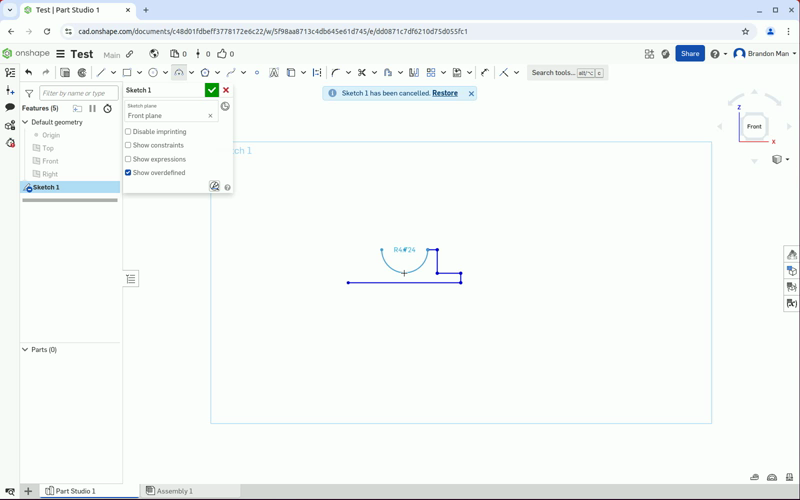
click(404, 272)
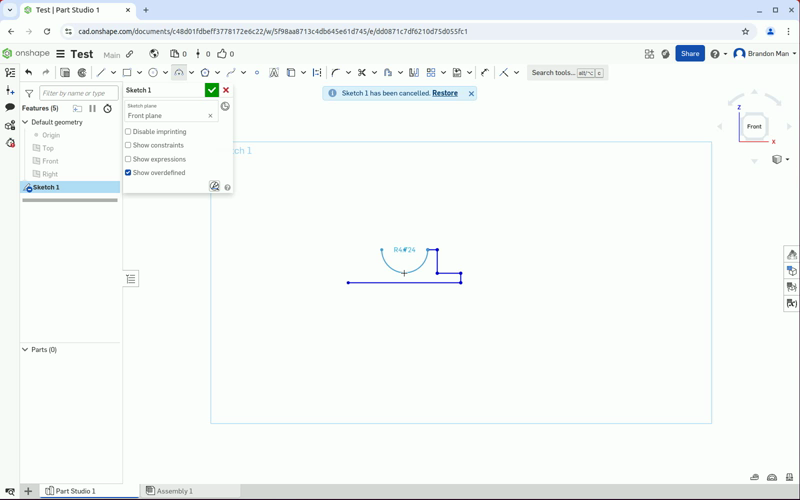
key_up(shift)
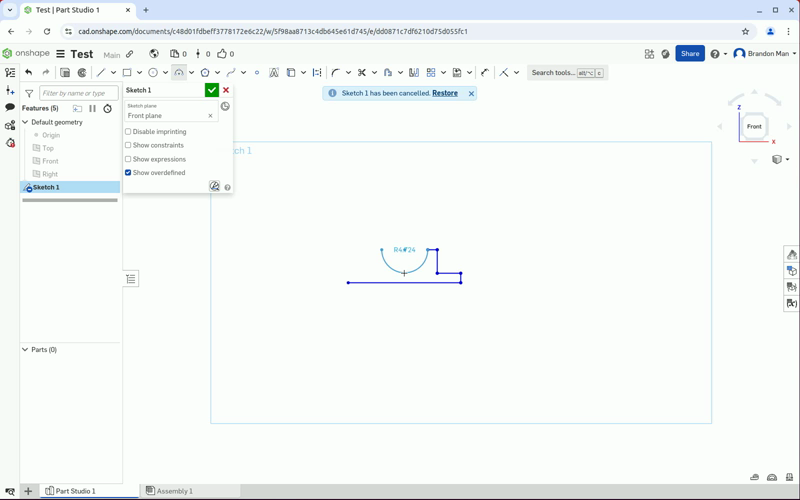
key(esc)
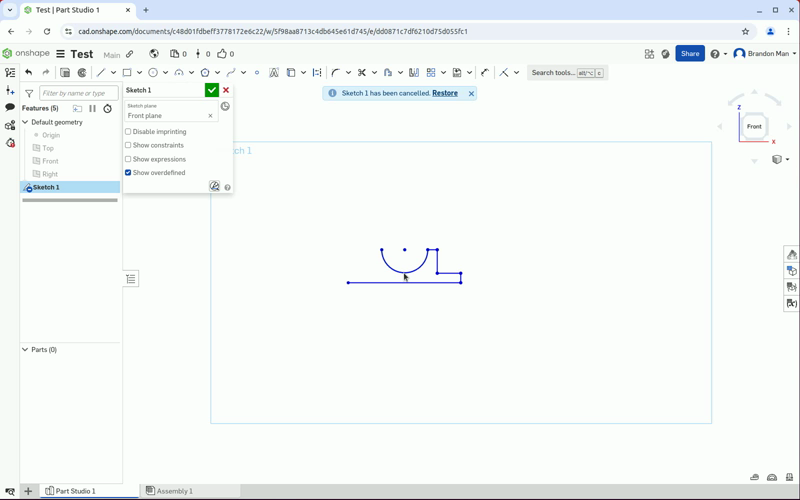
key(l)
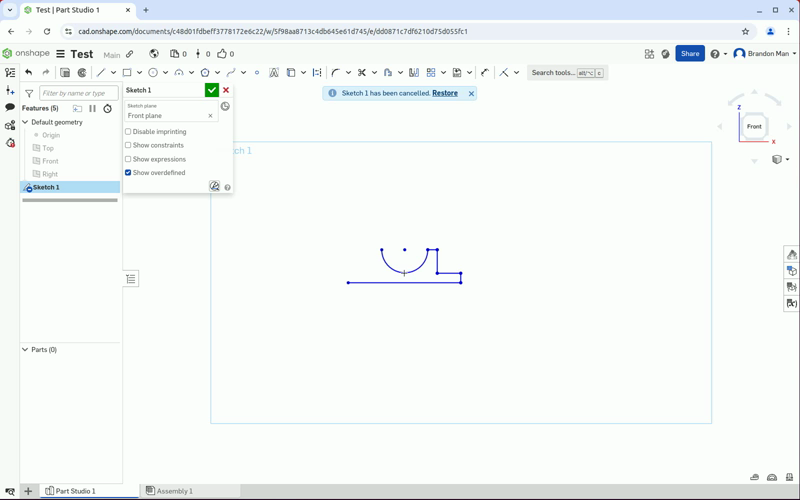
mouse_move(381, 249)
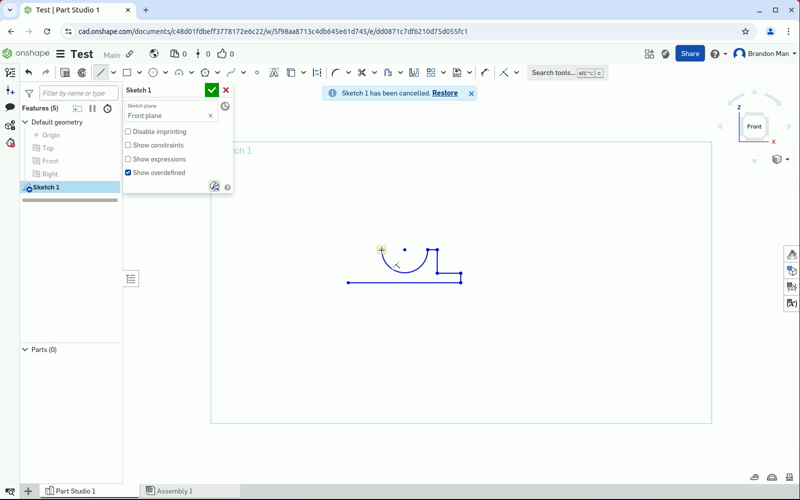
click(381, 249)
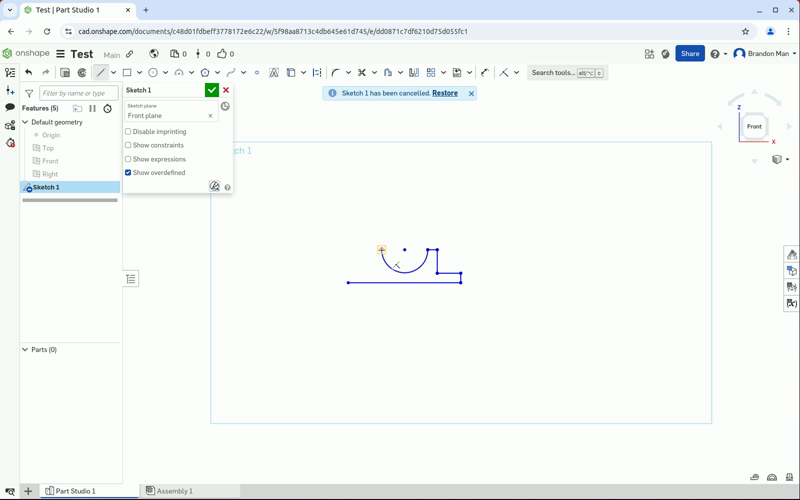
key_down(shift)
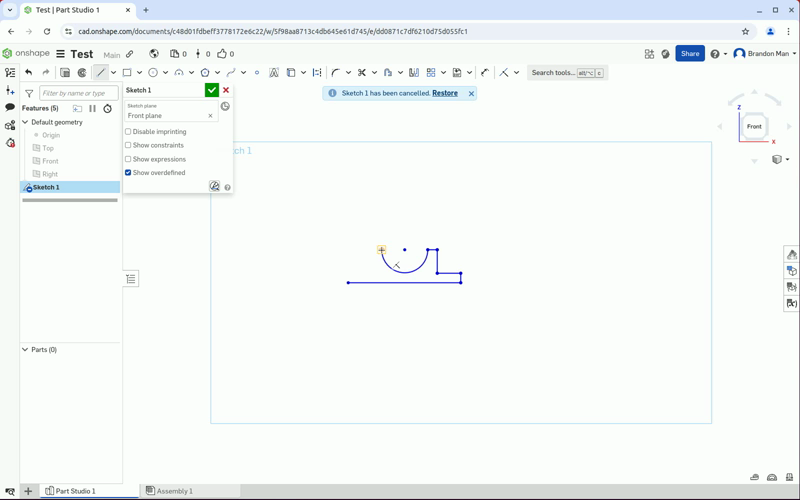
mouse_move(411, 249)
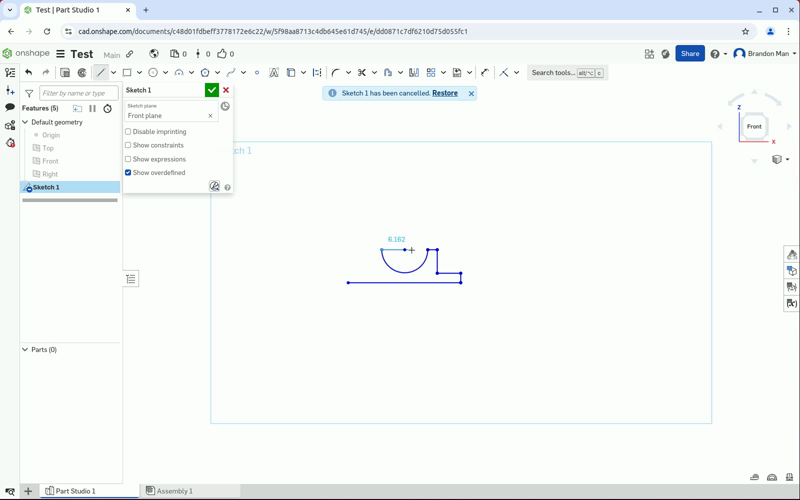
mouse_move(371, 249)
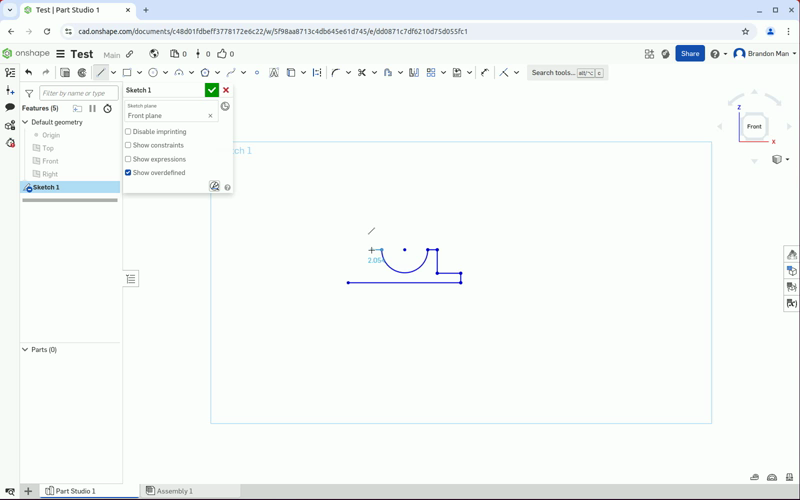
click(371, 249)
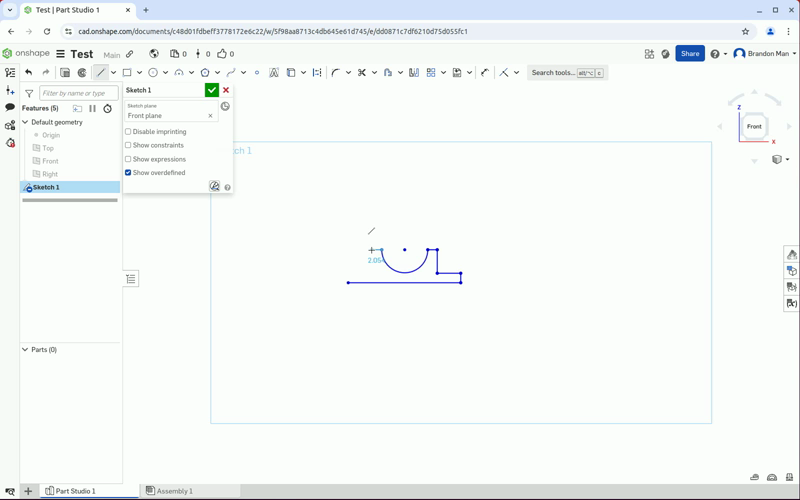
key_up(shift)
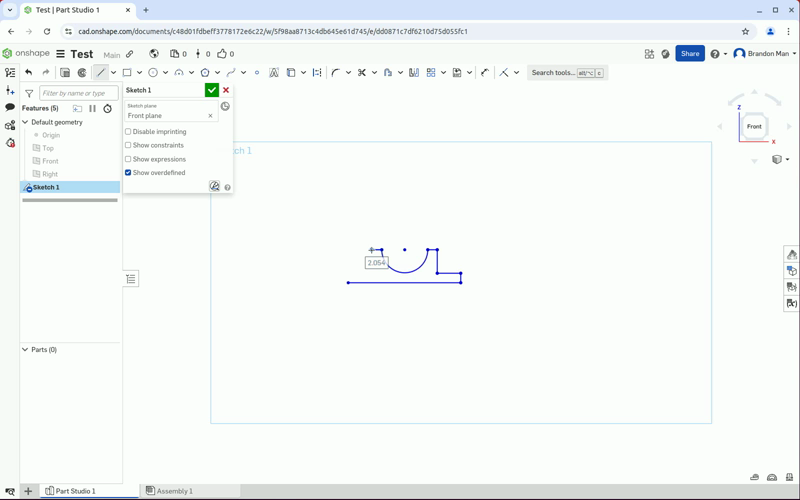
key_down(shift)
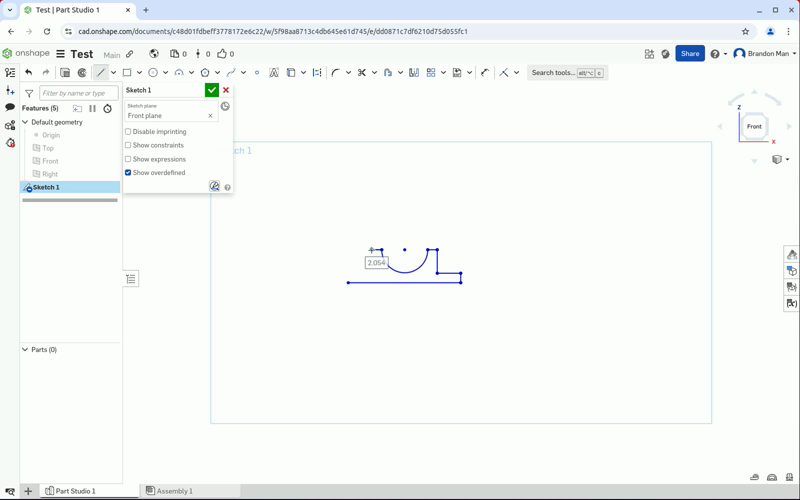
mouse_move(401, 249)
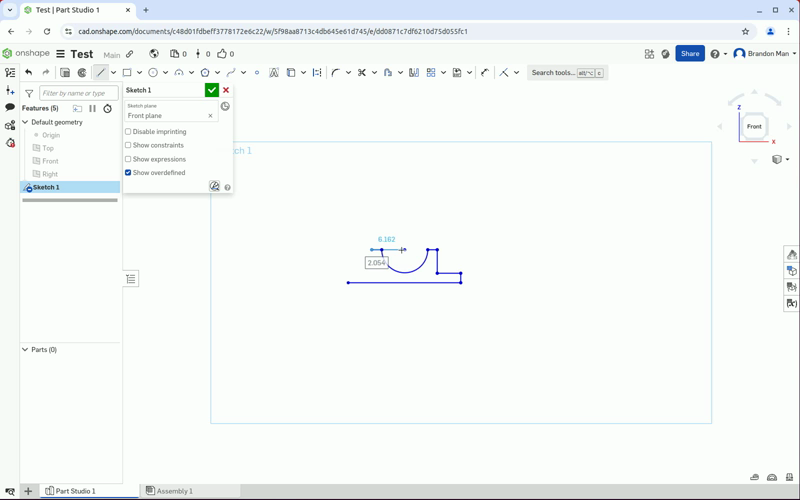
mouse_move(371, 273)
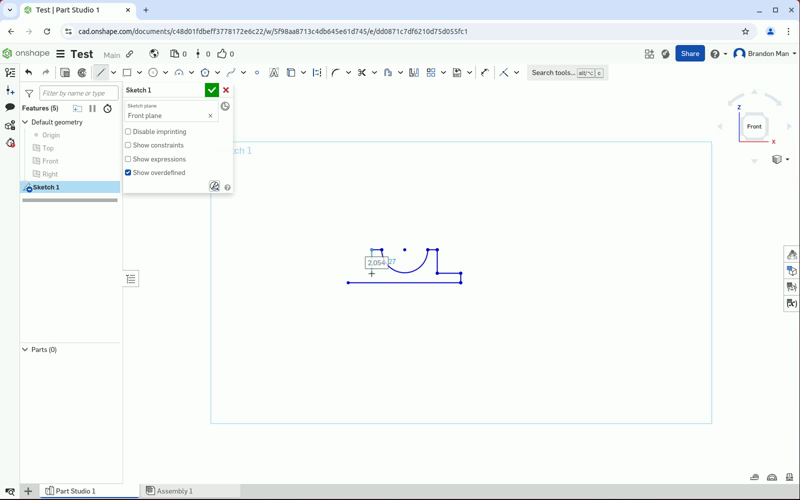
click(371, 273)
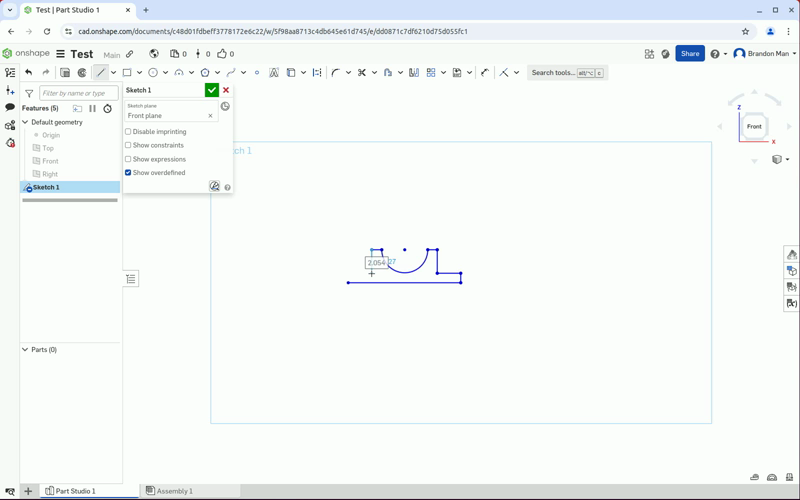
key_up(shift)
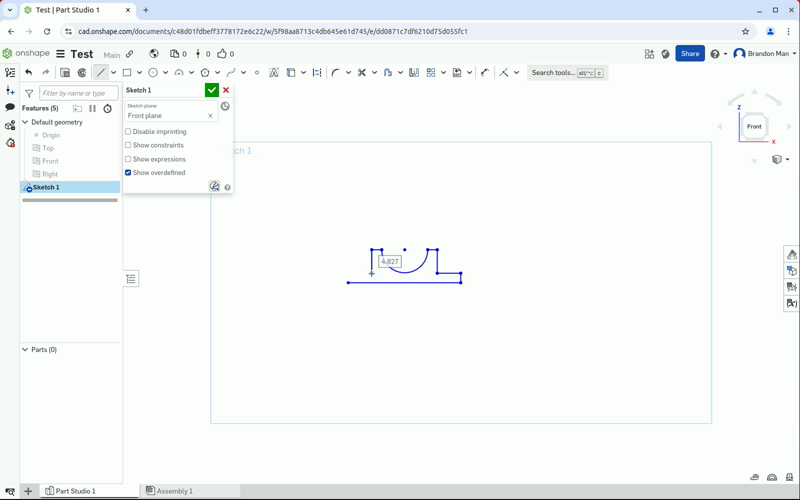
key_down(shift)
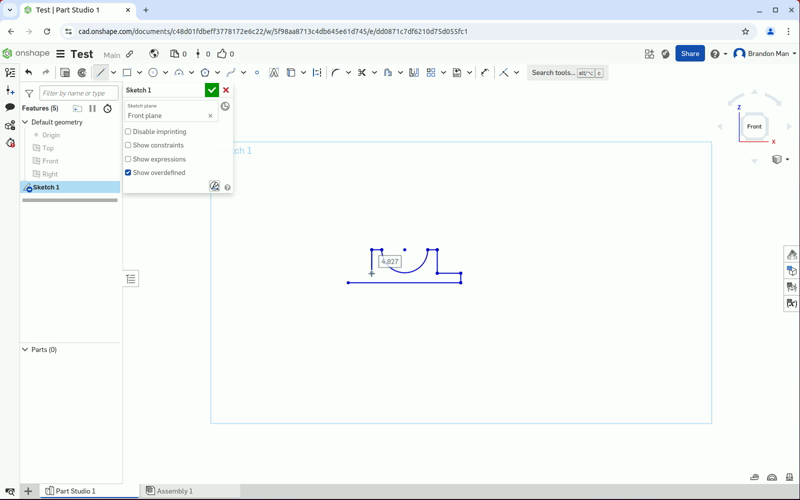
mouse_move(401, 273)
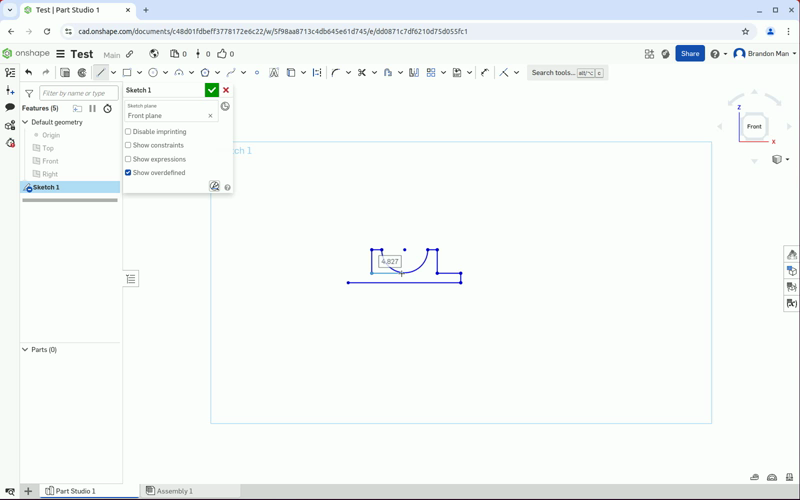
mouse_move(348, 273)
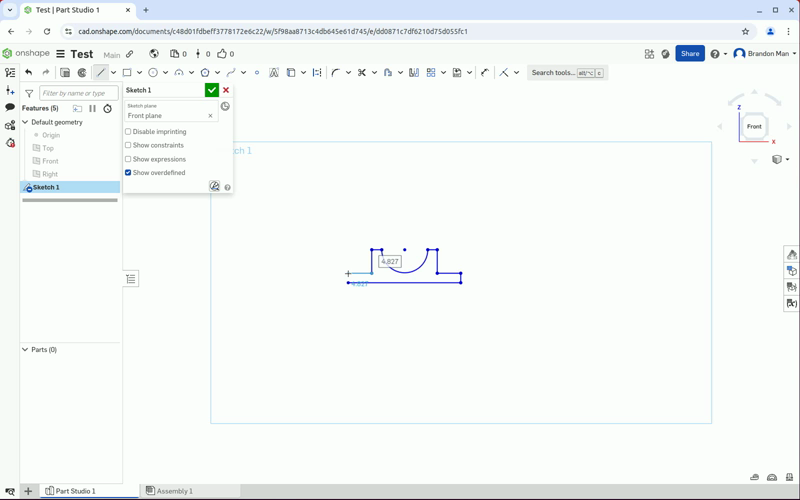
click(348, 273)
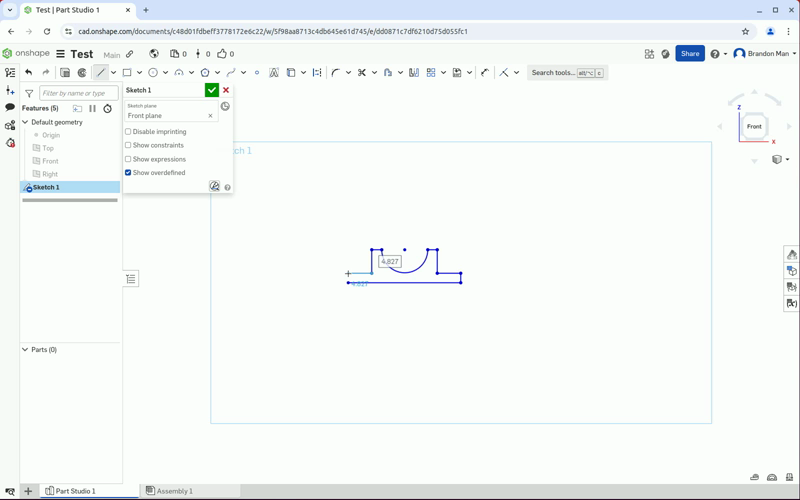
key_up(shift)
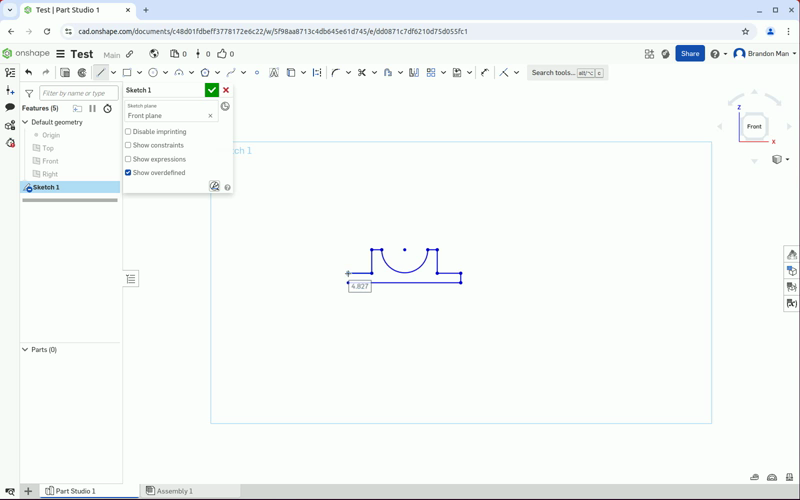
mouse_move(378, 273)
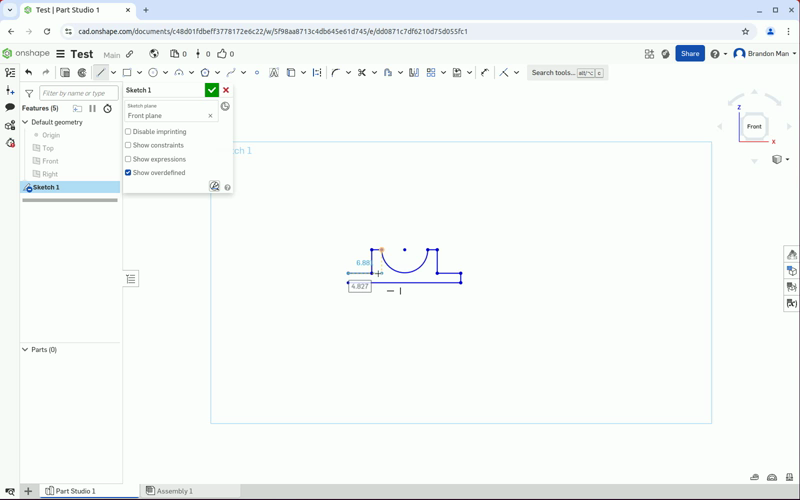
key_down(shift)
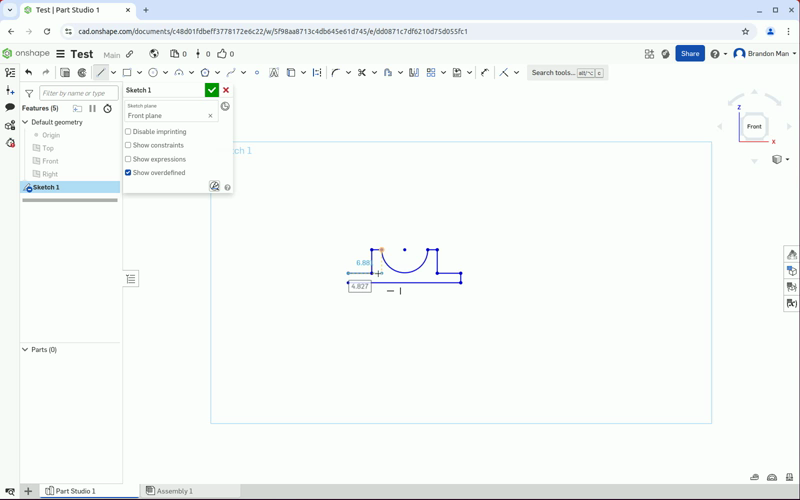
mouse_move(348, 282)
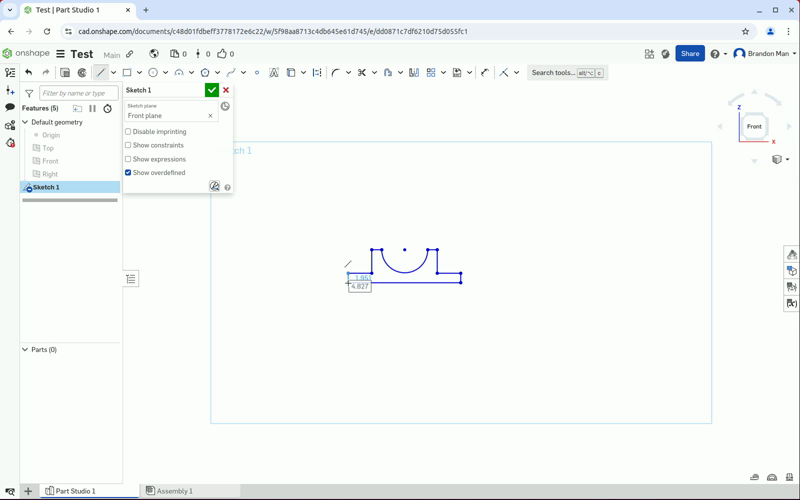
key_up(shift)
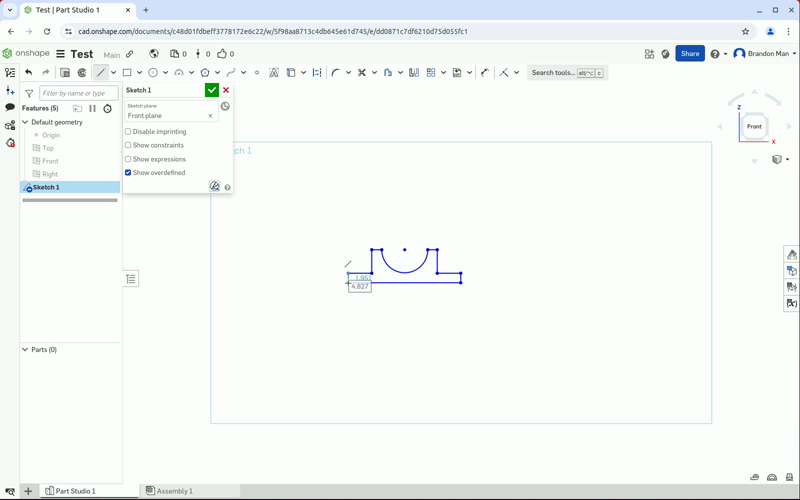
click(348, 282)
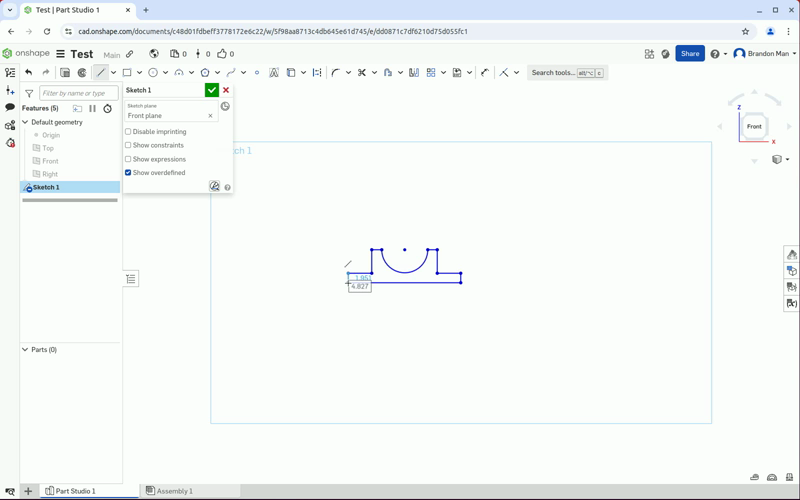
key(esc)
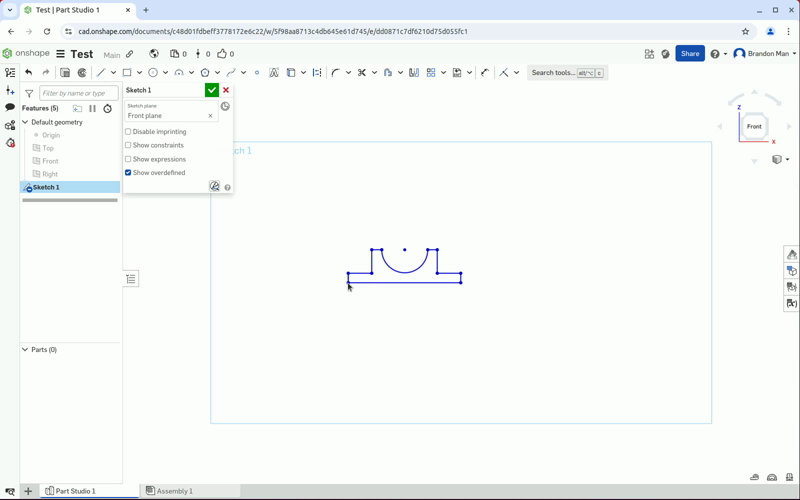
mouse_move(411, 253)
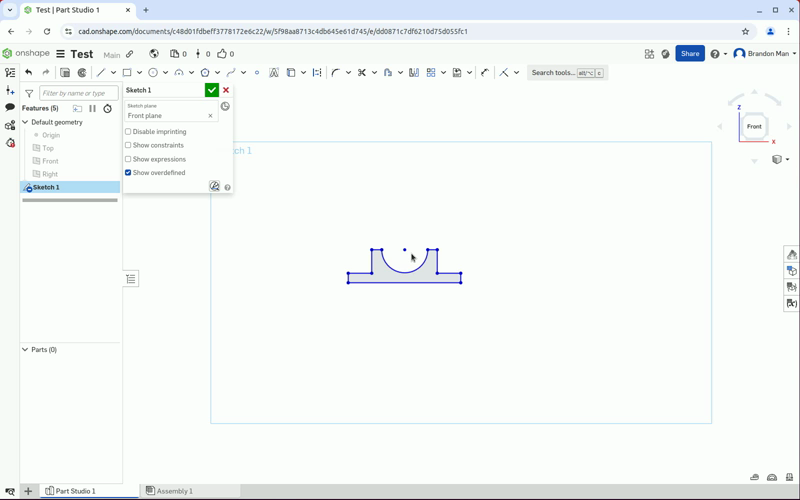
scroll(6)
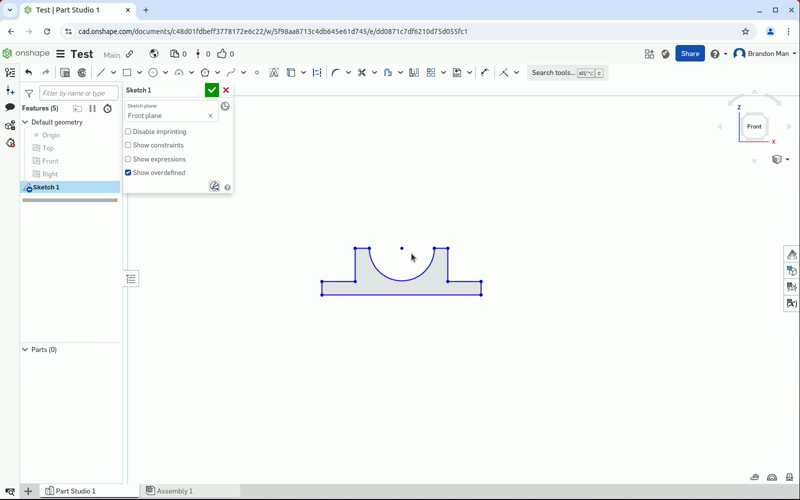
scroll(6)
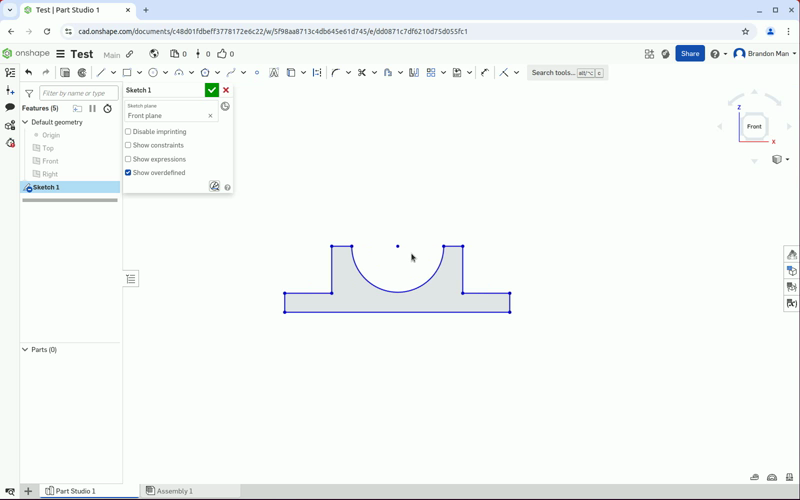
scroll(6)
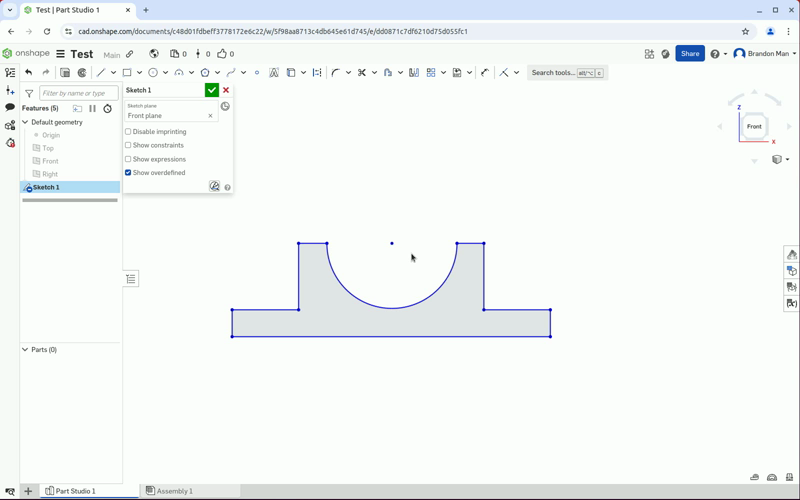
scroll(6)
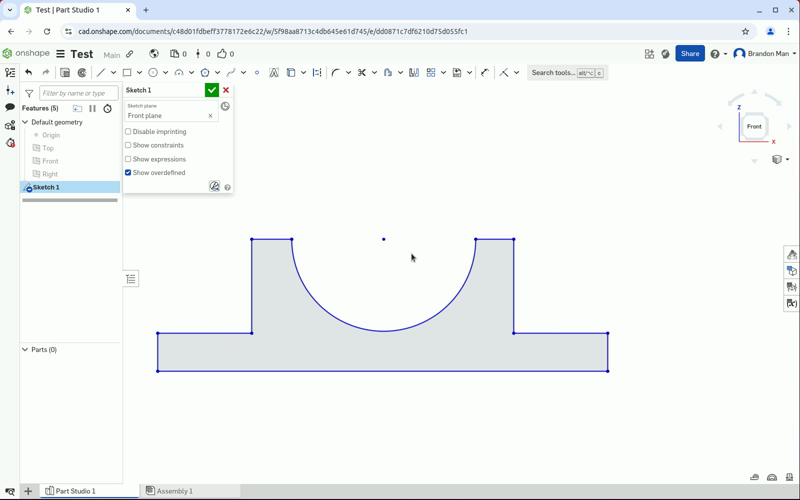
scroll(6)
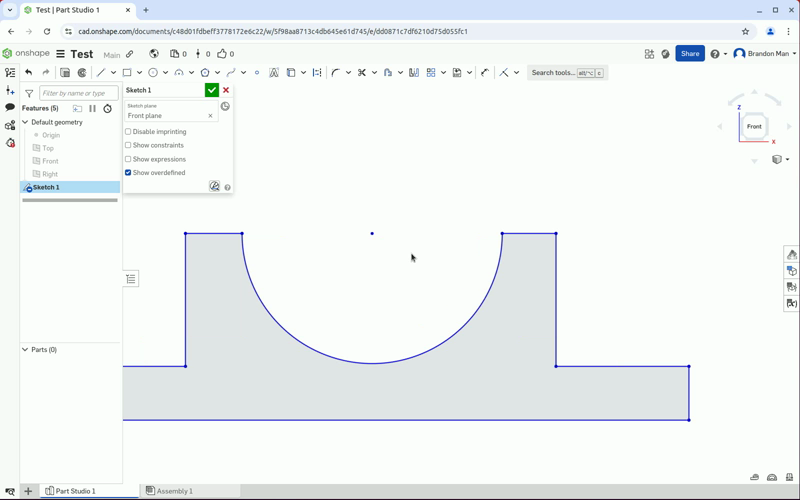
scroll(6)
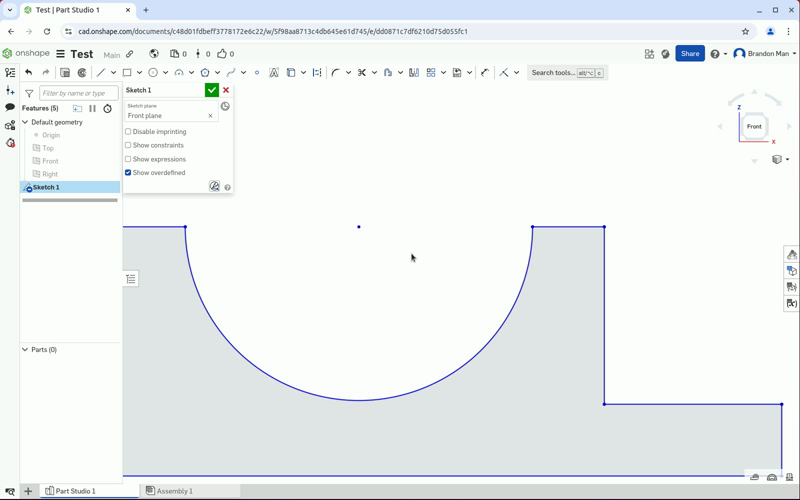
scroll(6)
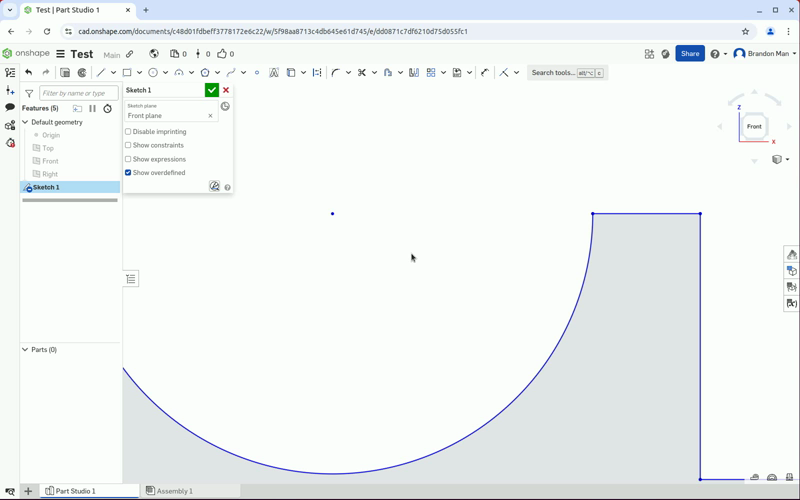
click(411, 253)
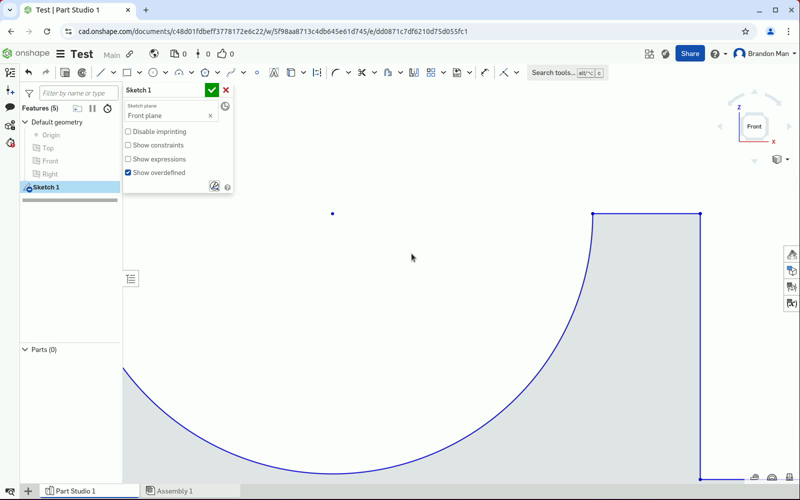
scroll(-6)
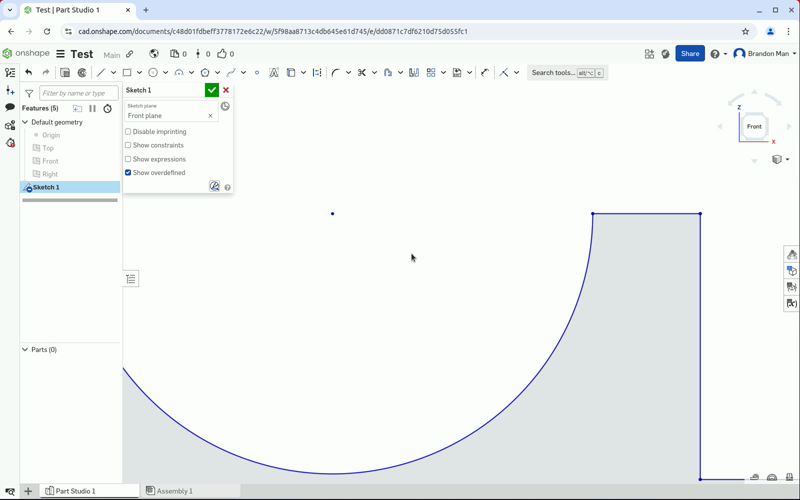
scroll(-6)
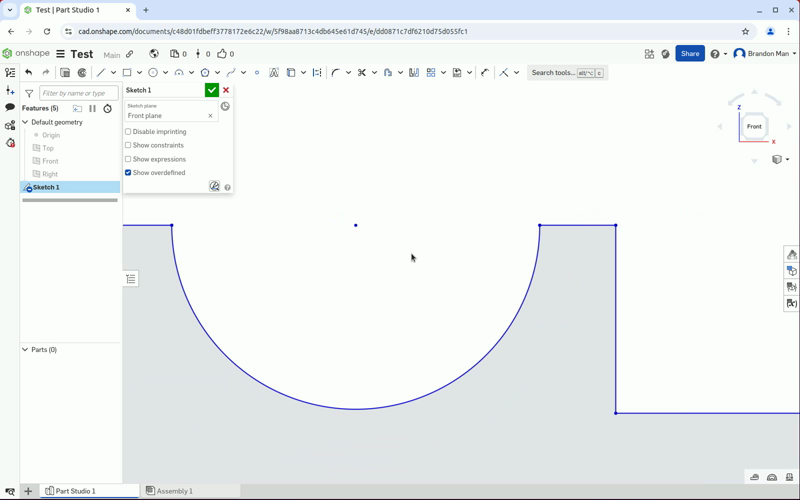
scroll(-6)
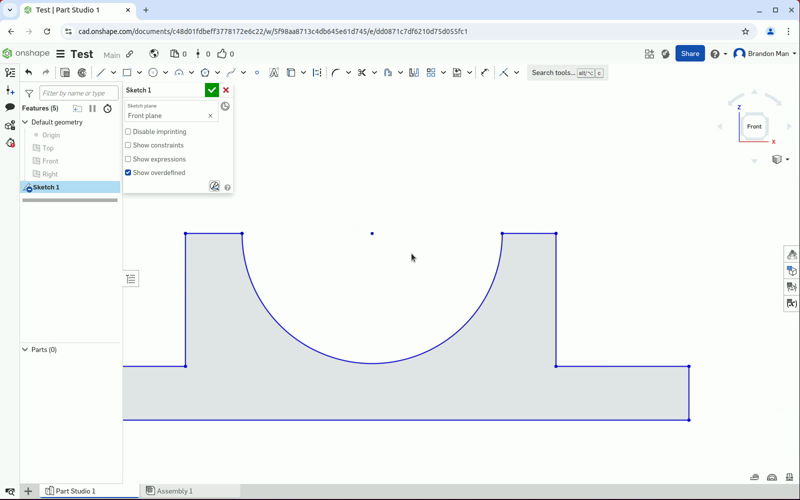
scroll(-6)
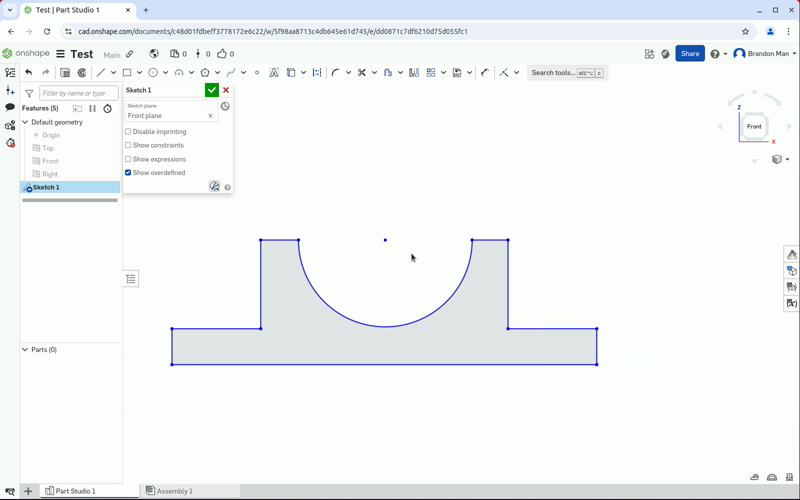
scroll(-6)
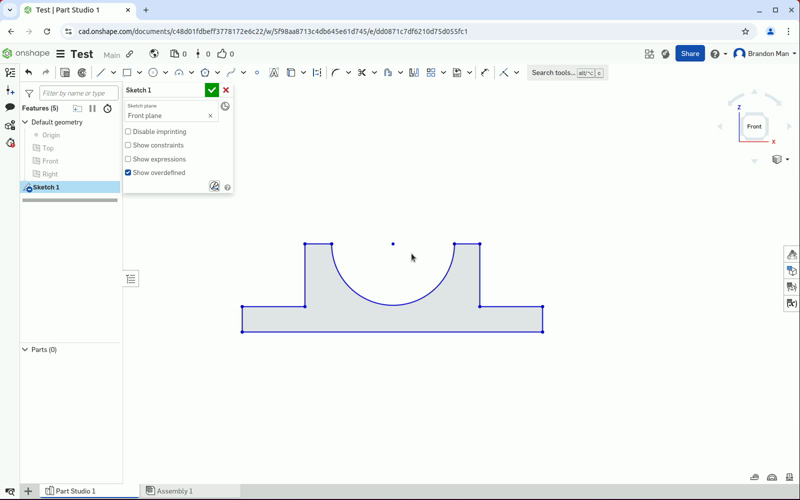
scroll(-6)
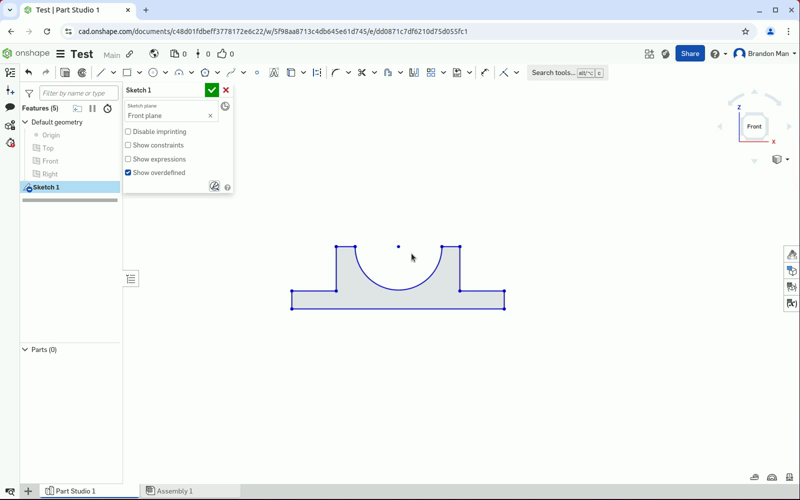
scroll(-6)
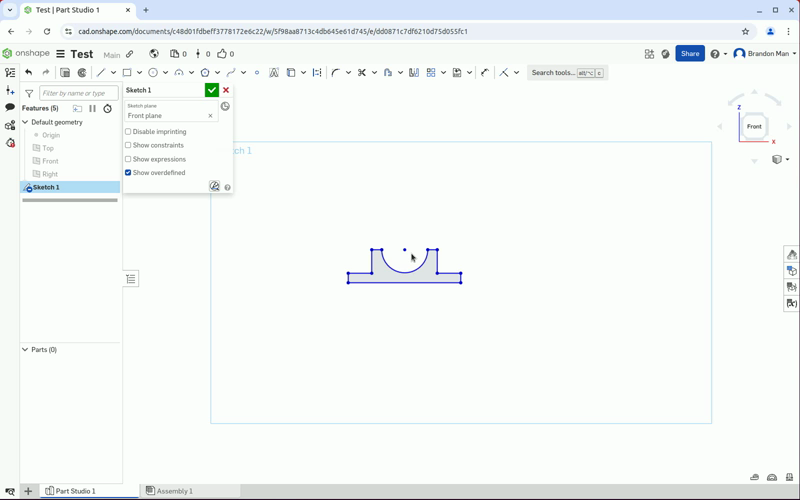
mouse_move(73, 352)
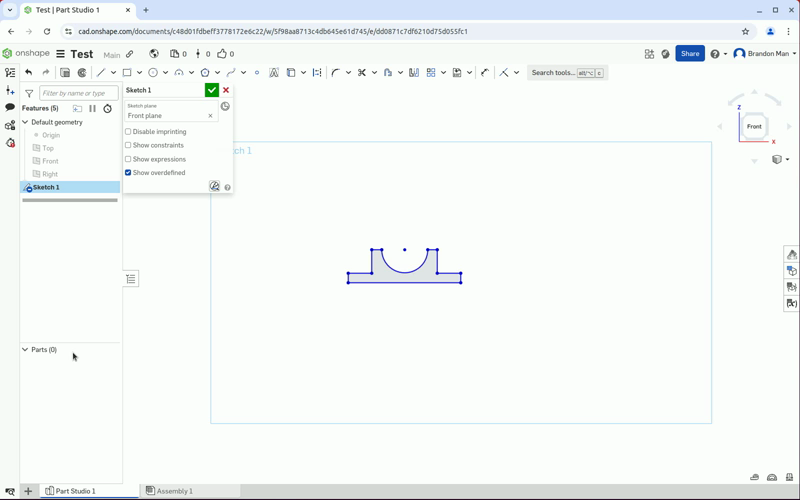
key(shift+y)
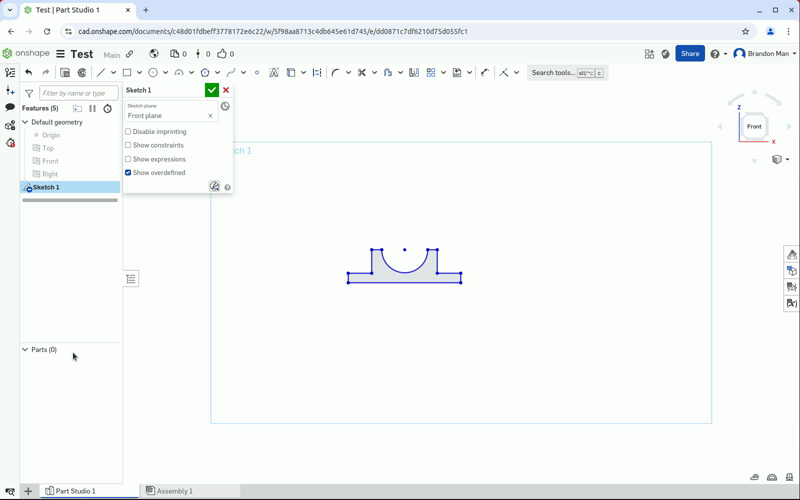
key(shift+e)
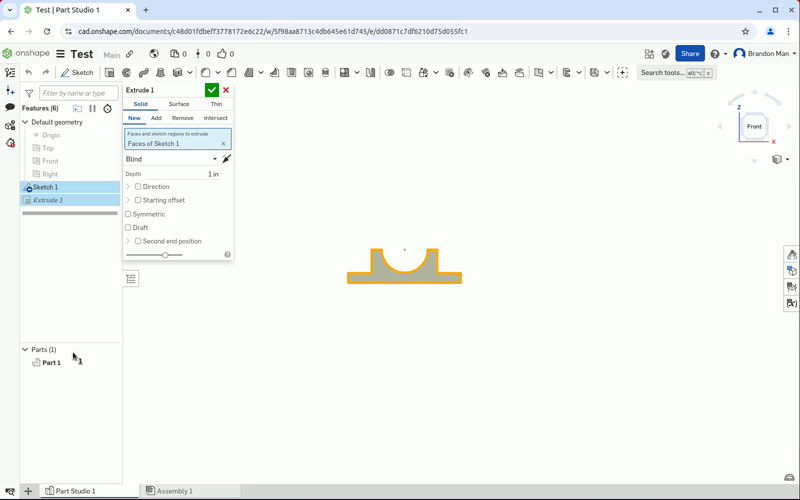
mouse_move(143, 106)
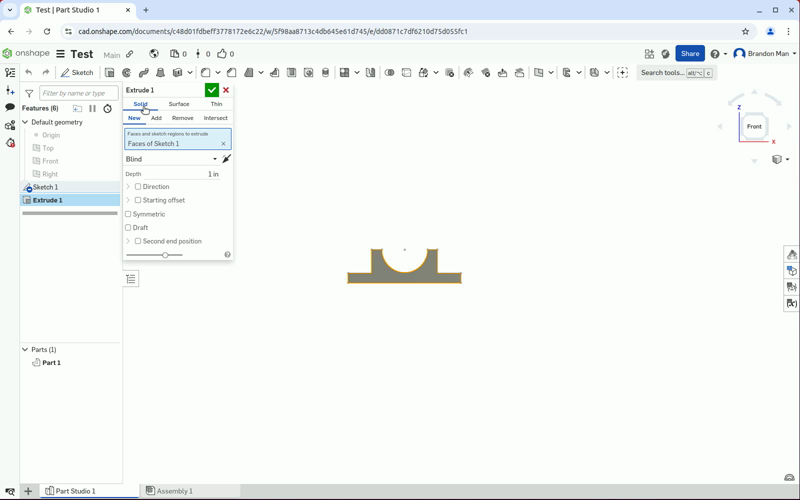
click(143, 106)
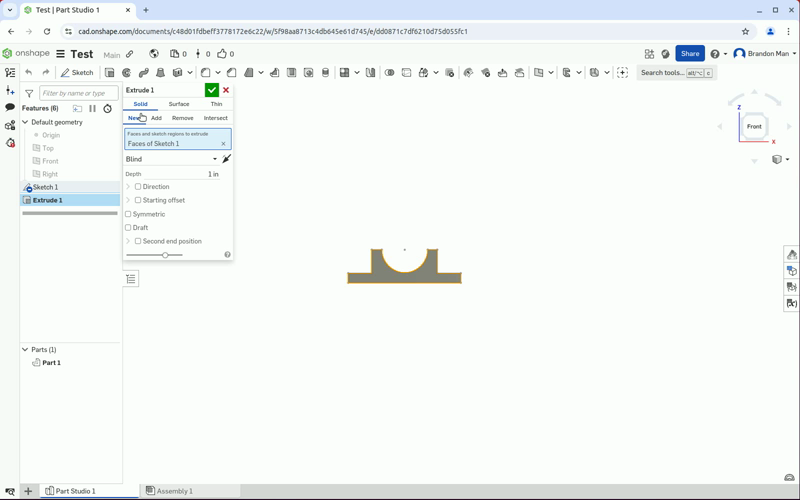
mouse_move(137, 120)
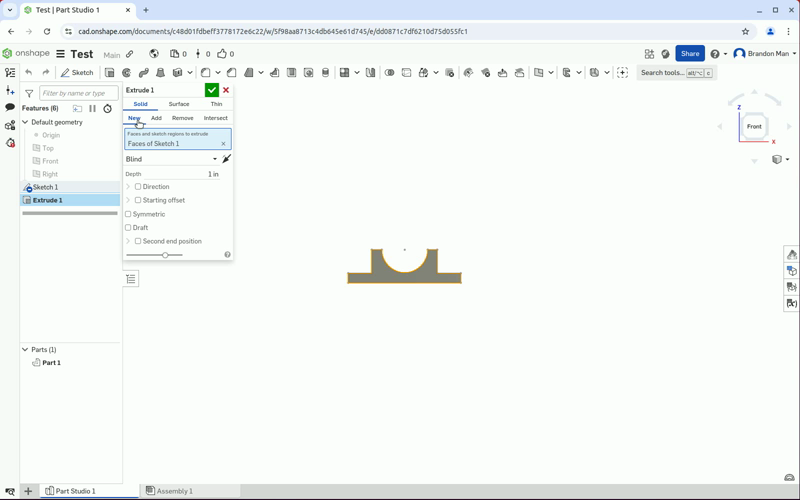
click(137, 120)
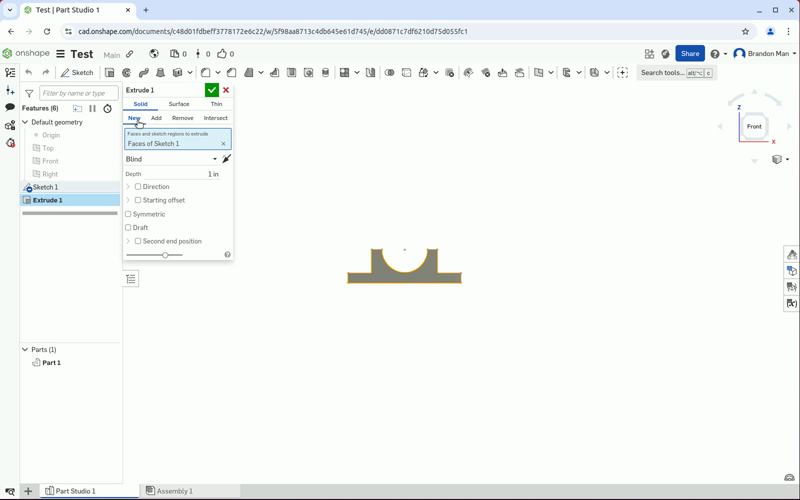
key(tab, 4)
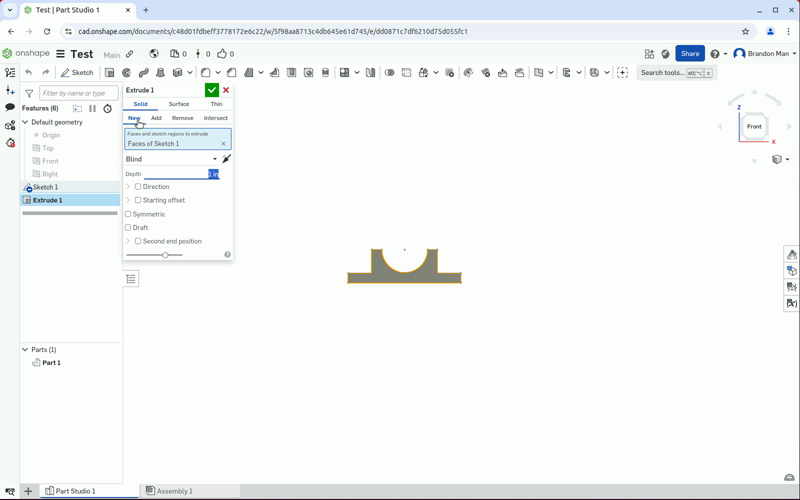
text(8.666)
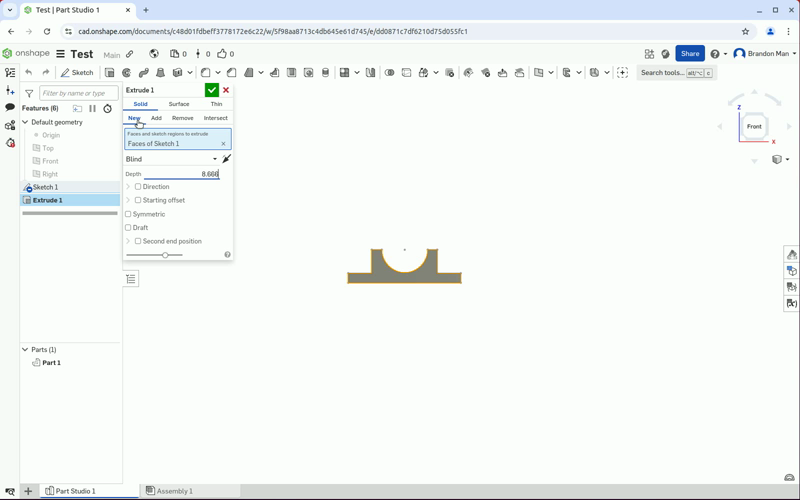
key(enter)
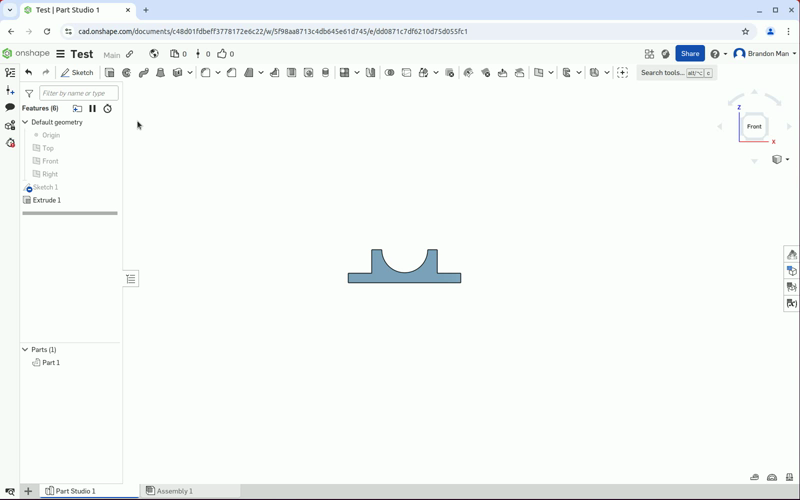
key(shift+h)
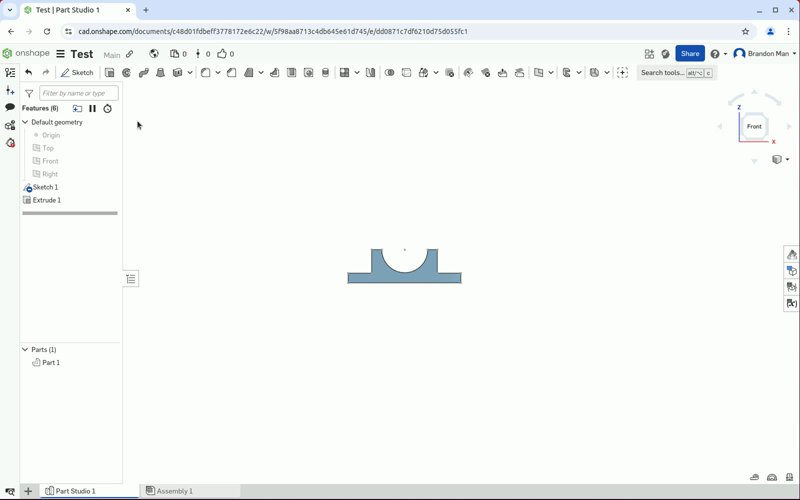
key(shift+h)
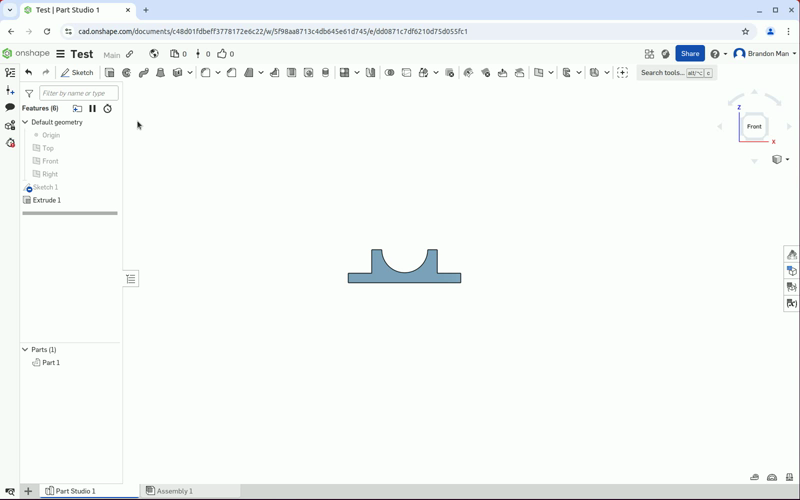
mouse_move(73, 189)
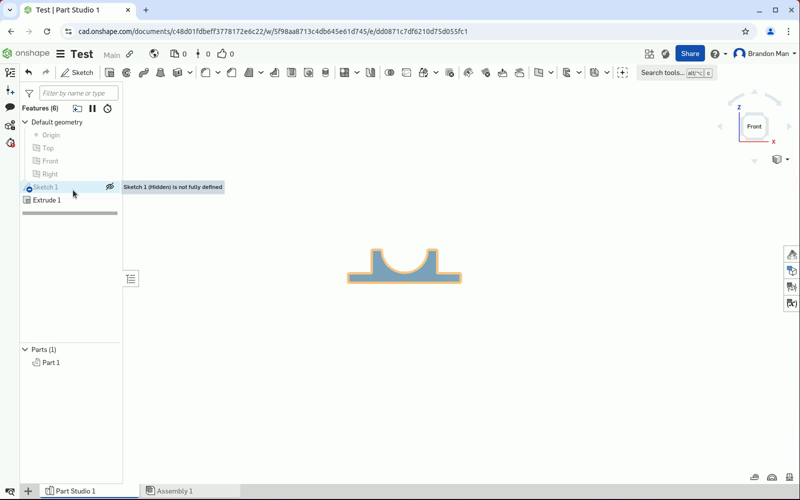
click(73, 189)
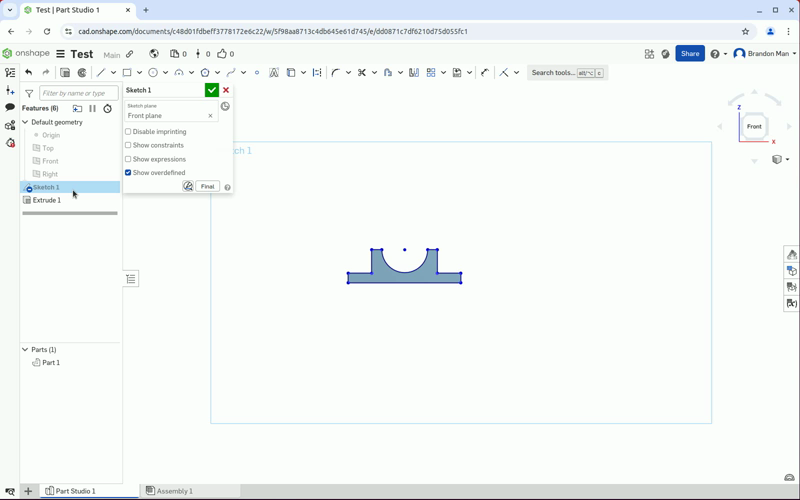
mouse_move(229, 92)
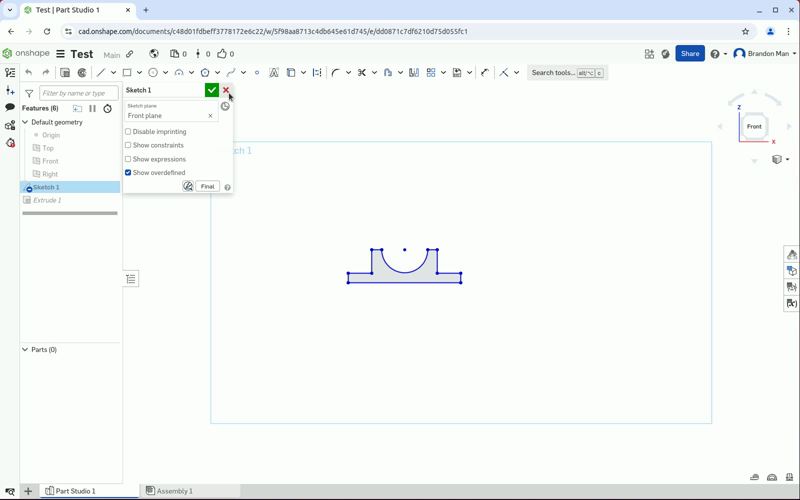
click(229, 92)
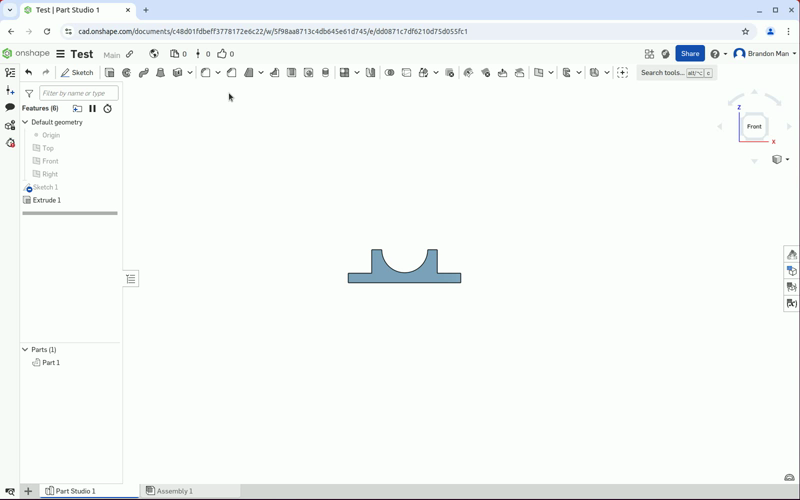
mouse_move(73, 352)
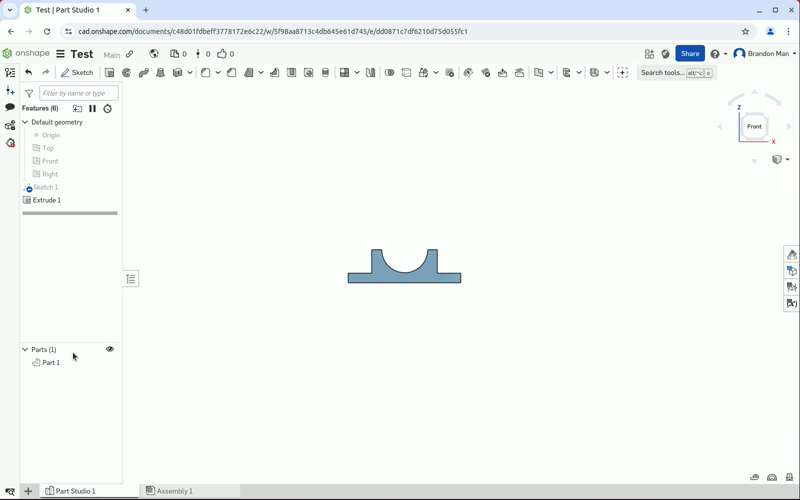
key(y)
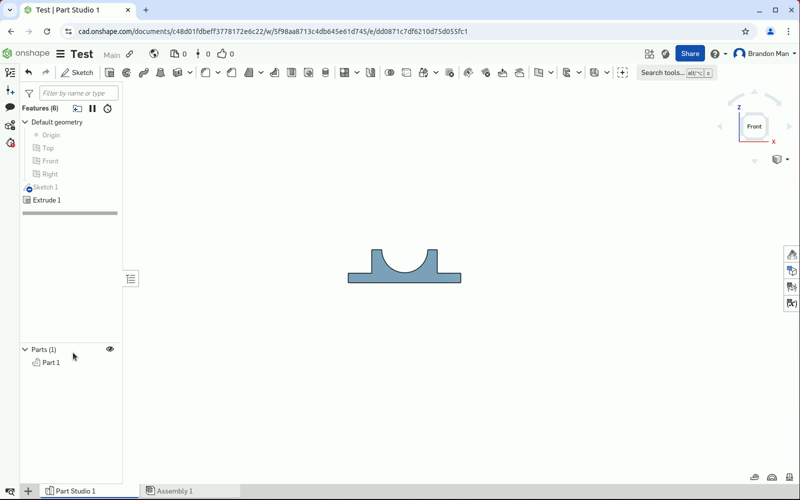
key(shift+p)
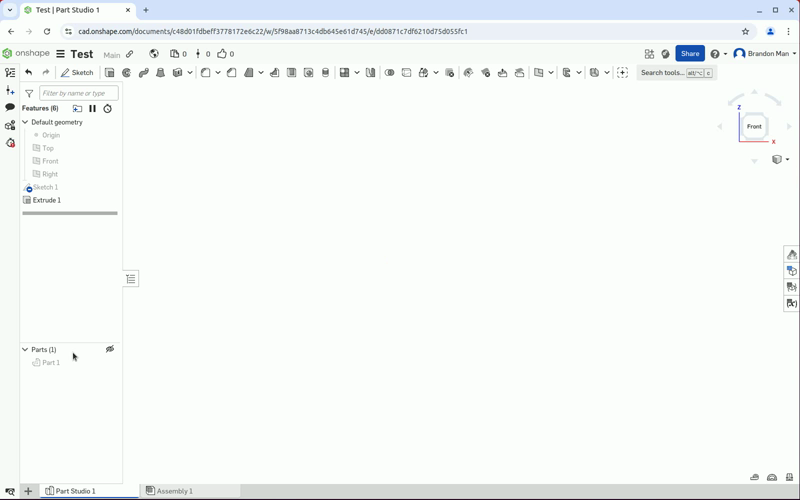
key(space)
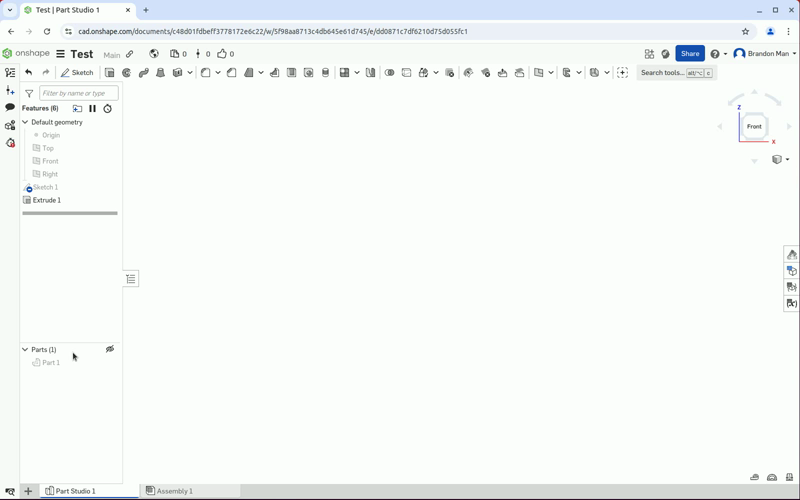
key_down(shift)
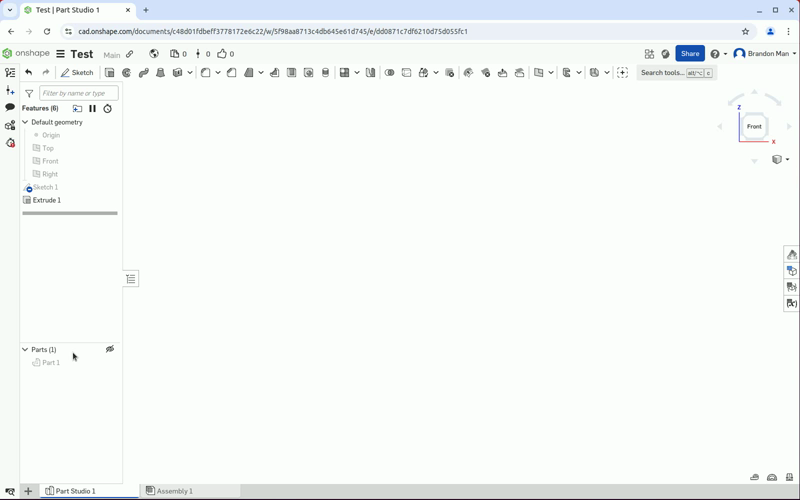
key(down)
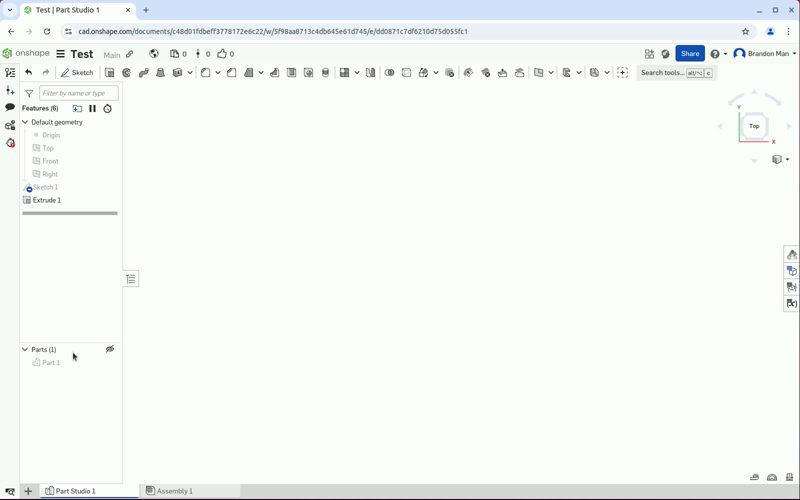
key_up(shift)
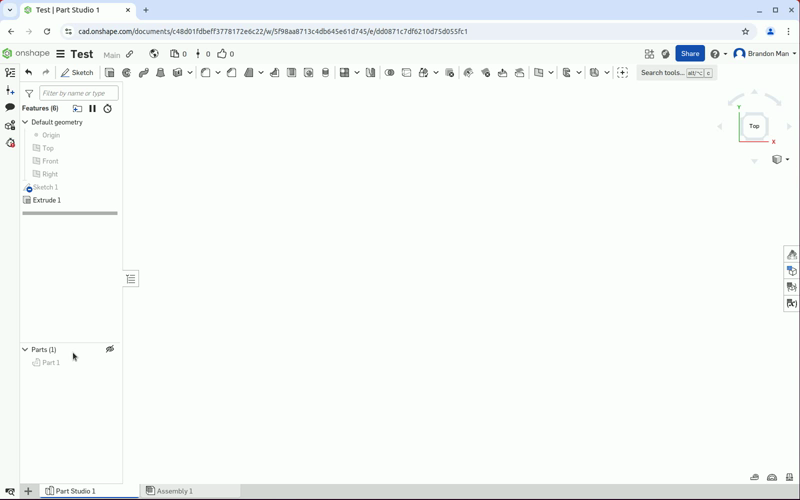
mouse_move(73, 352)
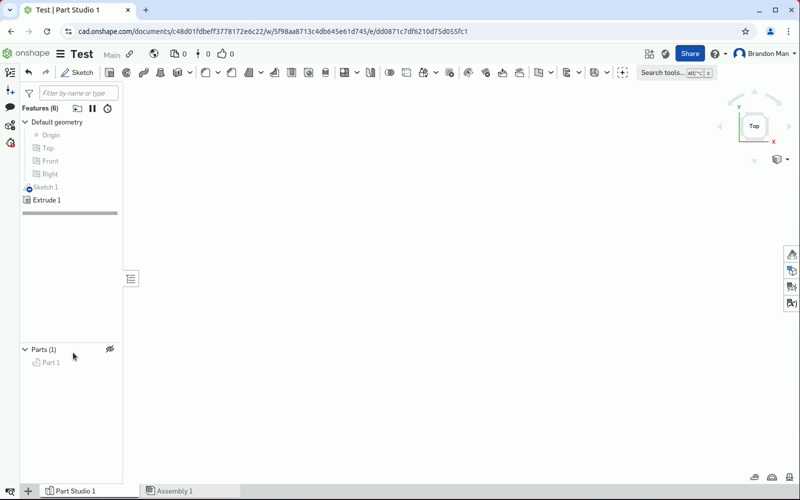
key(shift+y)
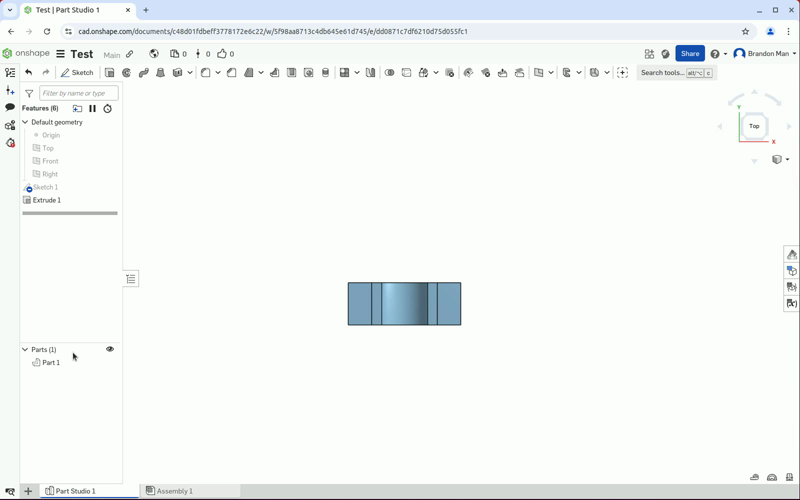
mouse_move(541, 75)
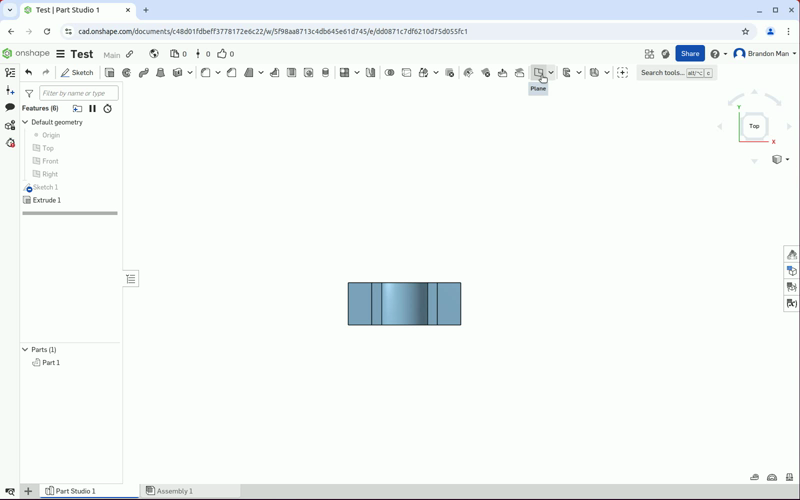
click(541, 75)
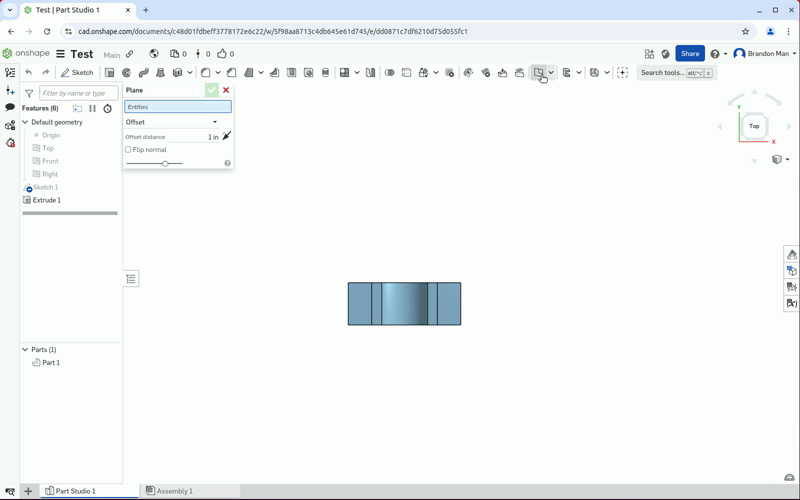
mouse_move(73, 150)
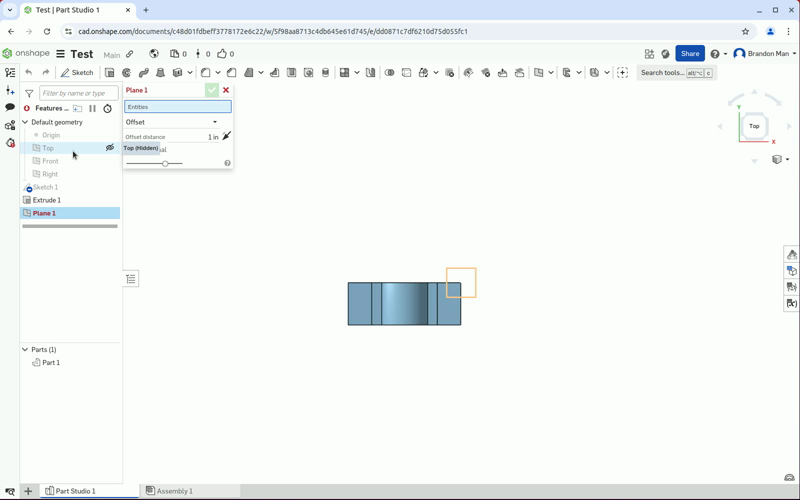
click(73, 150)
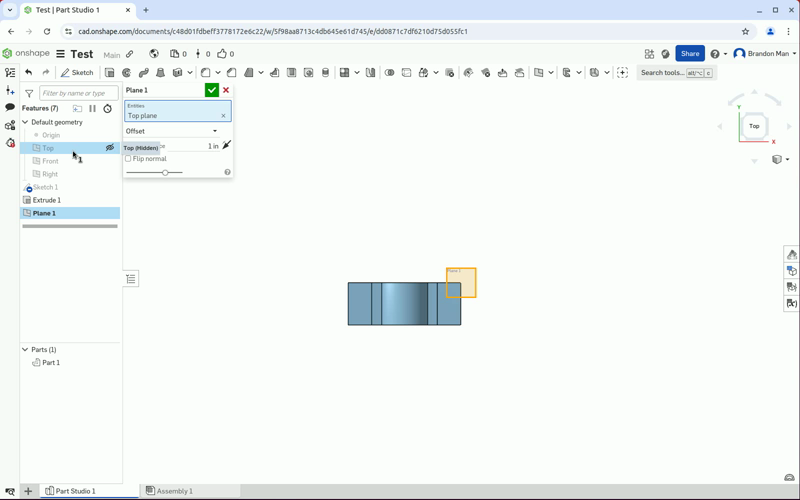
key(tab, 2)
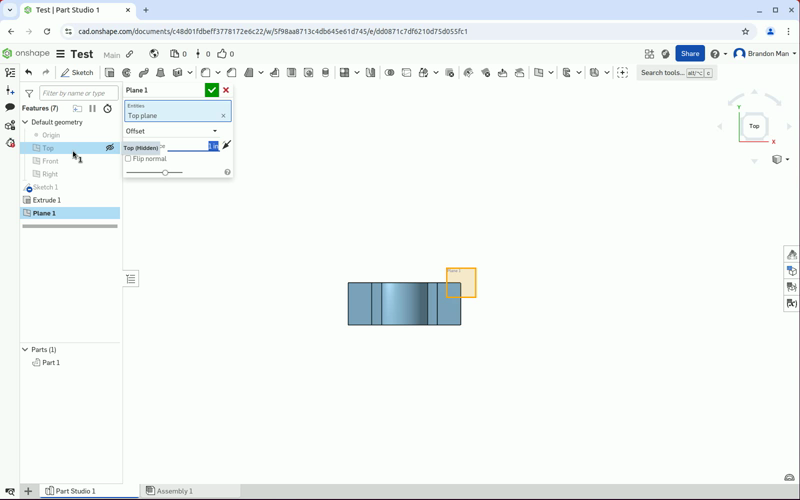
text(1.91)
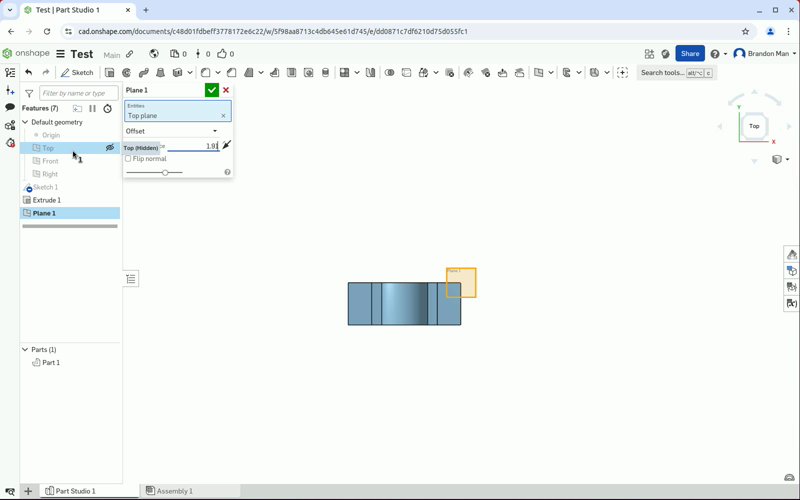
key(enter, 2)
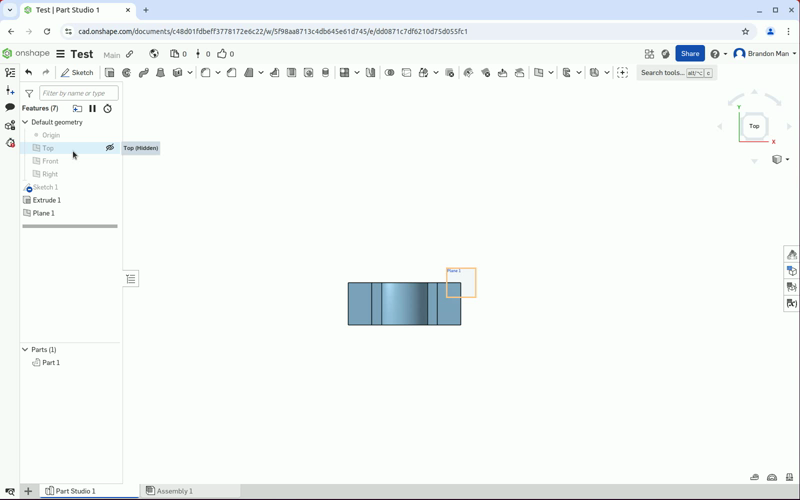
key(shift+s)
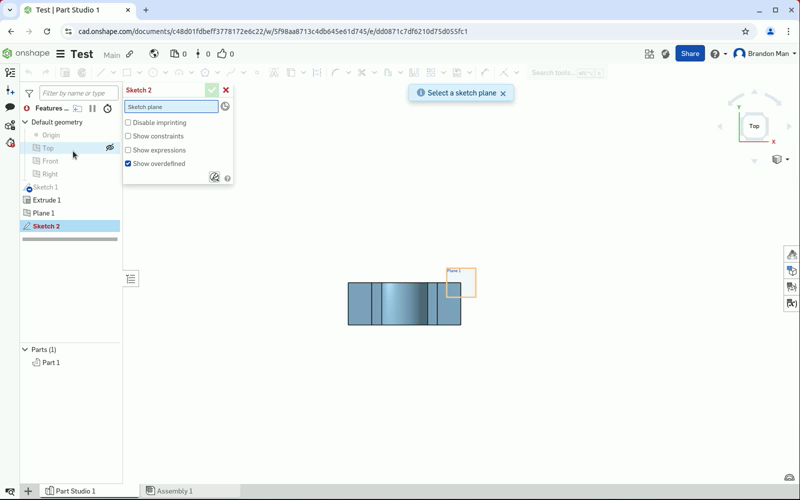
mouse_move(73, 215)
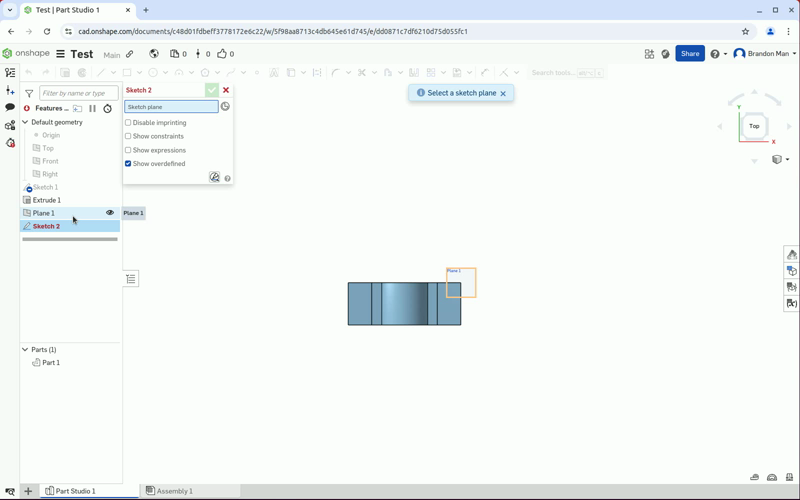
click(73, 215)
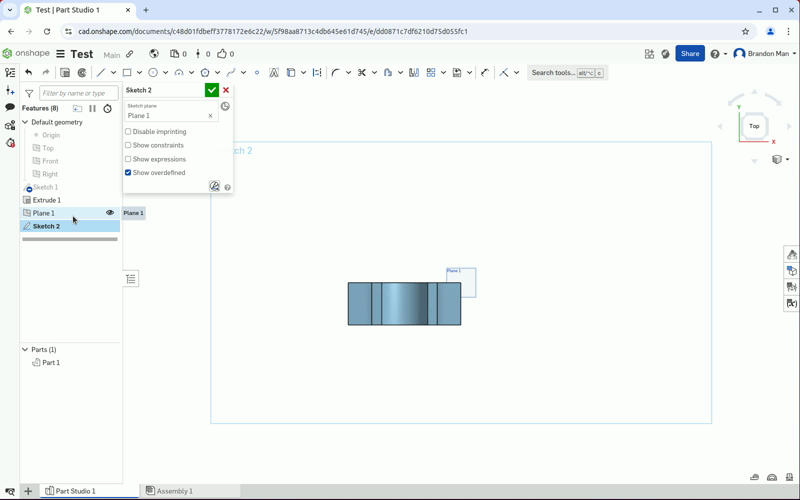
mouse_move(73, 352)
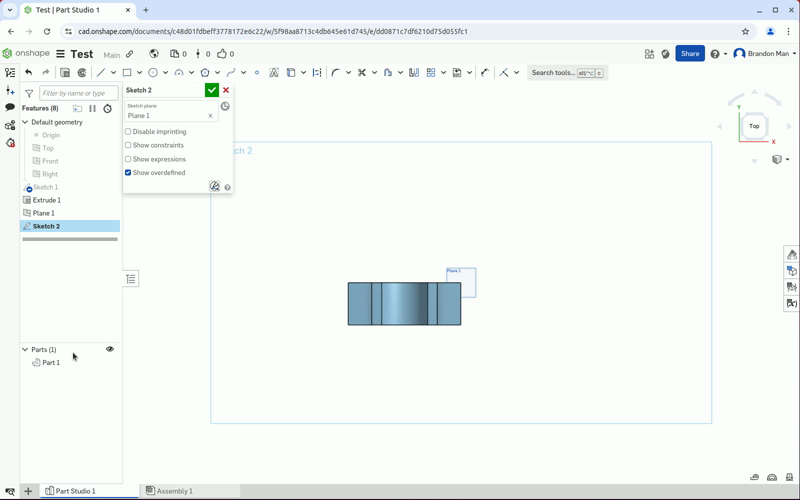
key(y)
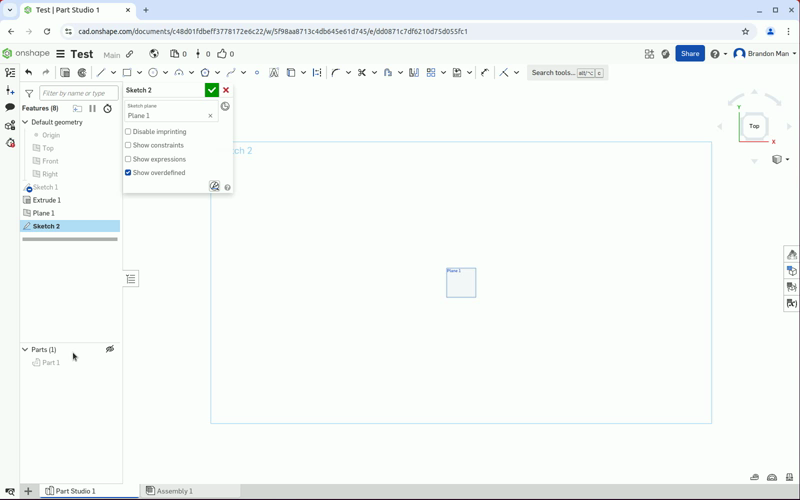
key(c)
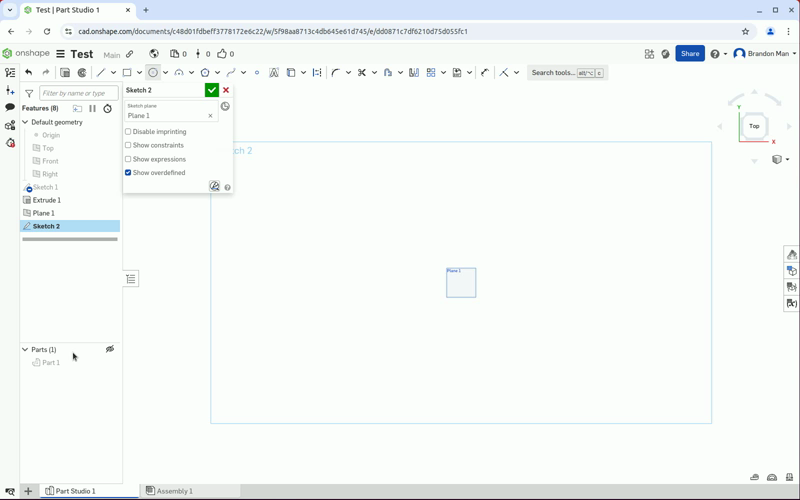
key_down(shift)
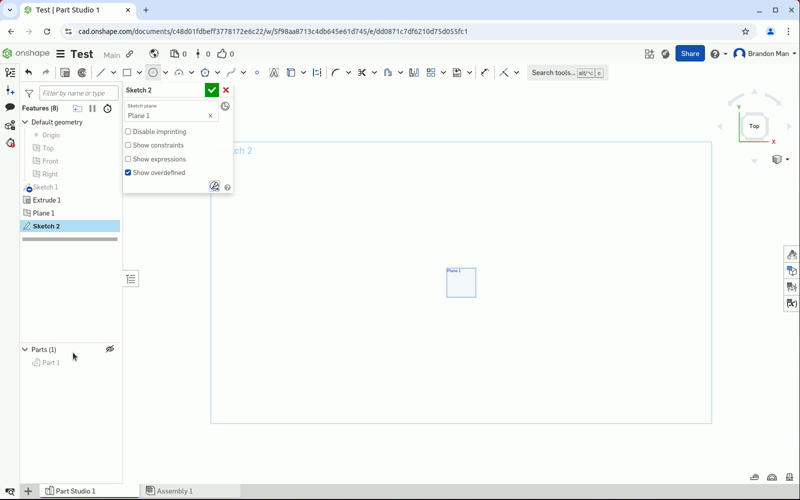
mouse_move(449, 305)
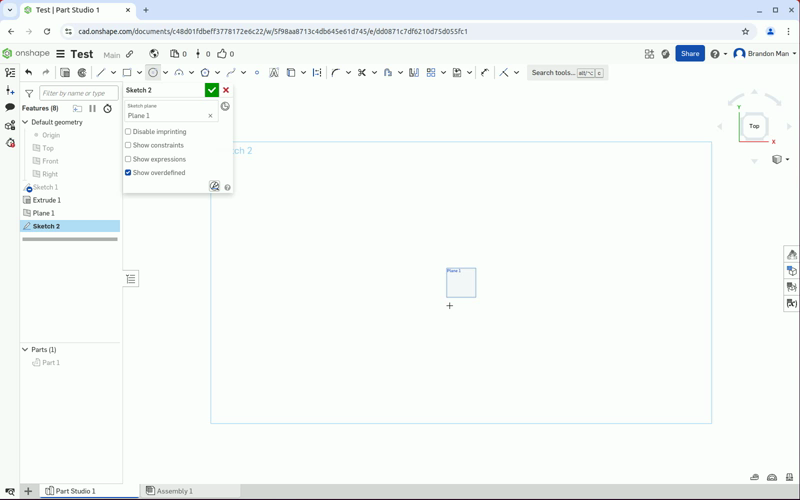
click(449, 305)
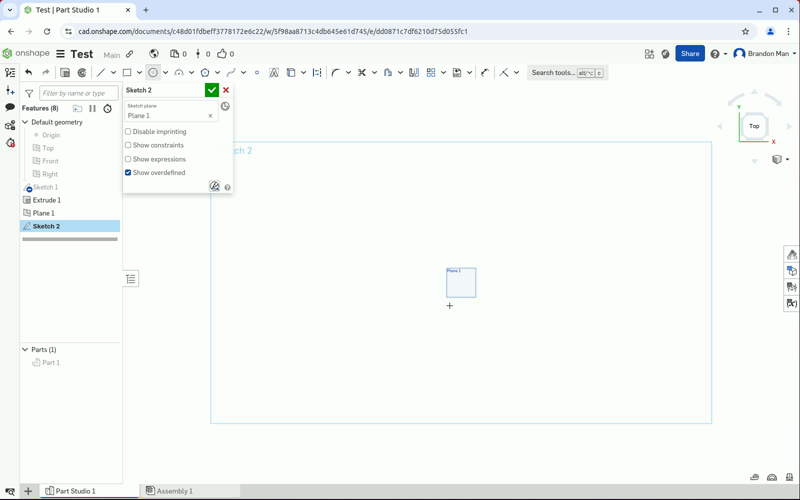
key_up(shift)
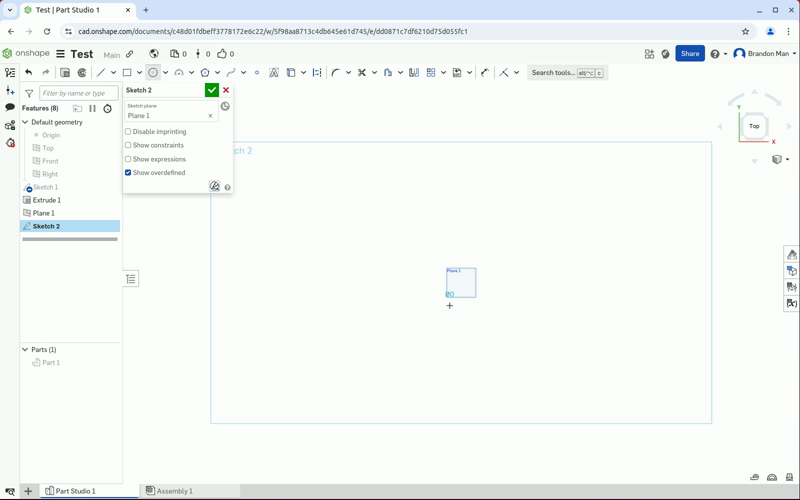
mouse_move(455, 305)
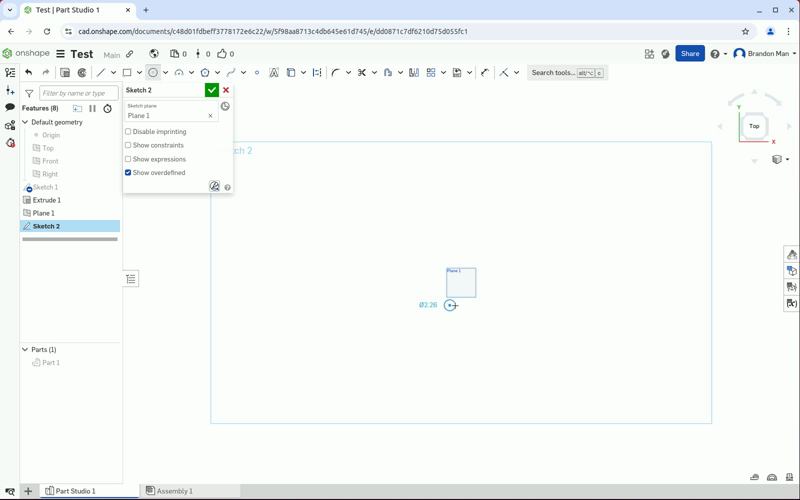
click(455, 305)
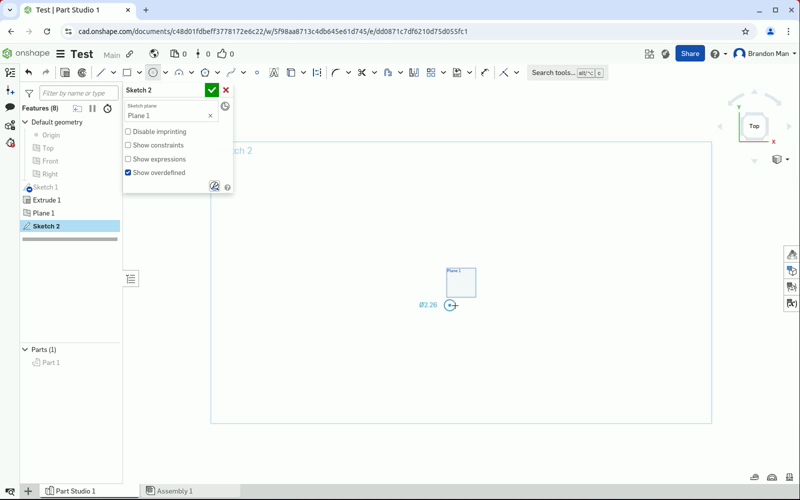
key(esc)
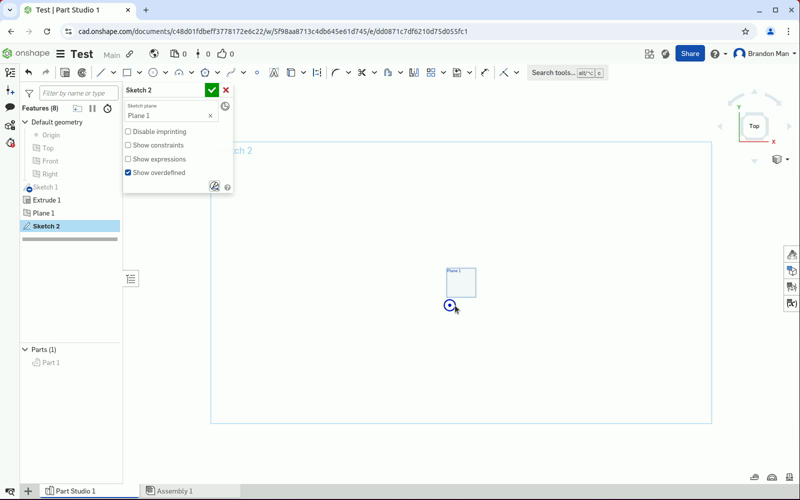
mouse_move(446, 304)
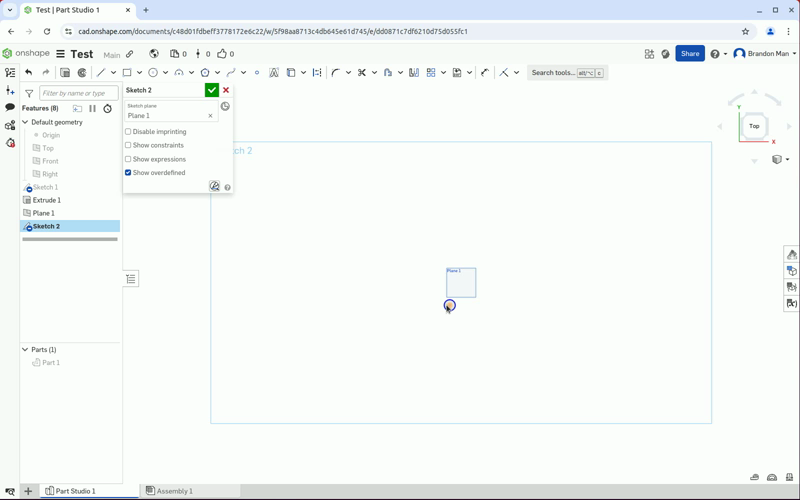
scroll(6)
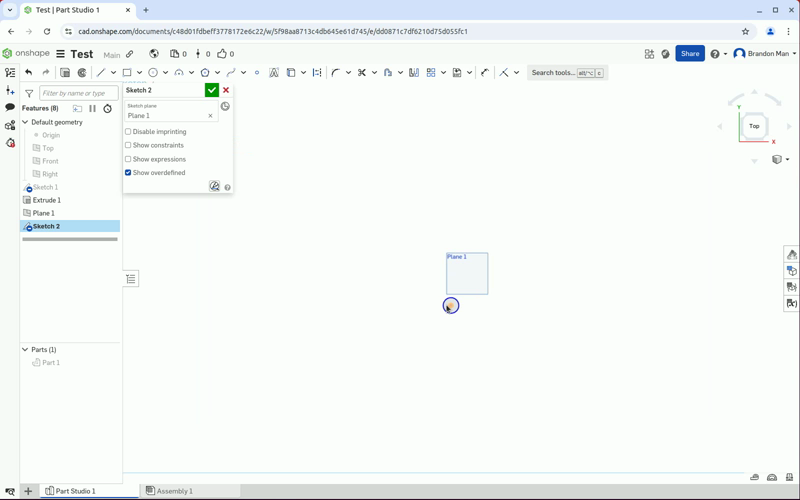
scroll(6)
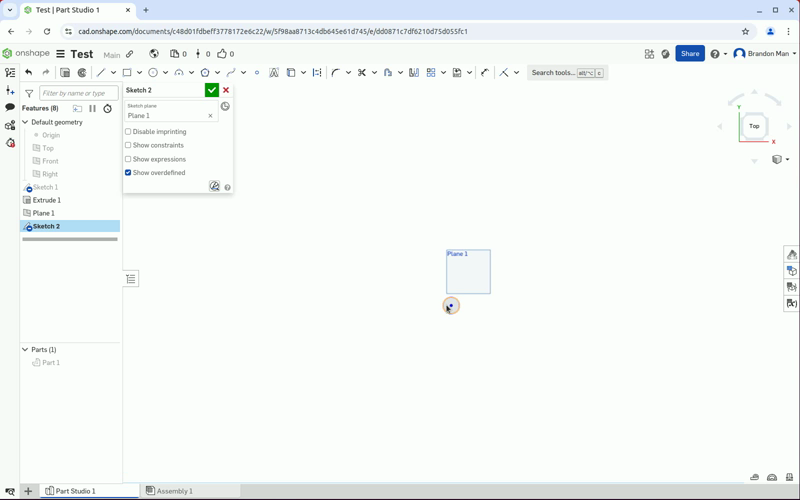
scroll(6)
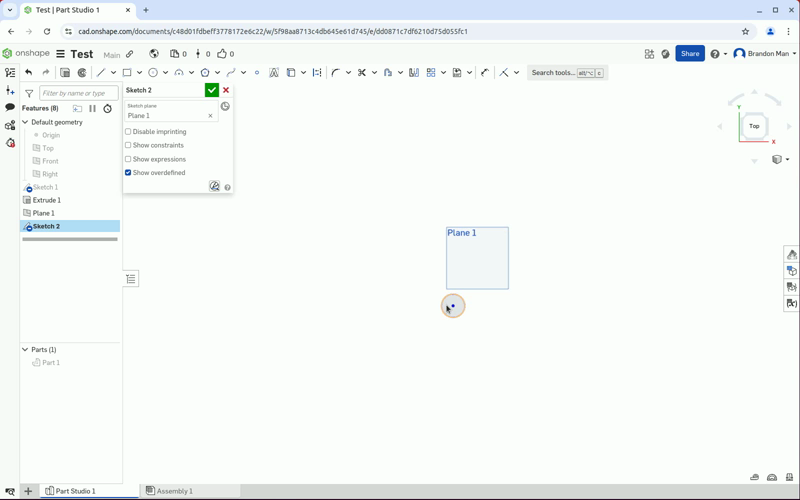
scroll(6)
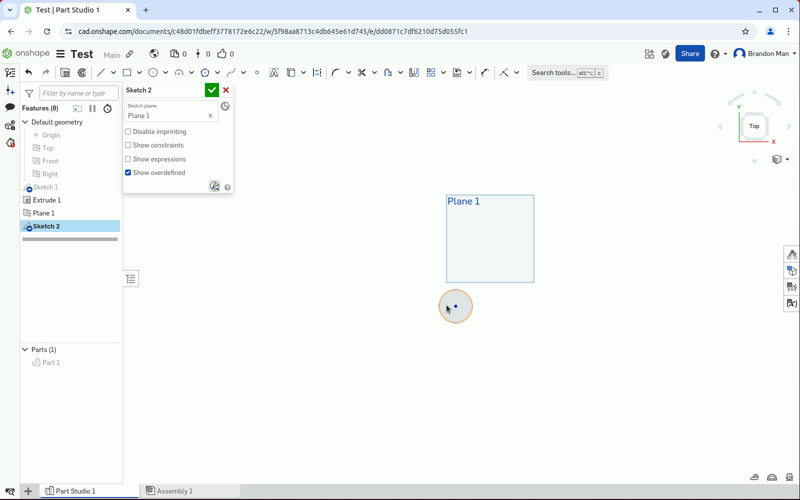
scroll(6)
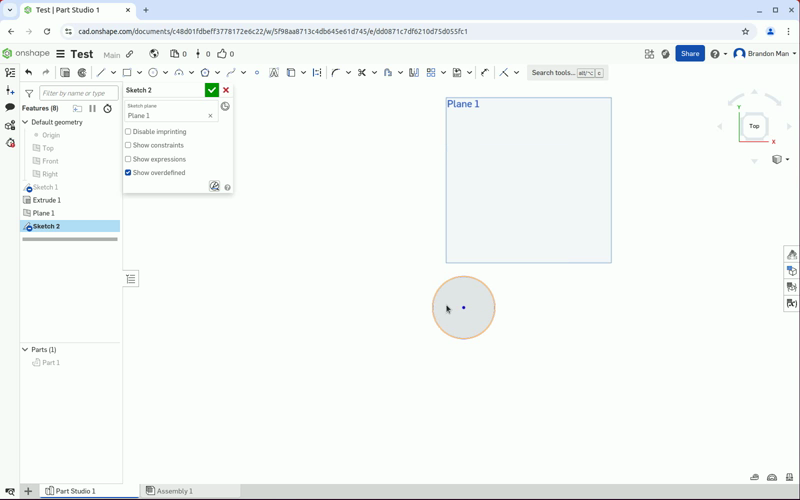
scroll(6)
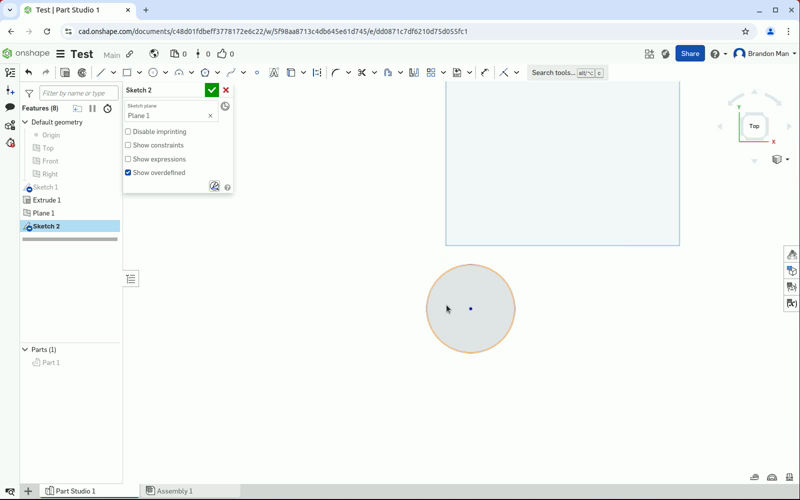
scroll(6)
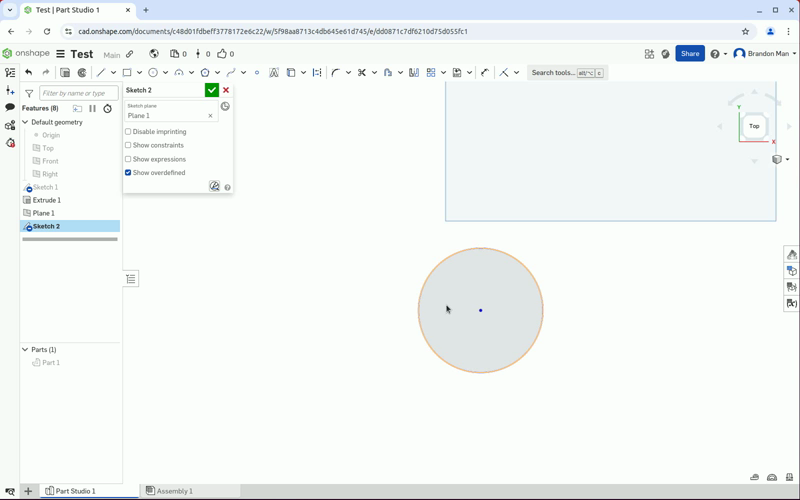
click(446, 304)
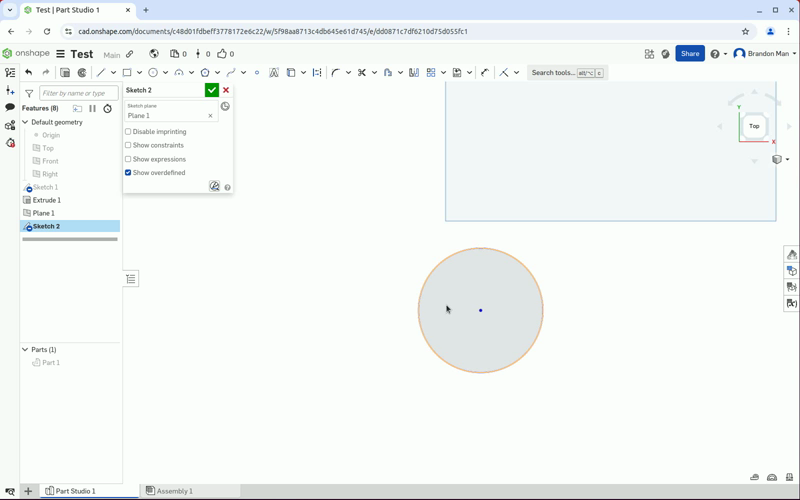
scroll(-6)
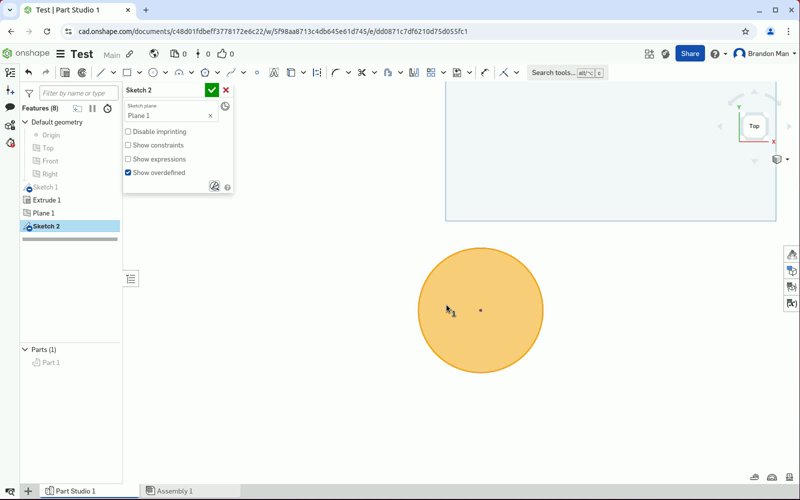
scroll(-6)
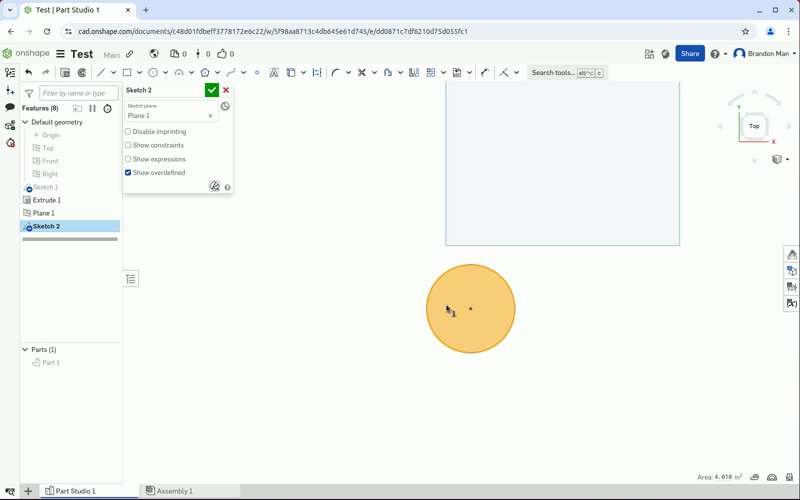
scroll(-6)
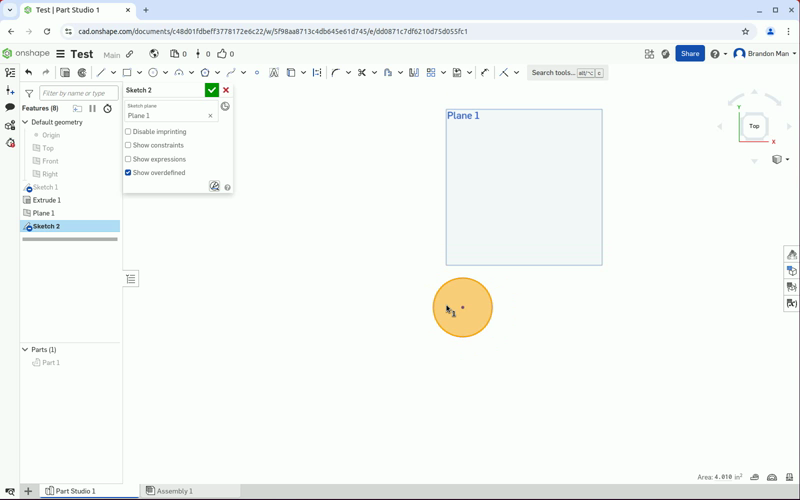
scroll(-6)
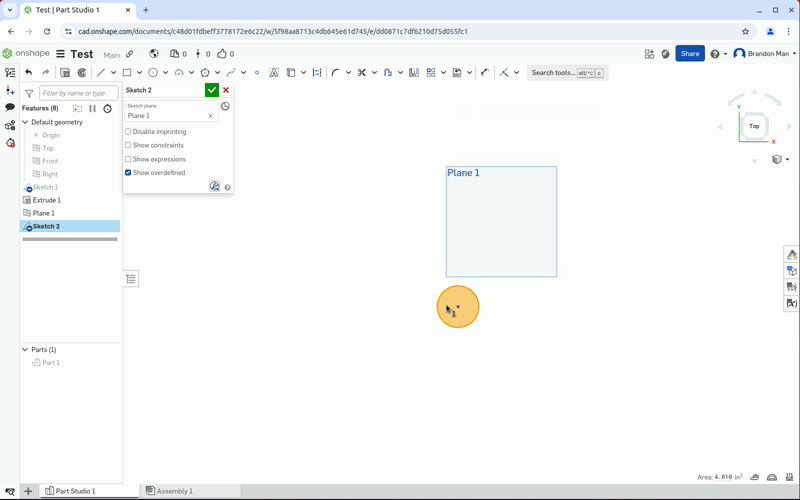
scroll(-6)
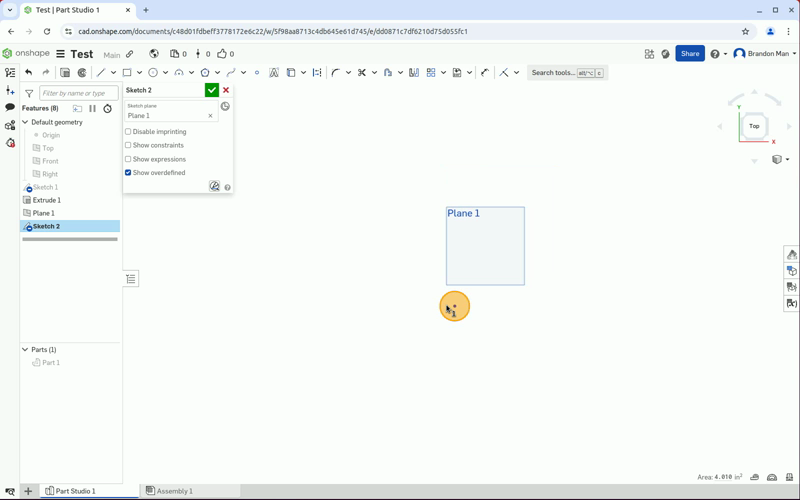
scroll(-6)
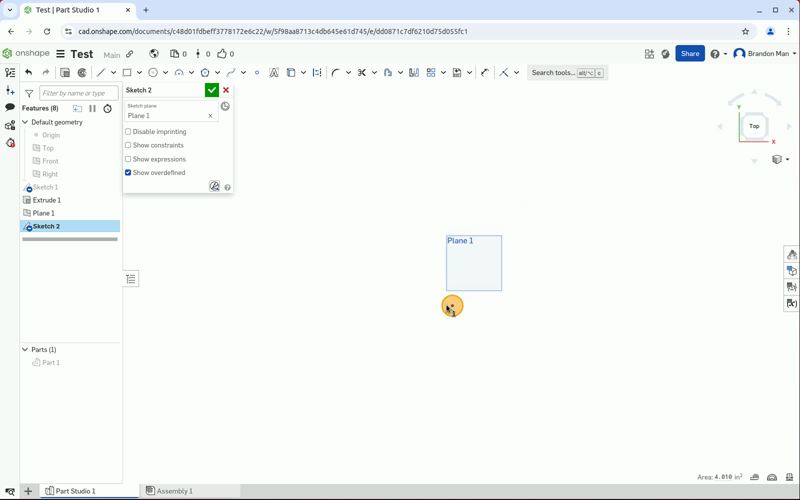
scroll(-6)
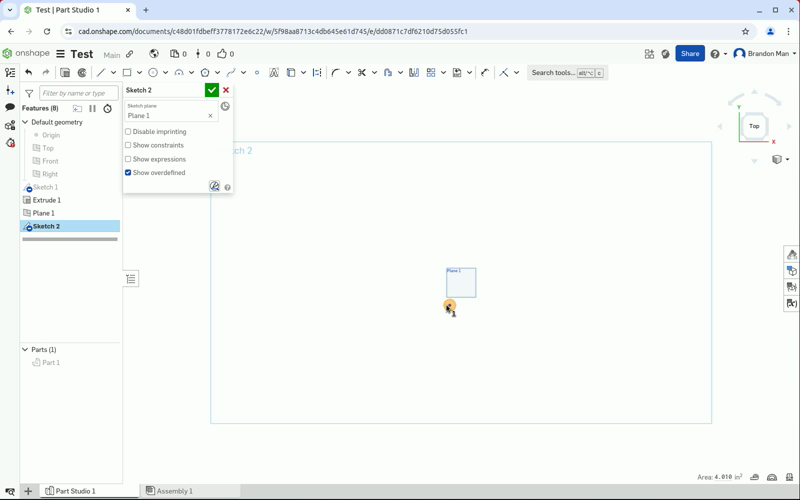
mouse_move(73, 352)
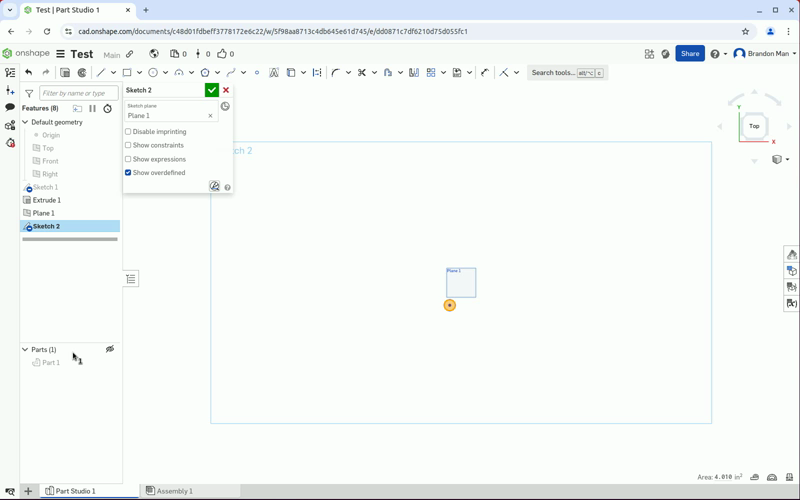
key(shift+y)
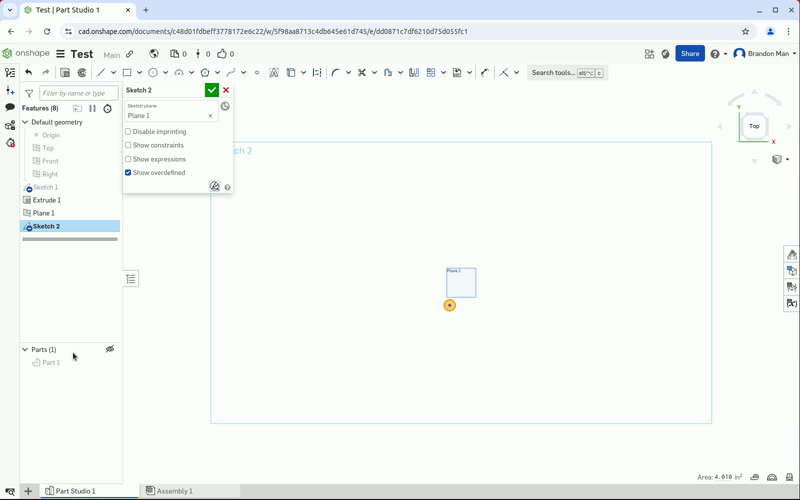
key(shift+e)
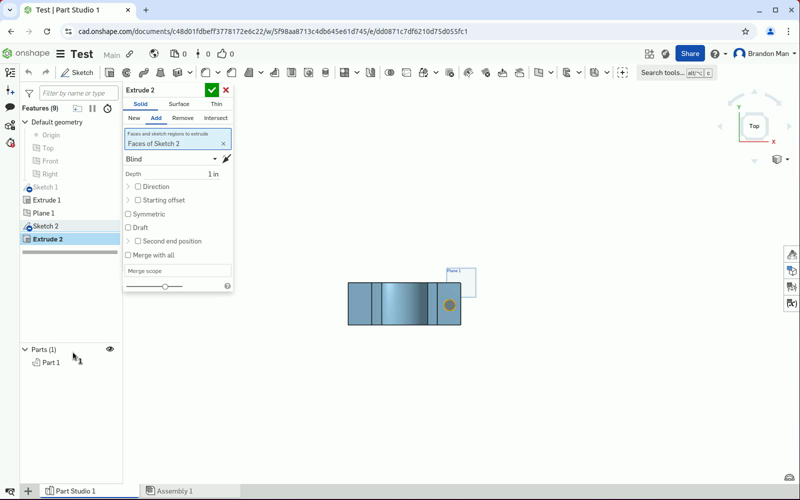
mouse_move(143, 106)
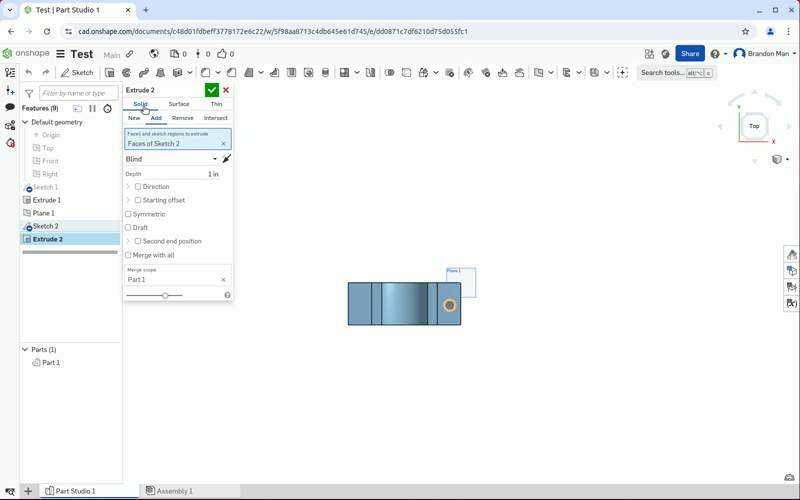
click(143, 106)
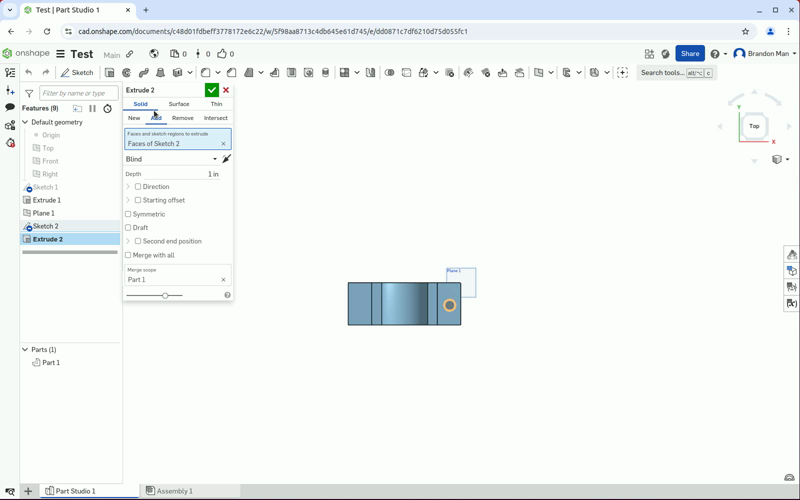
mouse_move(186, 120)
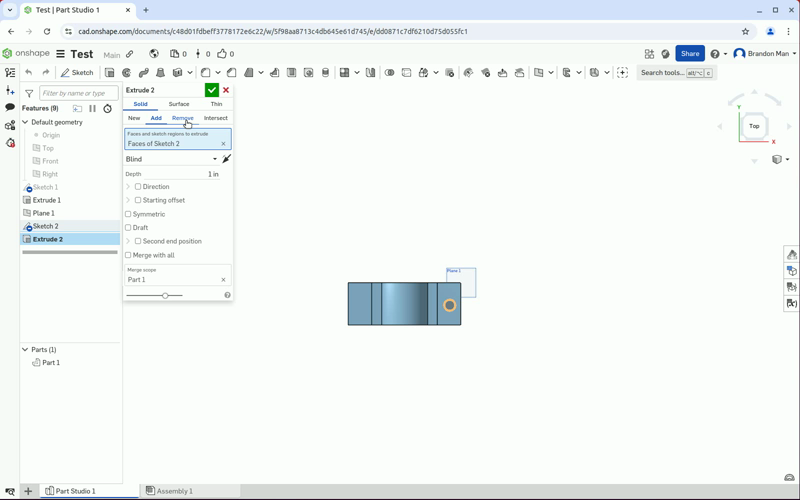
click(186, 120)
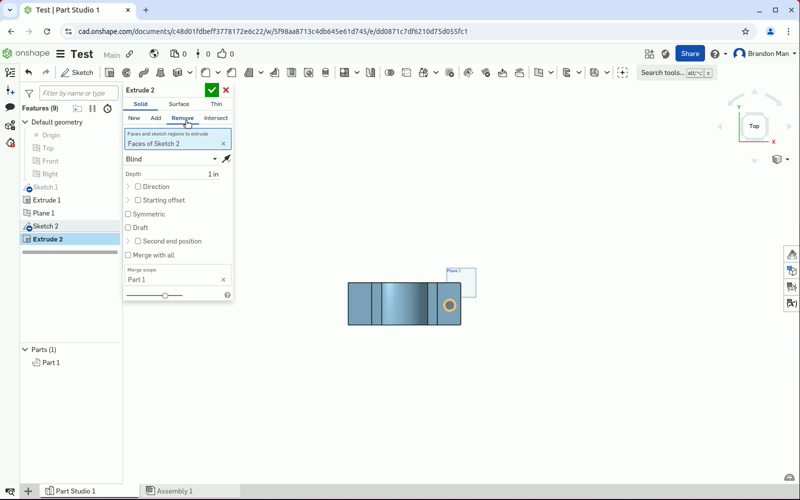
key(tab, 4)
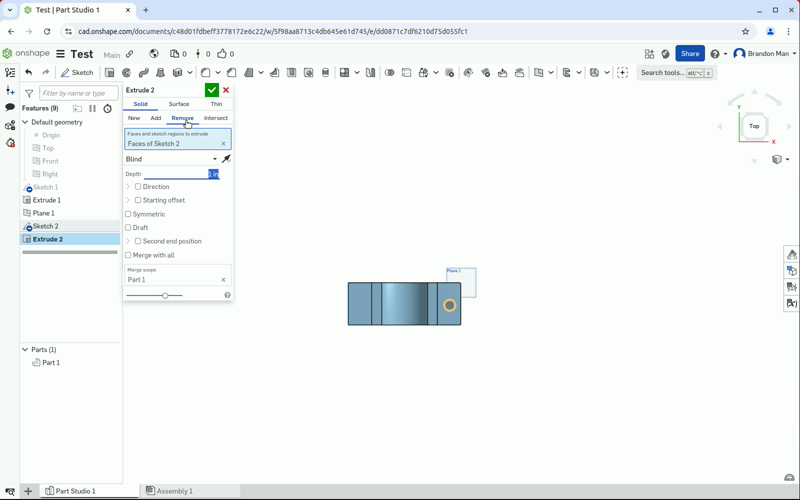
text(9.628)
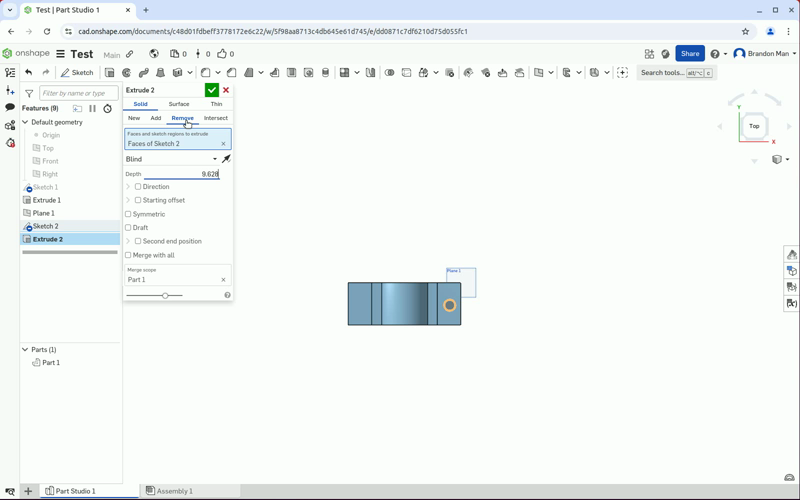
key(tab, 6)
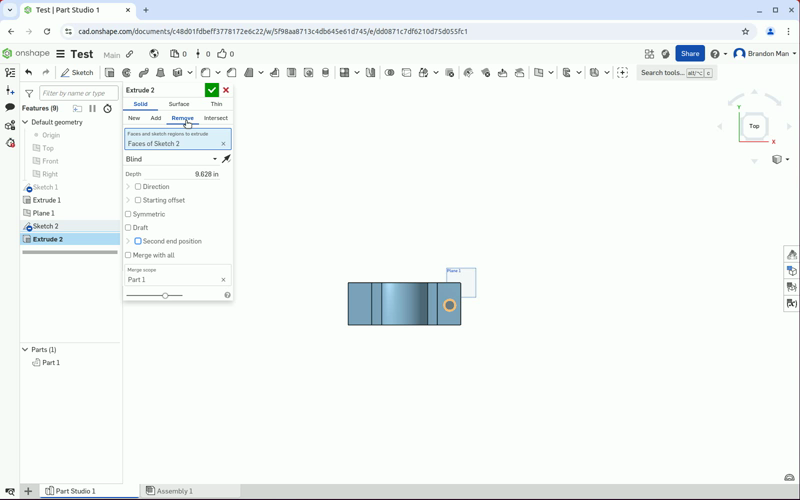
key(space)
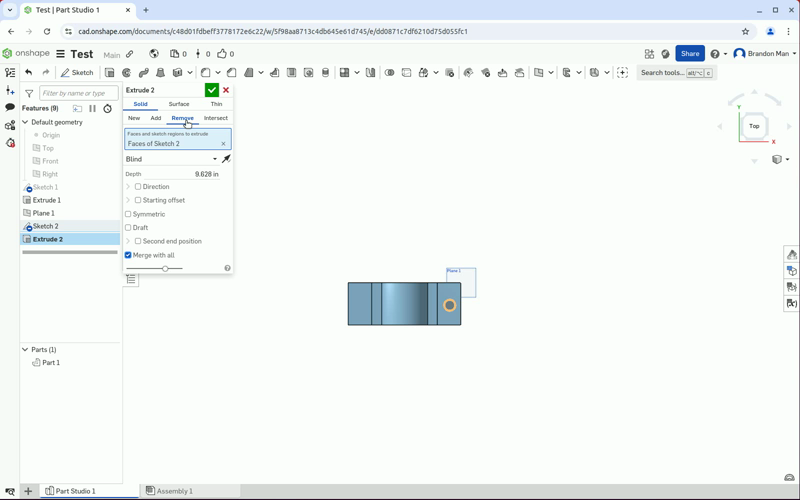
key(enter)
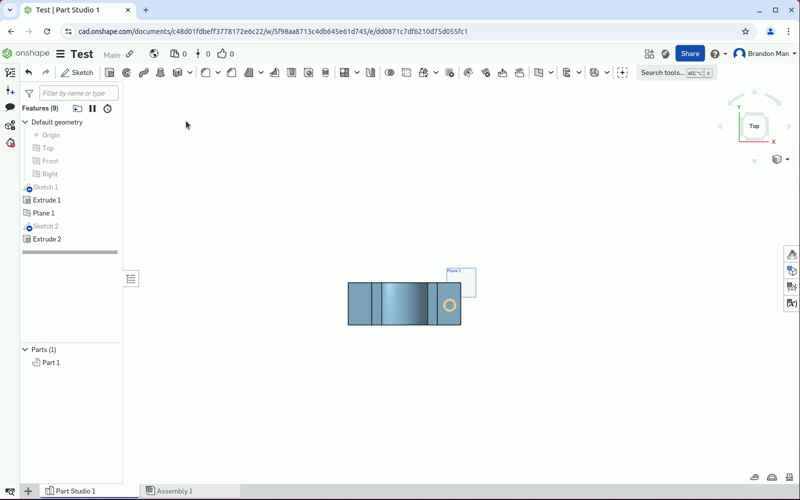
key(shift+h)
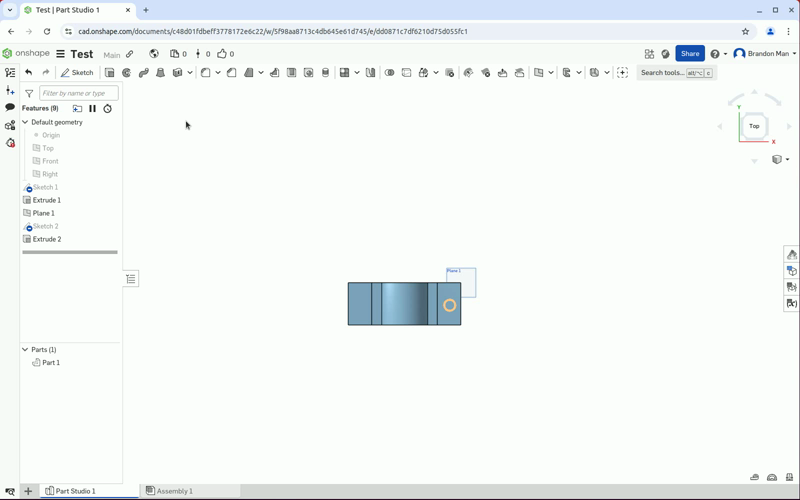
key(shift+h)
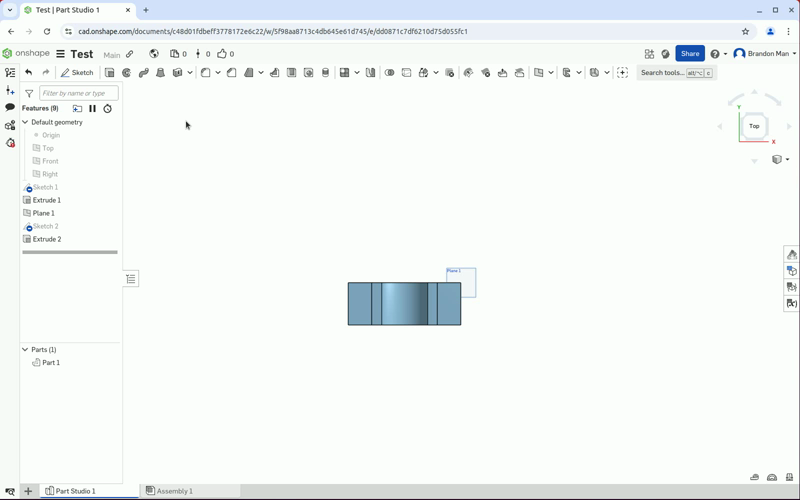
mouse_move(73, 189)
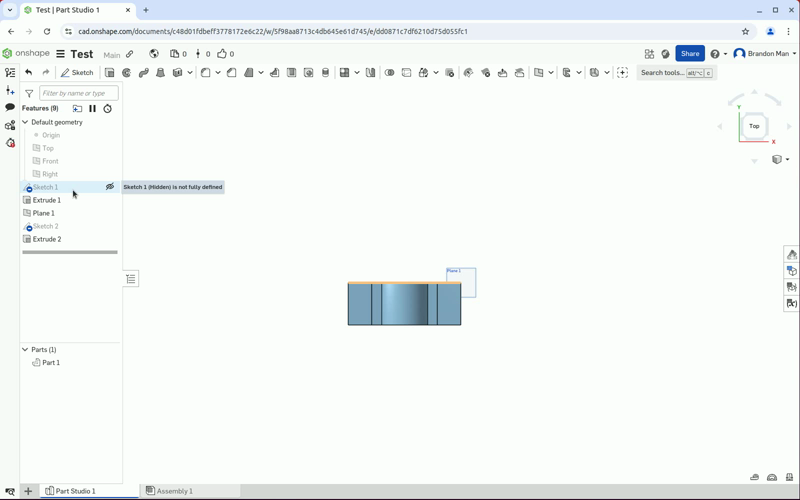
click(73, 189)
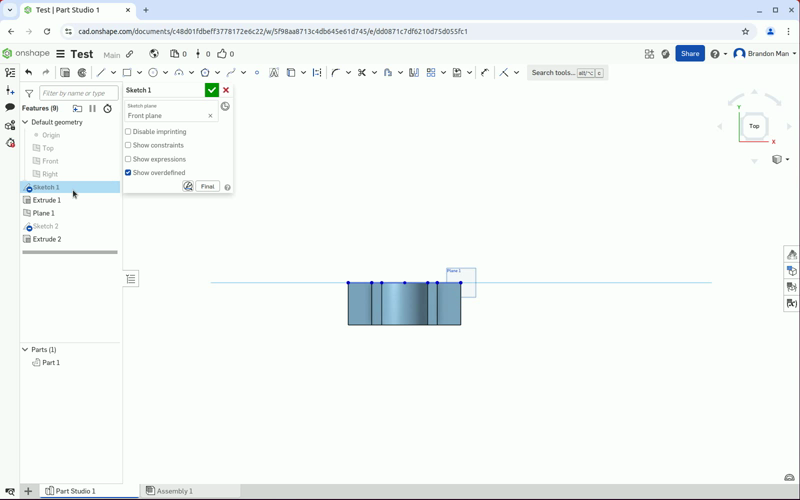
mouse_move(229, 92)
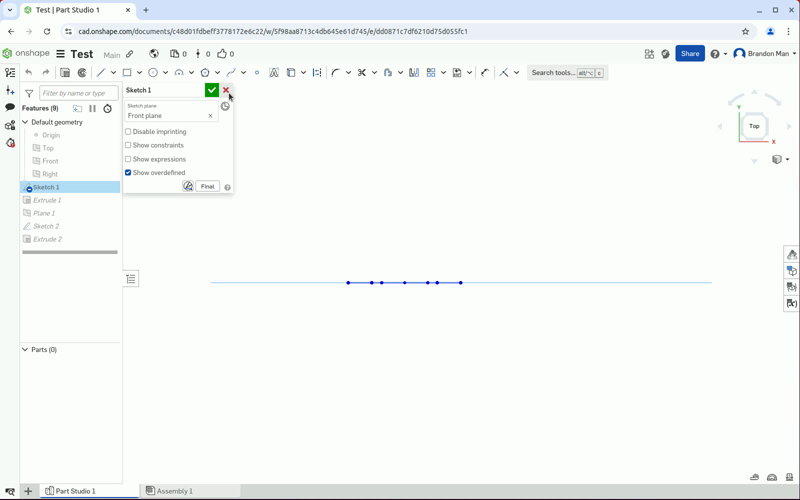
click(229, 92)
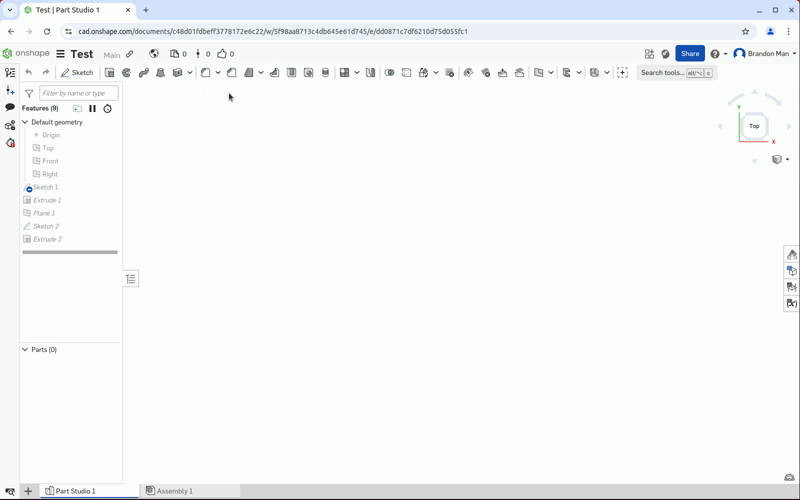
key(shift+s)
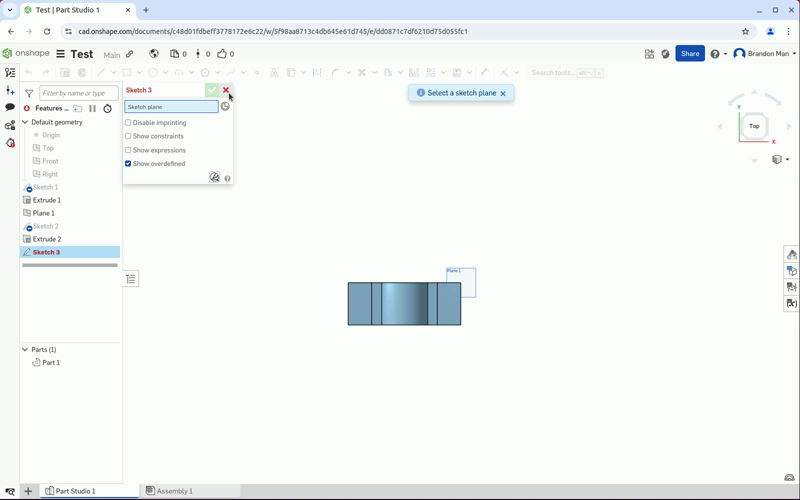
mouse_move(73, 215)
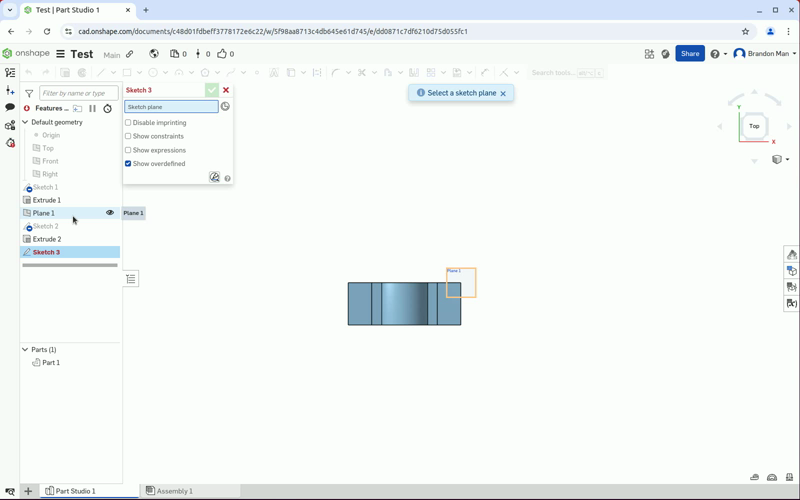
click(73, 215)
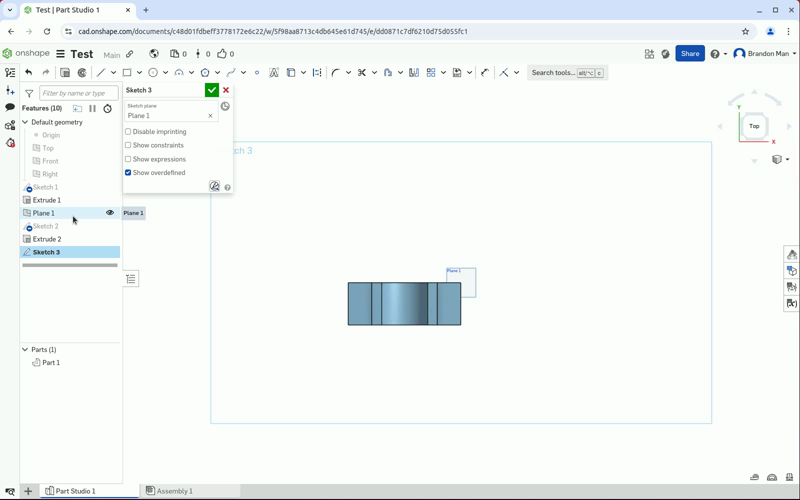
mouse_move(73, 352)
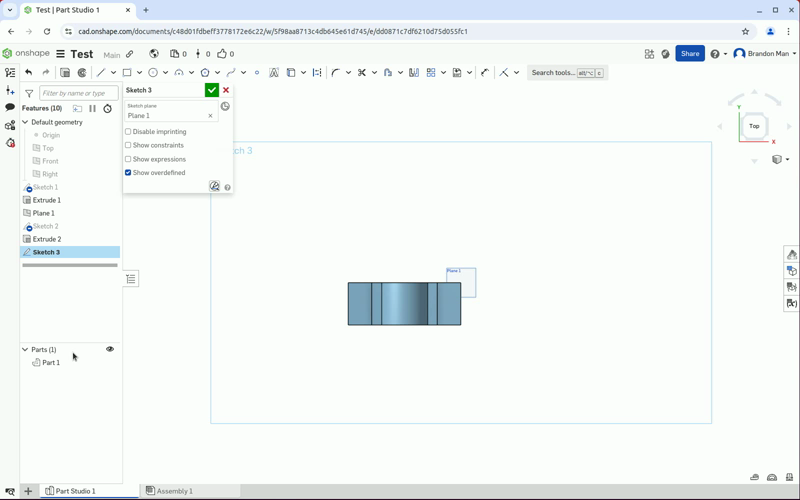
key(y)
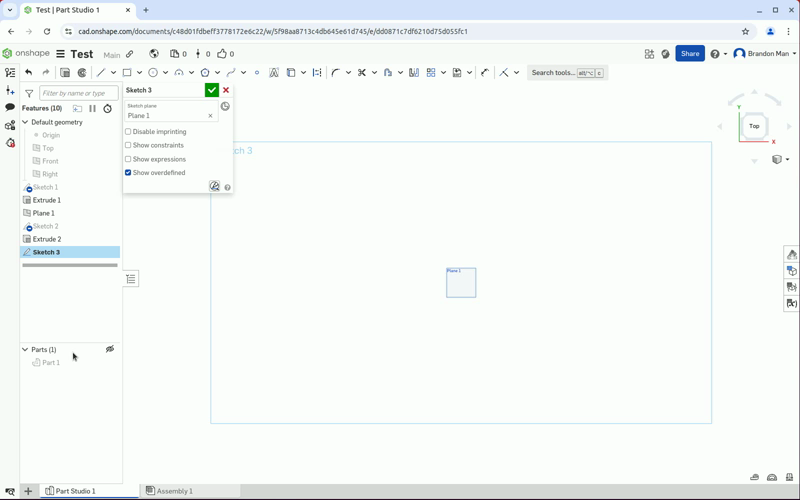
key(c)
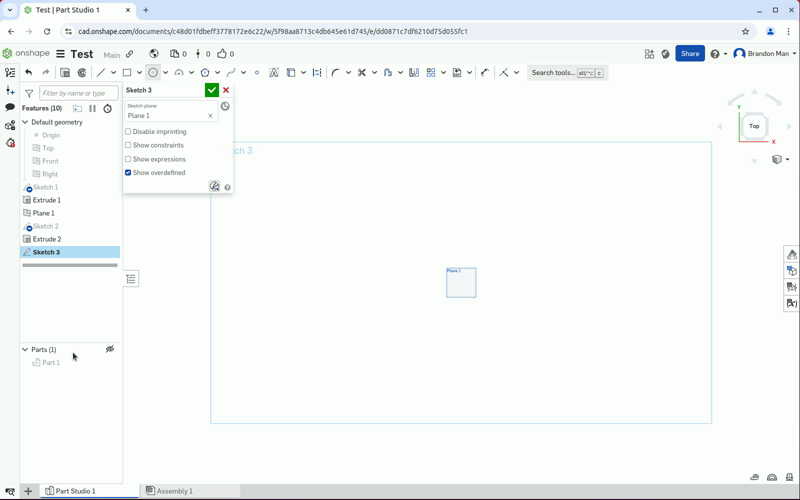
key_down(shift)
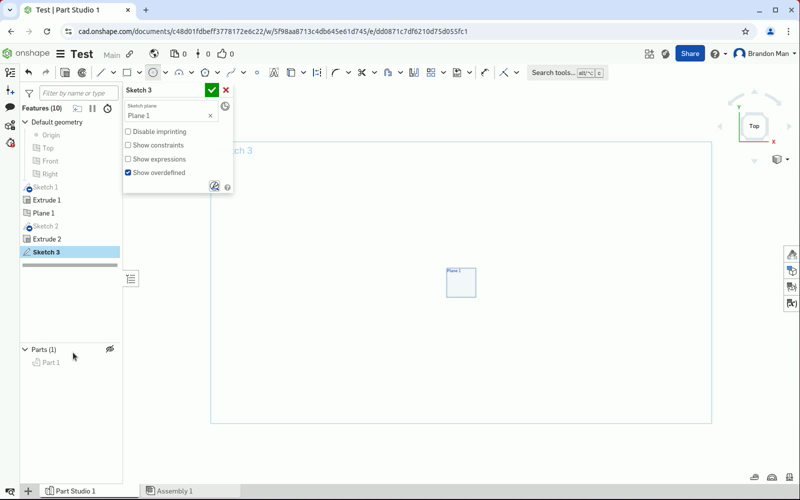
mouse_move(360, 304)
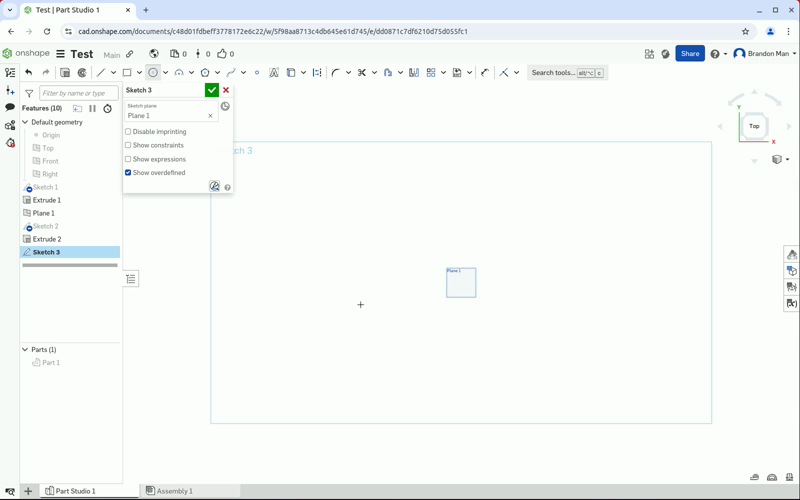
click(360, 304)
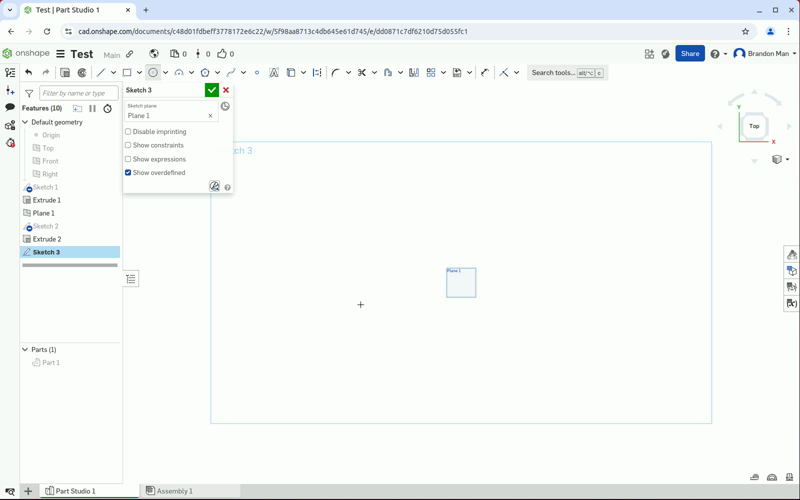
key_up(shift)
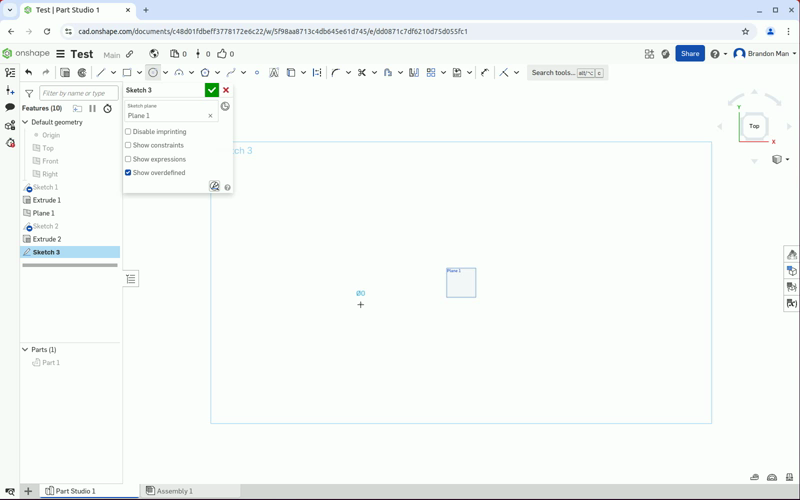
mouse_move(365, 304)
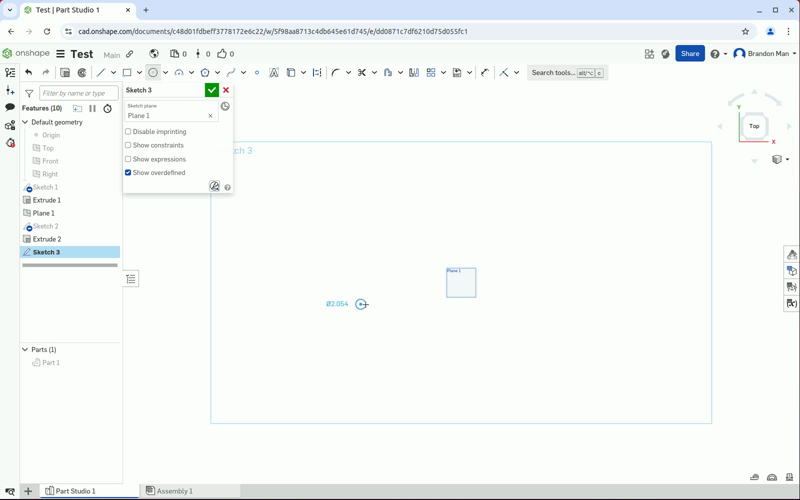
click(365, 304)
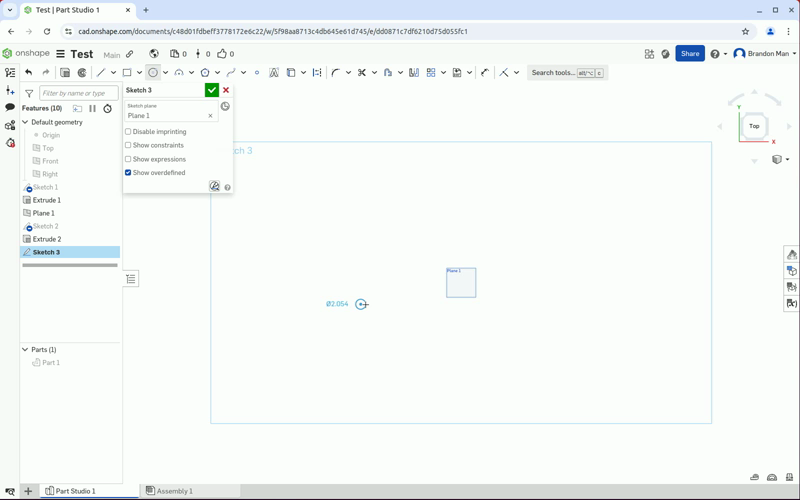
key(esc)
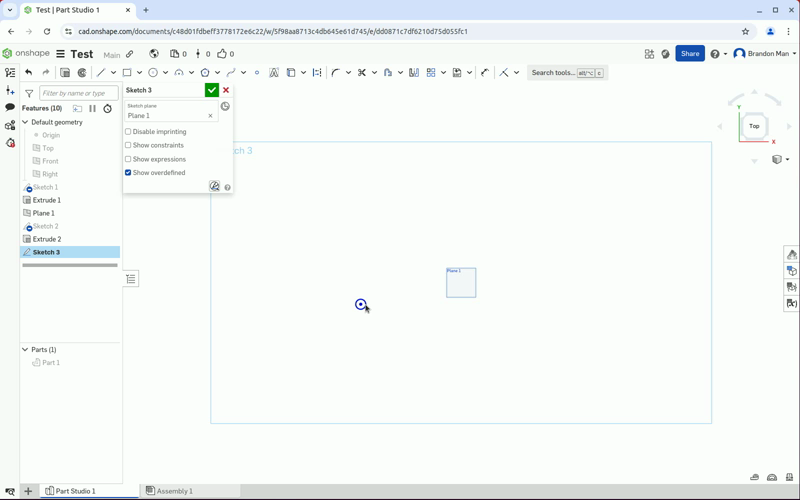
mouse_move(357, 308)
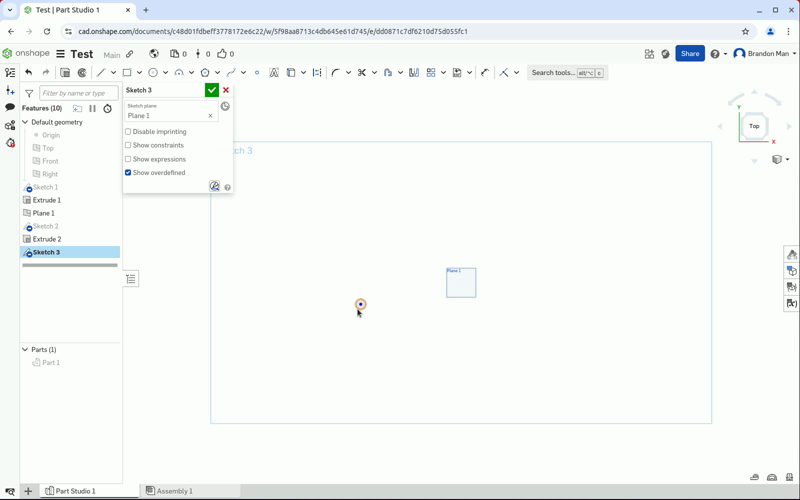
scroll(6)
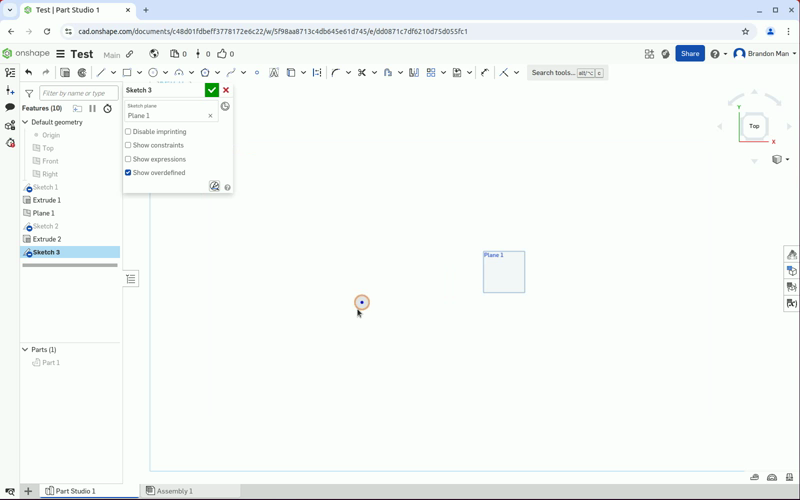
scroll(6)
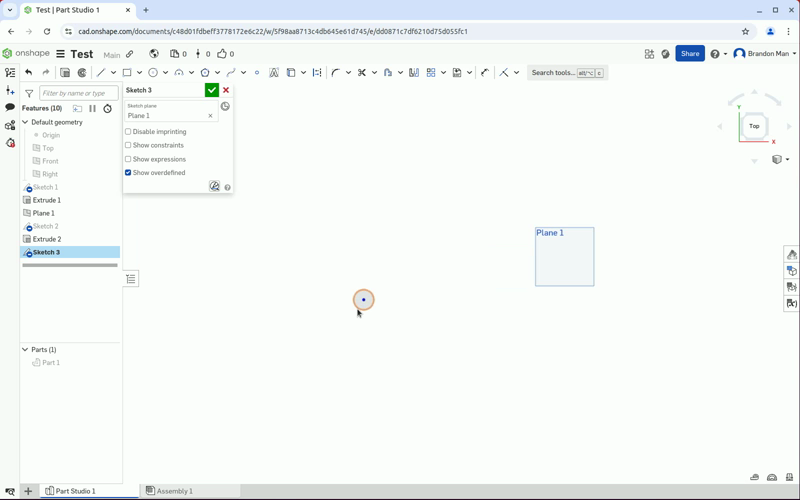
scroll(6)
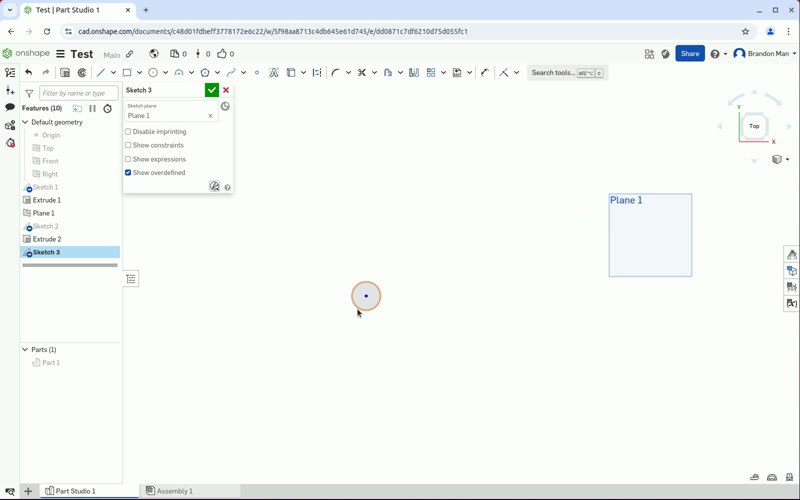
scroll(6)
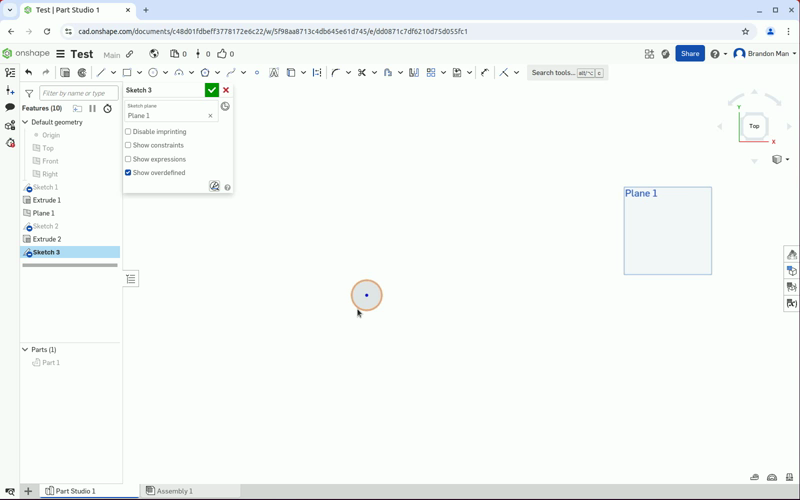
scroll(6)
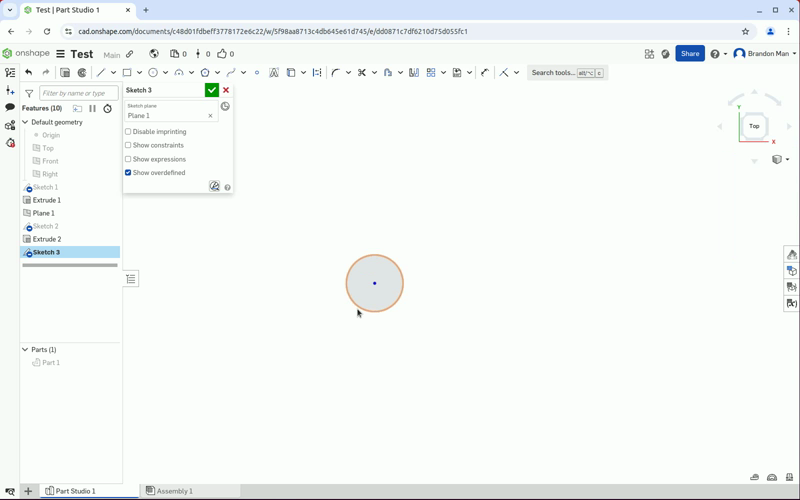
scroll(6)
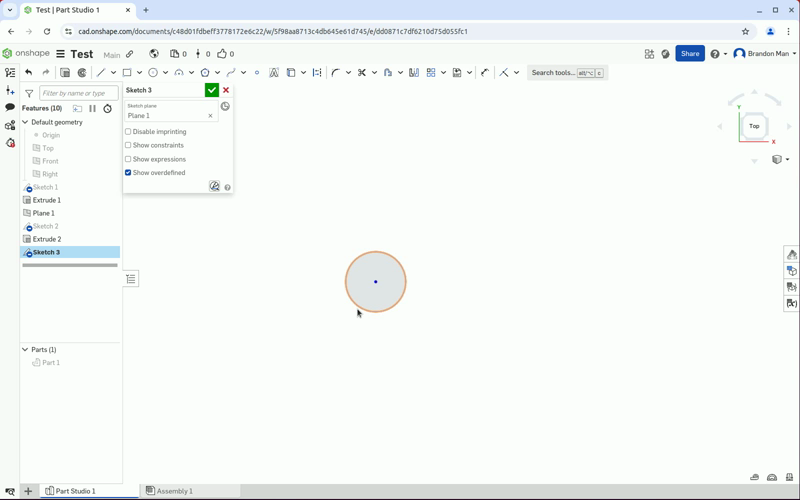
scroll(6)
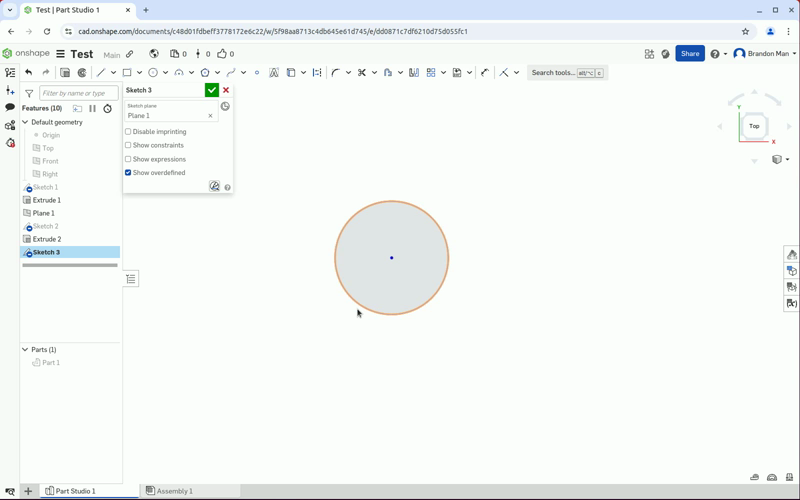
click(357, 308)
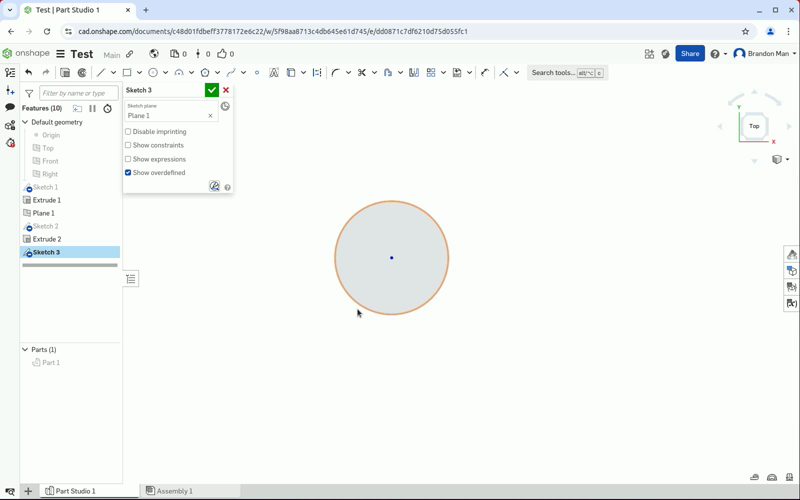
scroll(-6)
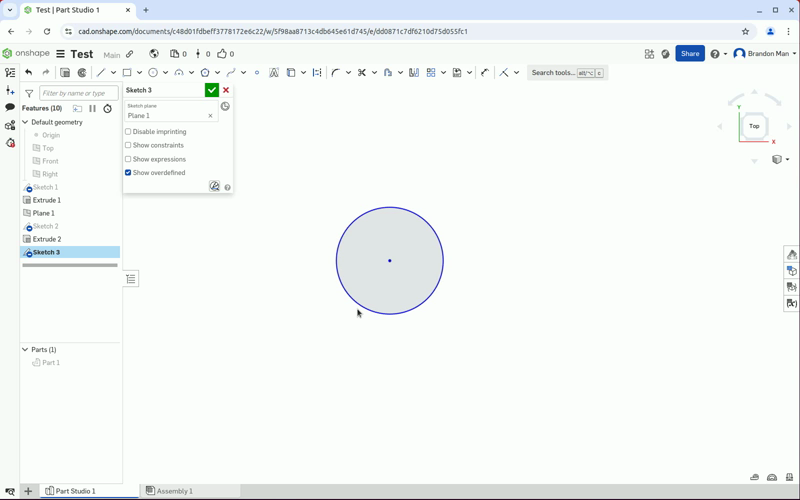
scroll(-6)
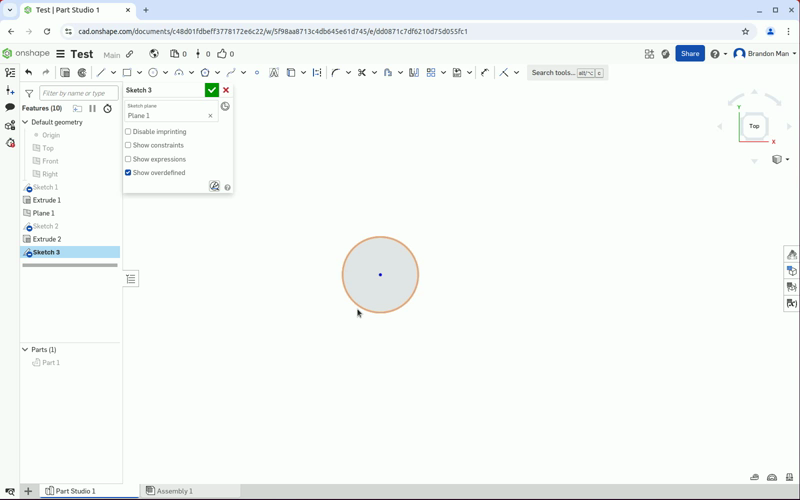
scroll(-6)
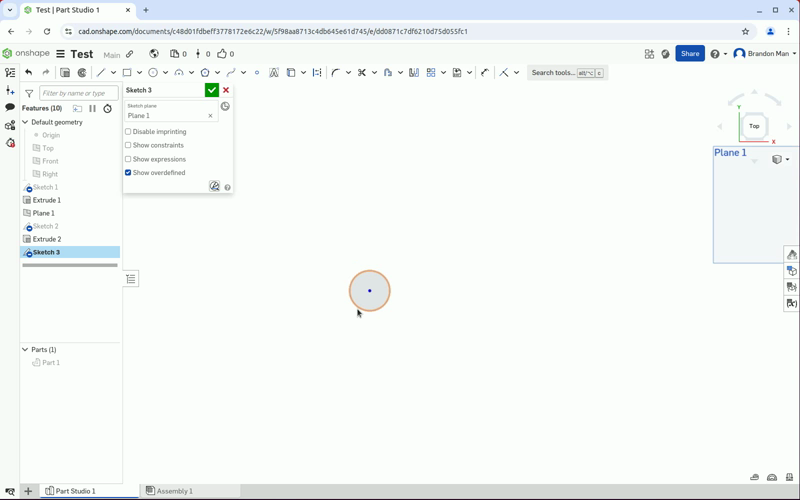
scroll(-6)
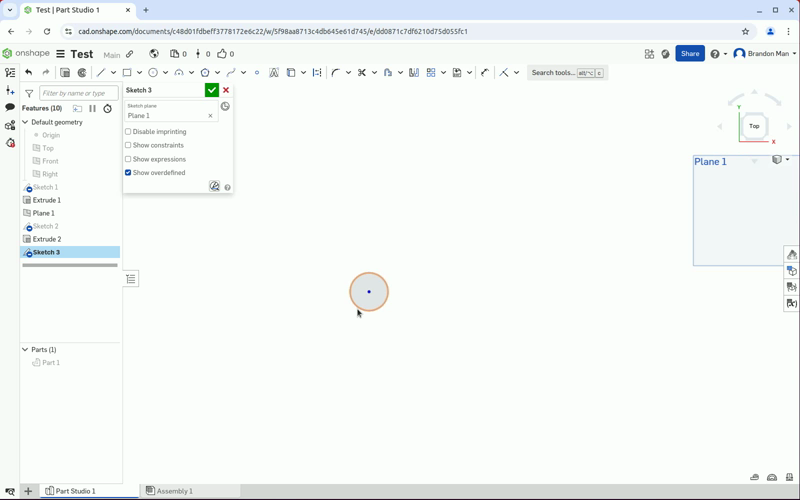
scroll(-6)
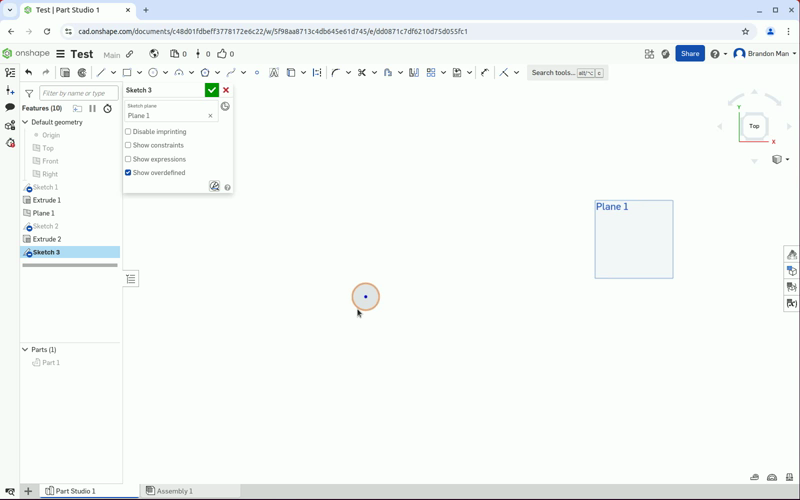
scroll(-6)
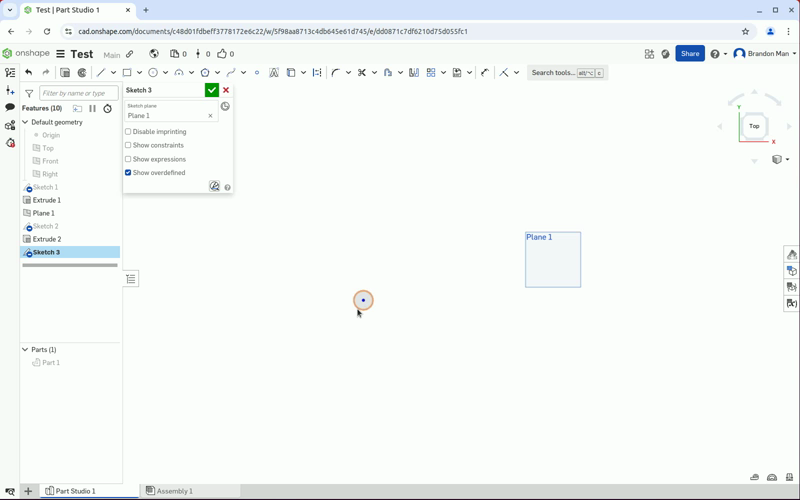
scroll(-6)
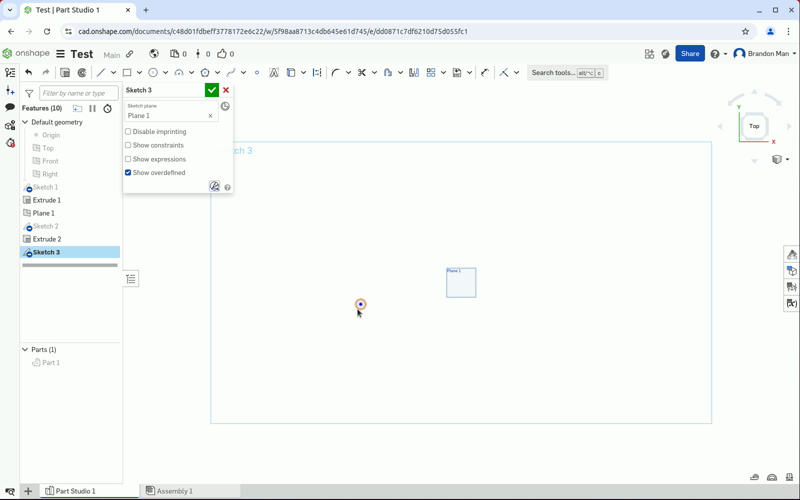
mouse_move(73, 352)
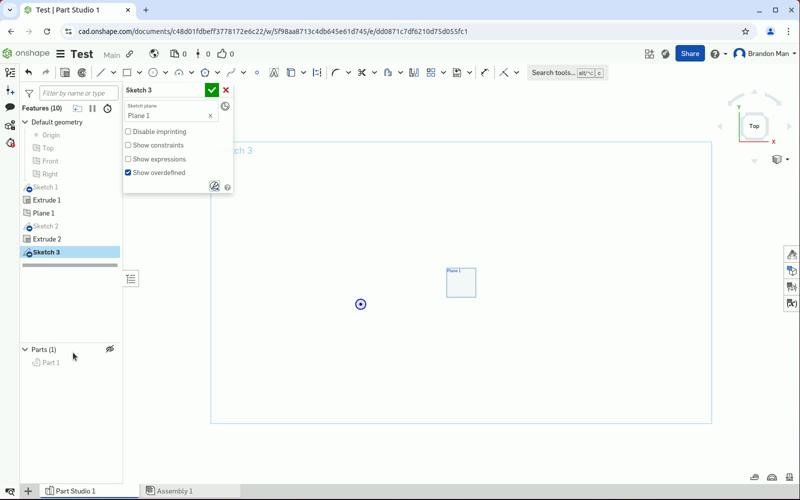
key(shift+y)
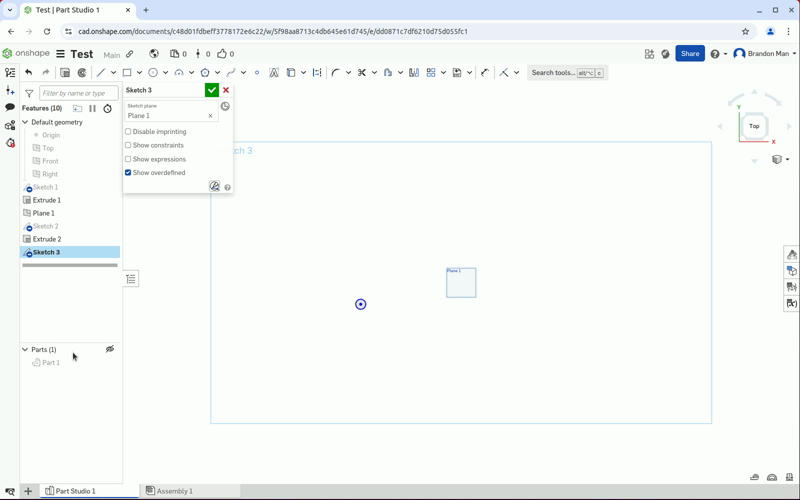
key(shift+e)
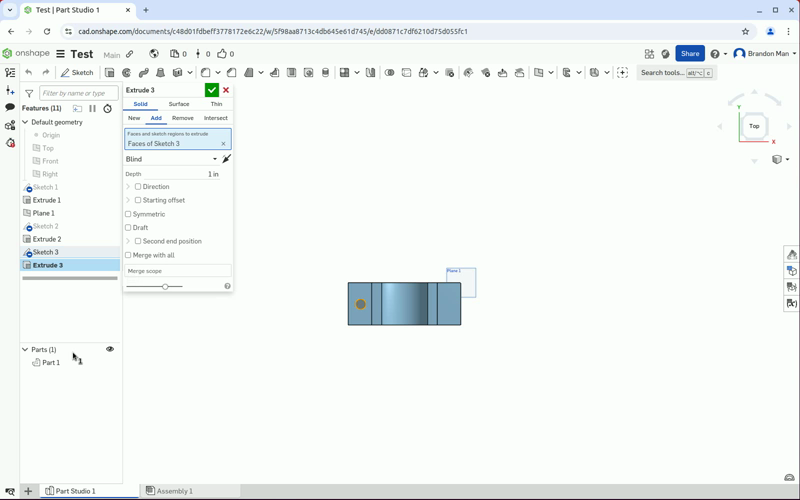
mouse_move(143, 106)
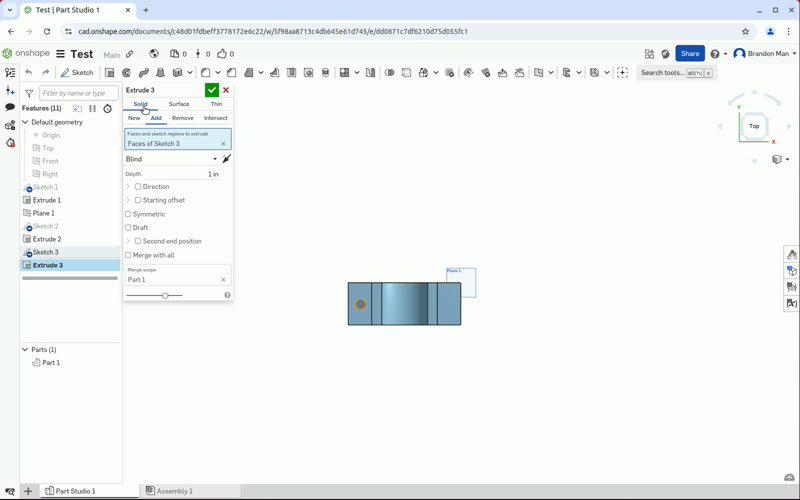
click(143, 106)
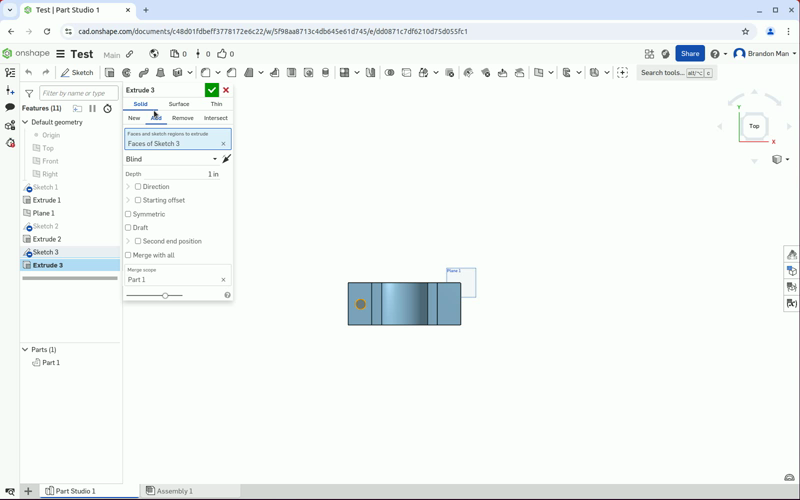
mouse_move(186, 120)
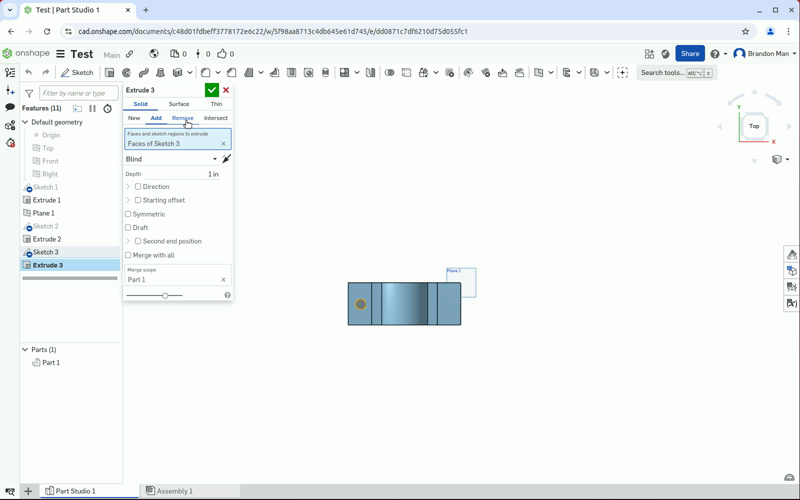
click(186, 120)
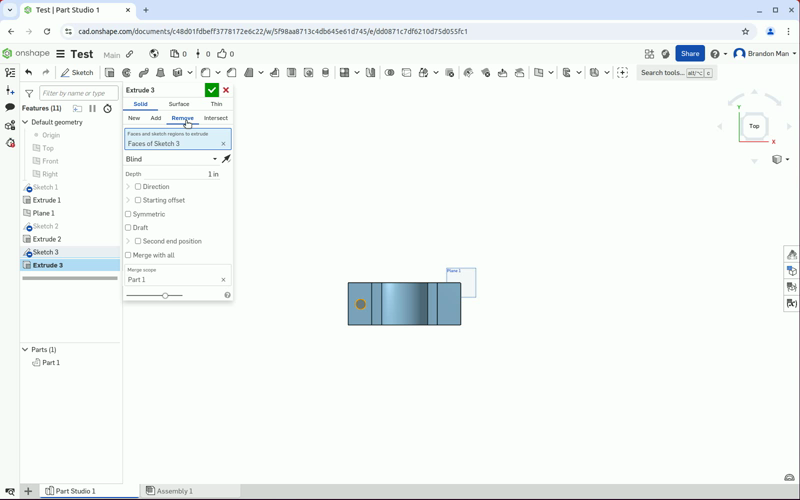
key(tab, 4)
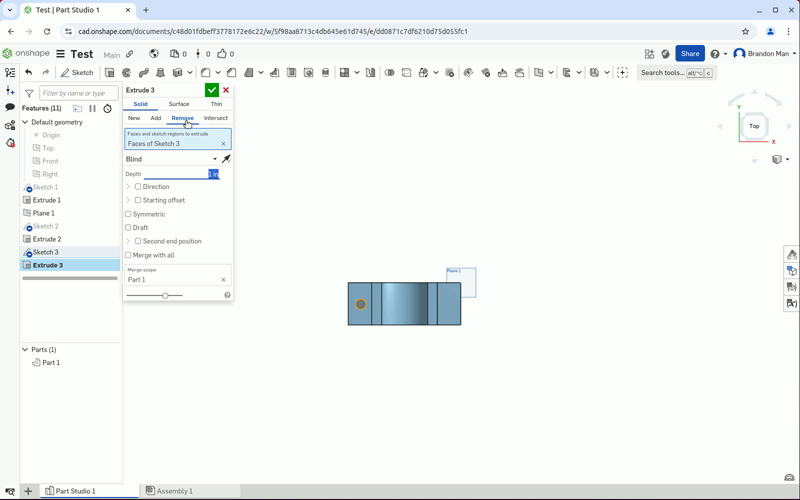
text(9.628)
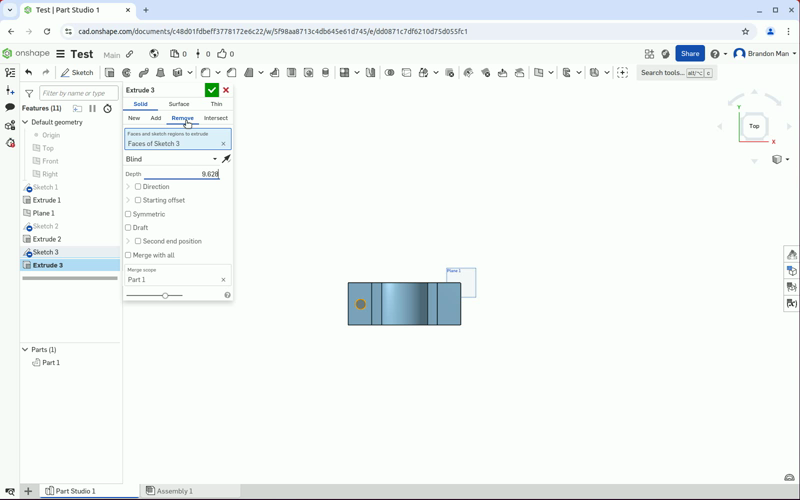
key(tab, 6)
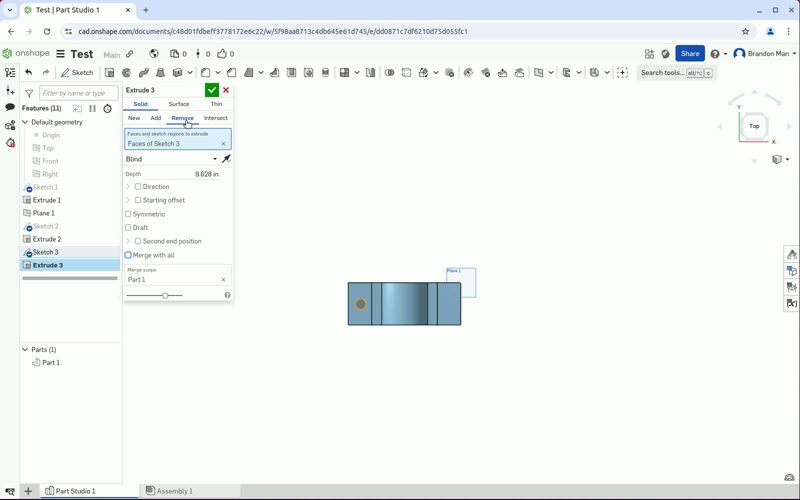
key(space)
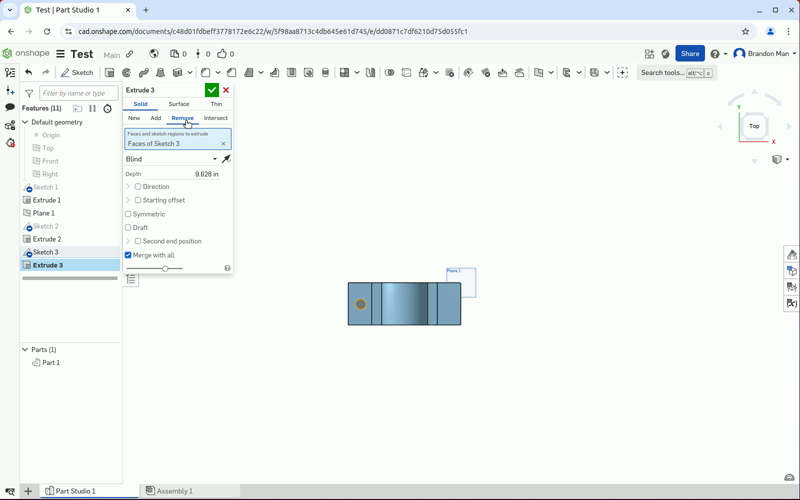
key(enter)
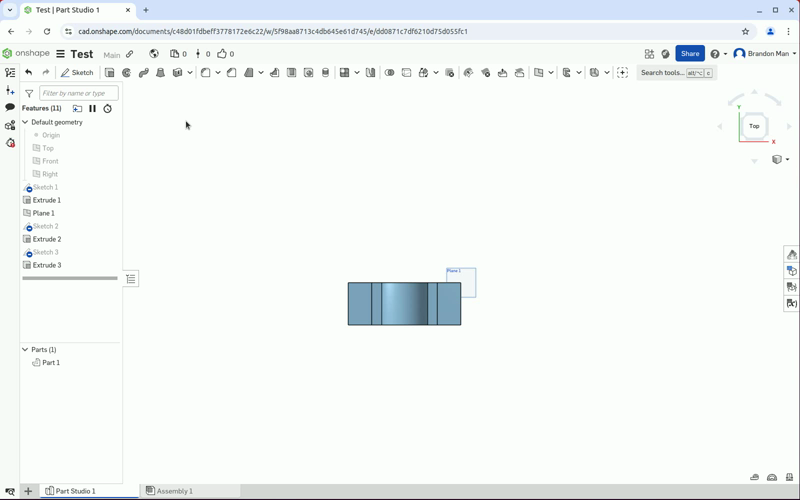
key(shift+h)
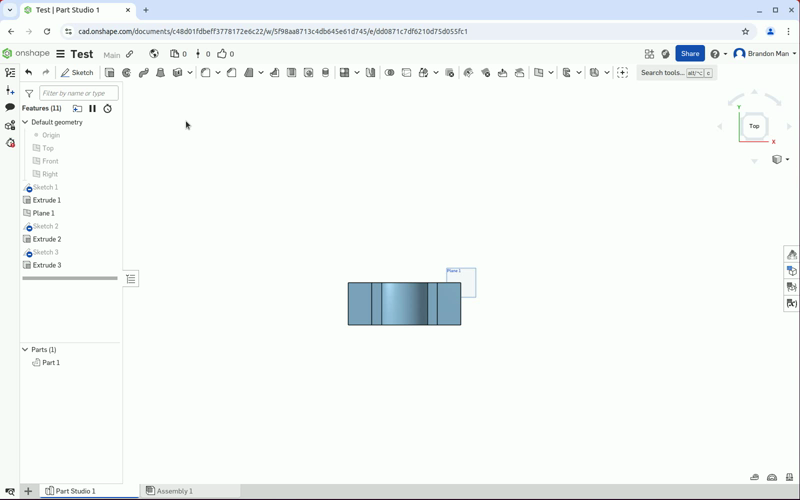
key(shift+h)
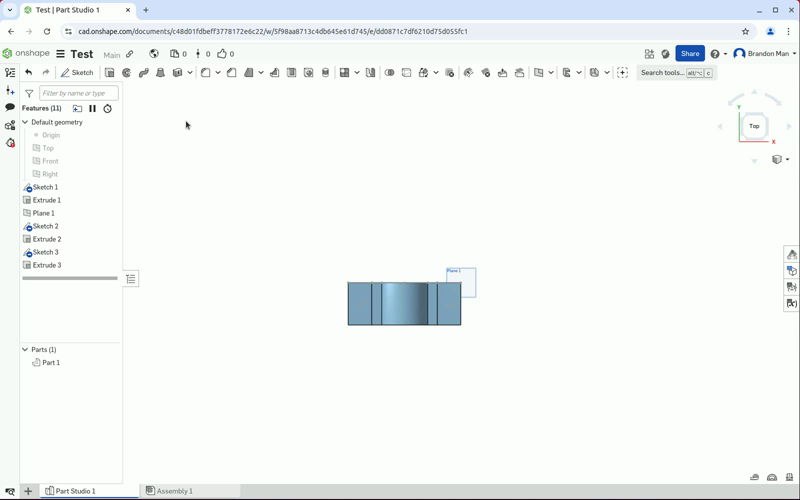
key(shift+7)
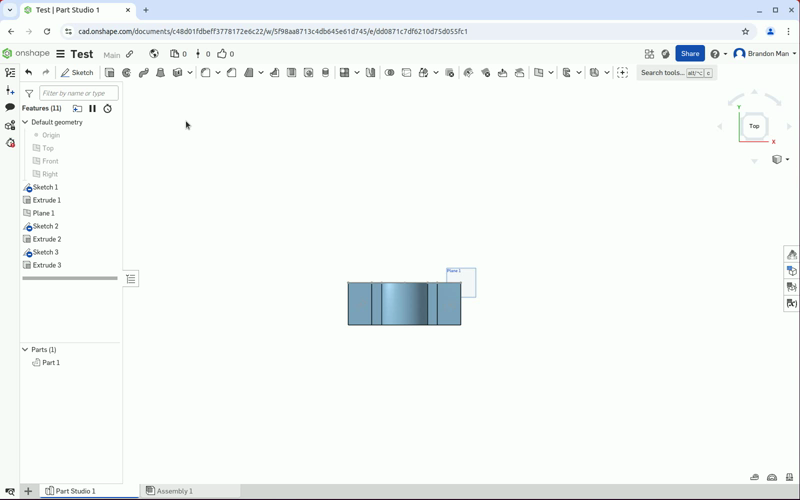
key(up, 3)
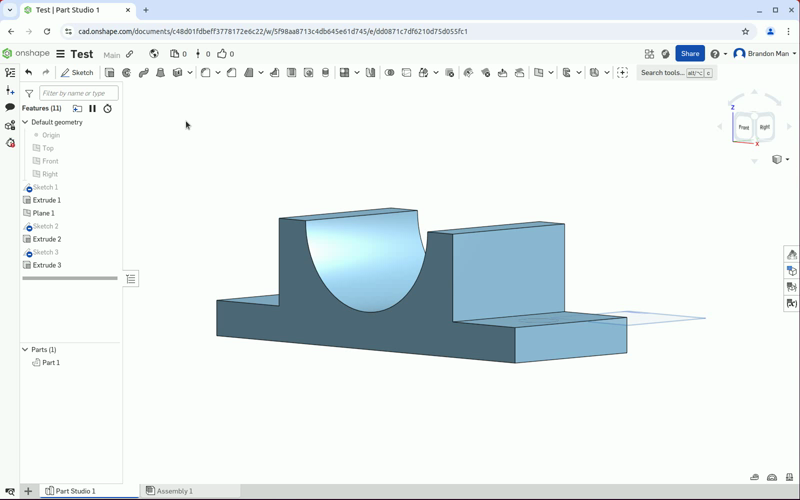
key(left, 3)
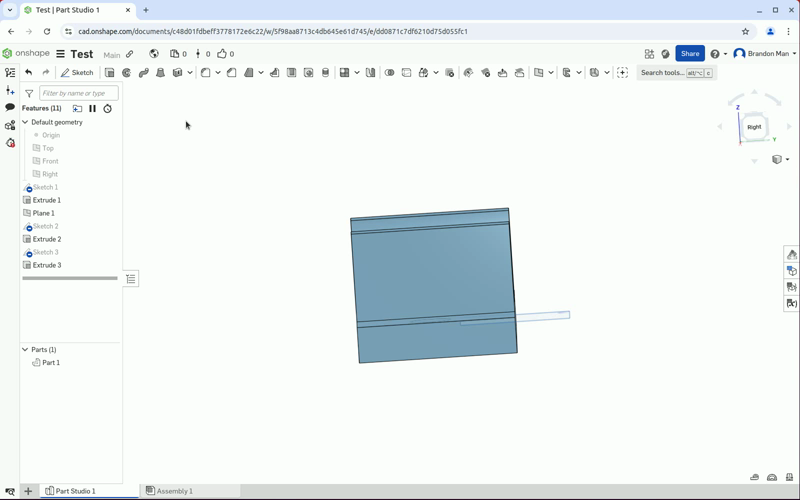
key(right, 3)
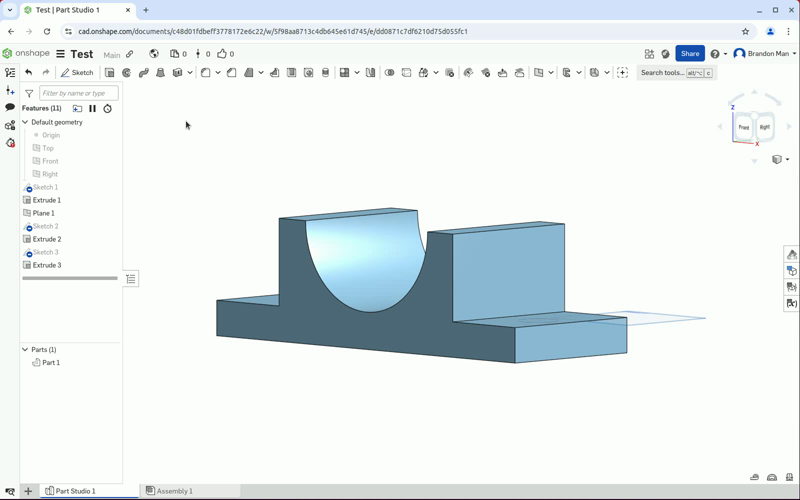
key(down, 3)
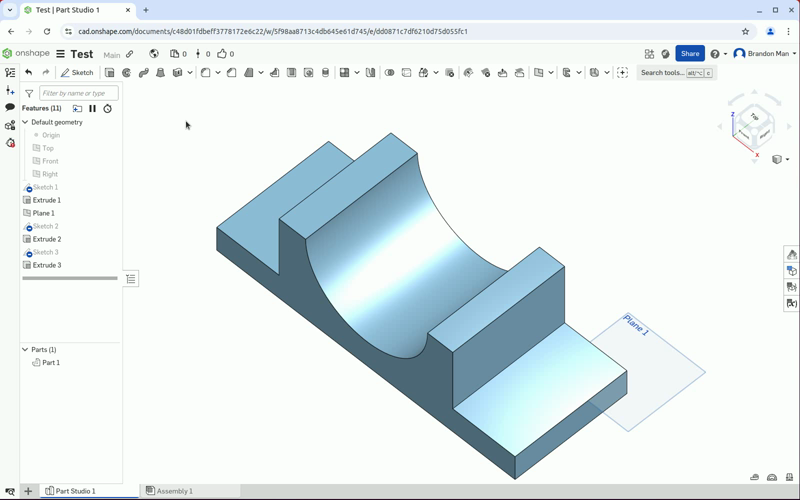
mouse_move(73, 189)
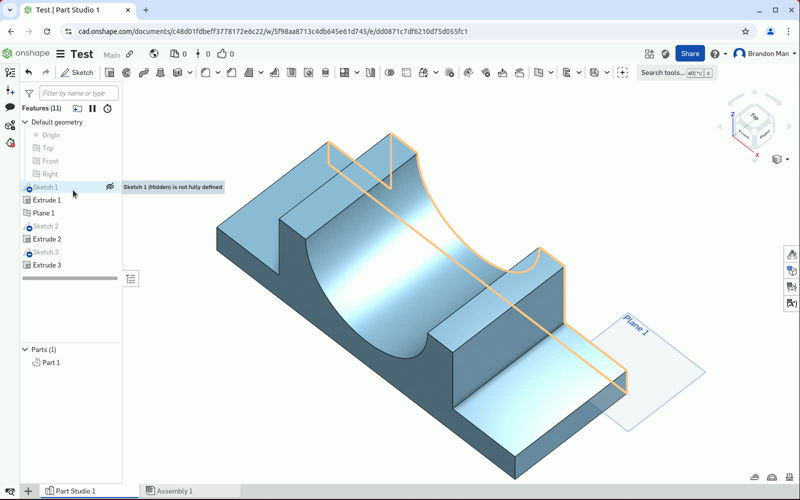
click(73, 189)